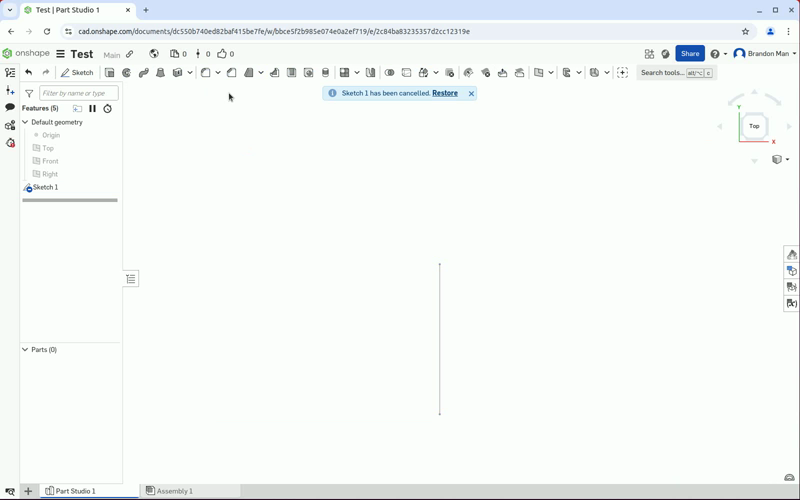
key(shift+h)
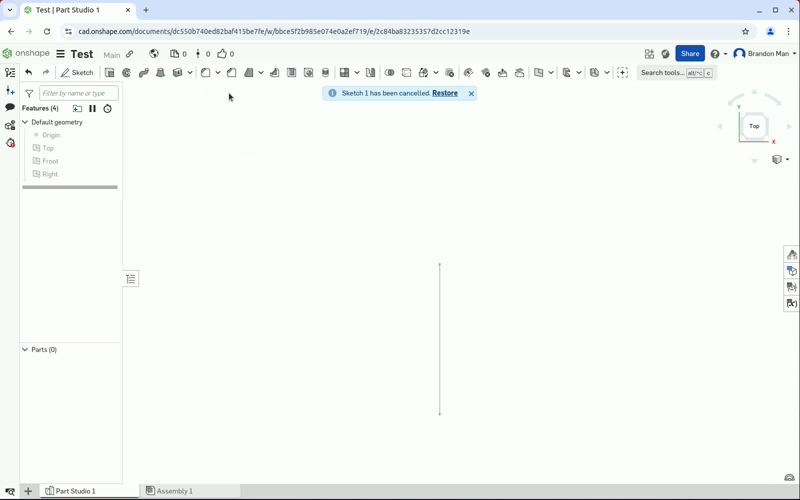
key(shift+s)
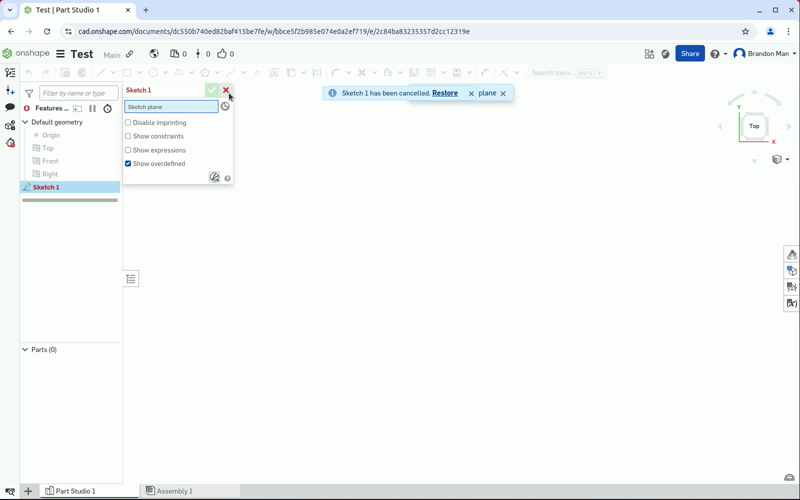
mouse_move(73, 150)
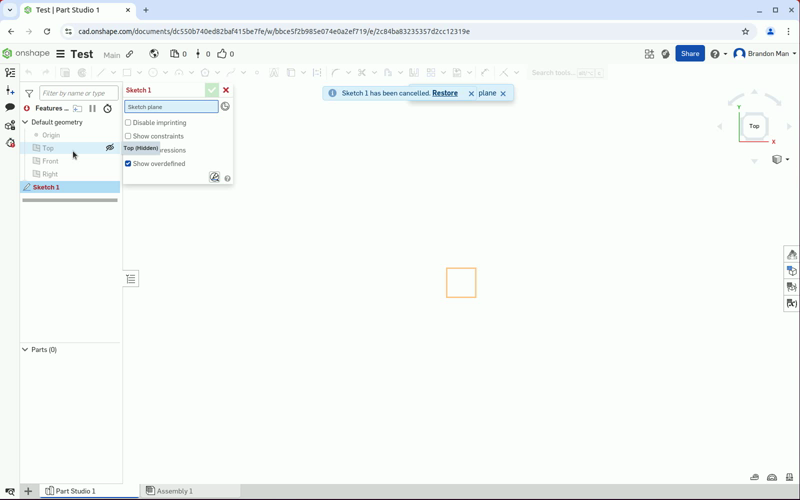
click(73, 150)
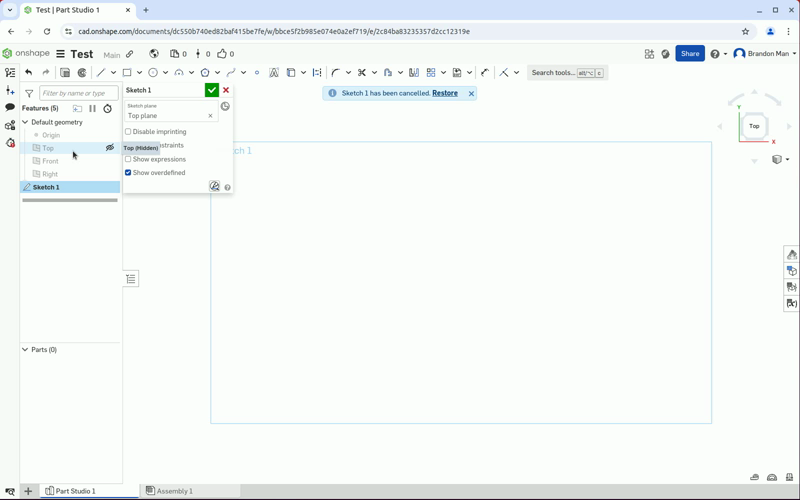
mouse_move(73, 352)
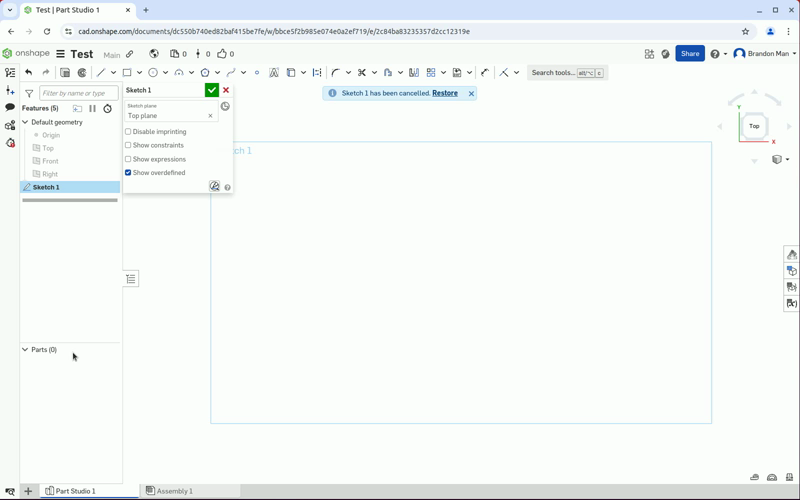
key(y)
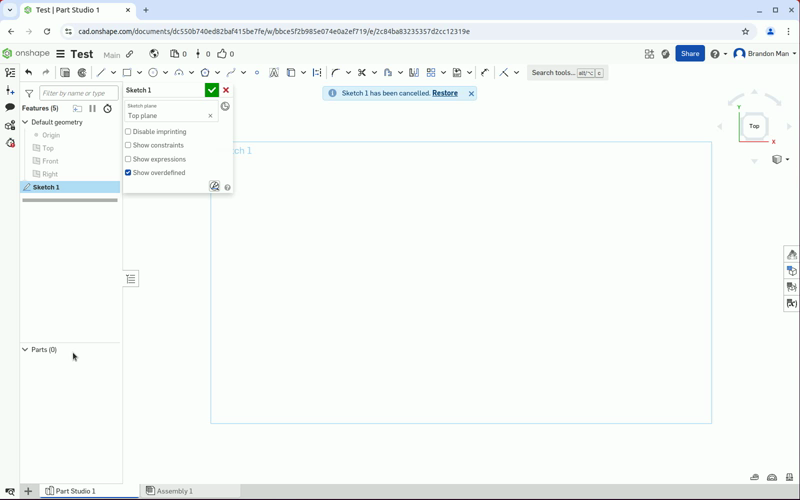
key(c)
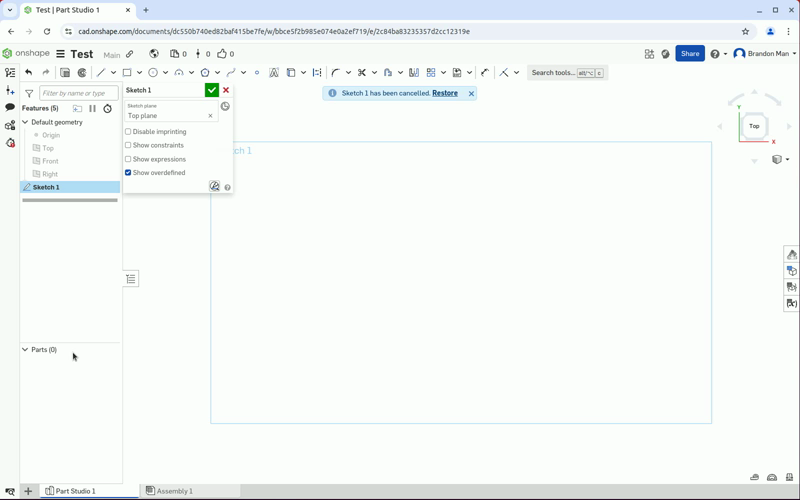
key_down(shift)
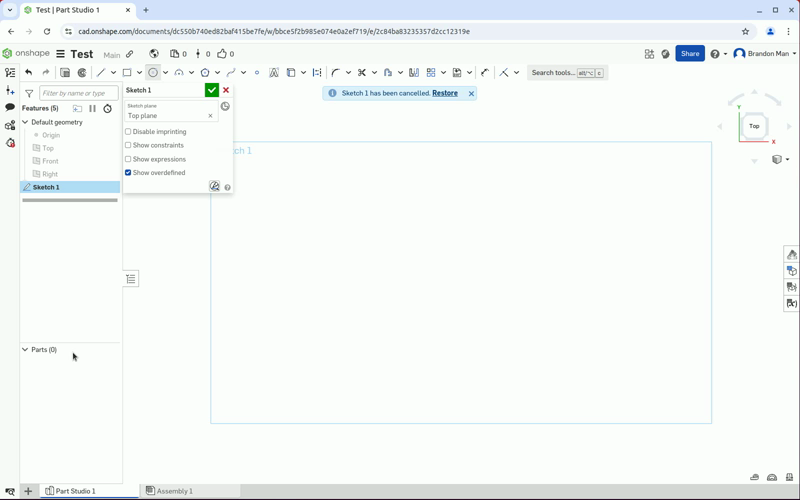
mouse_move(461, 360)
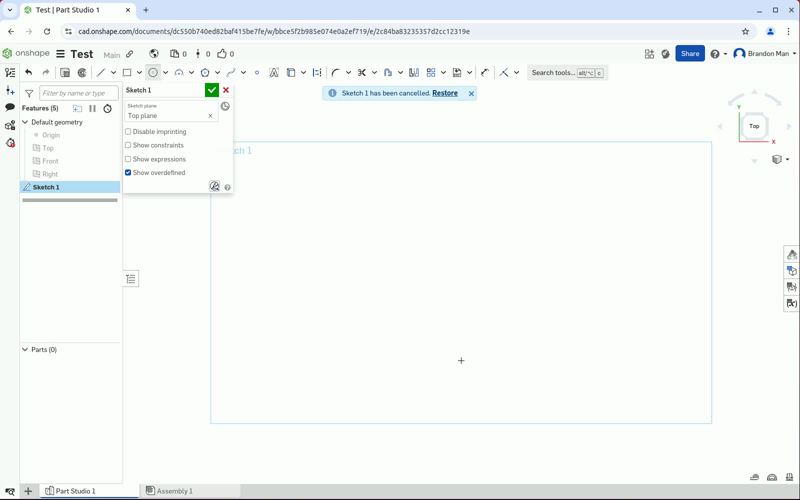
click(461, 360)
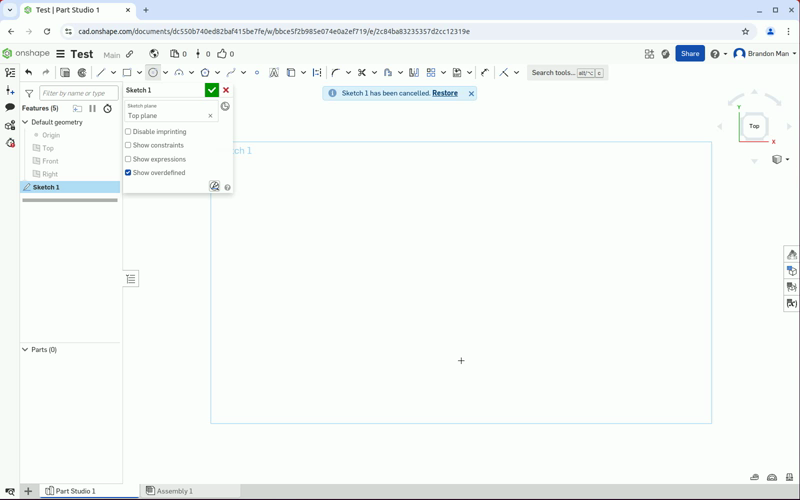
key_up(shift)
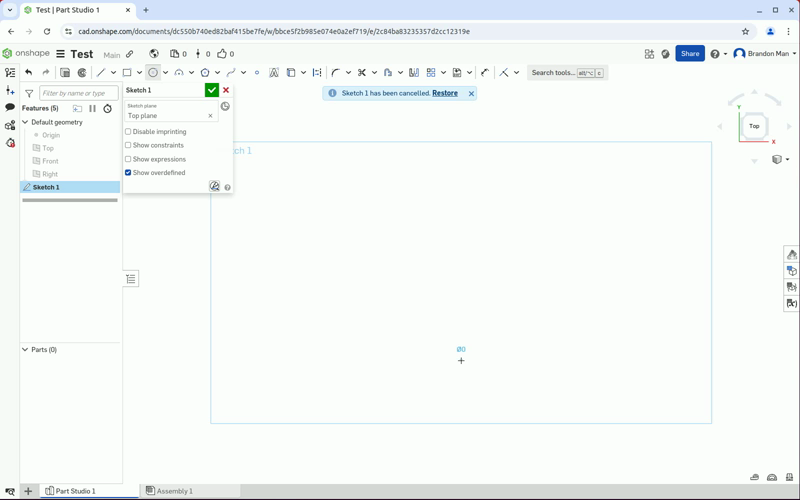
mouse_move(497, 360)
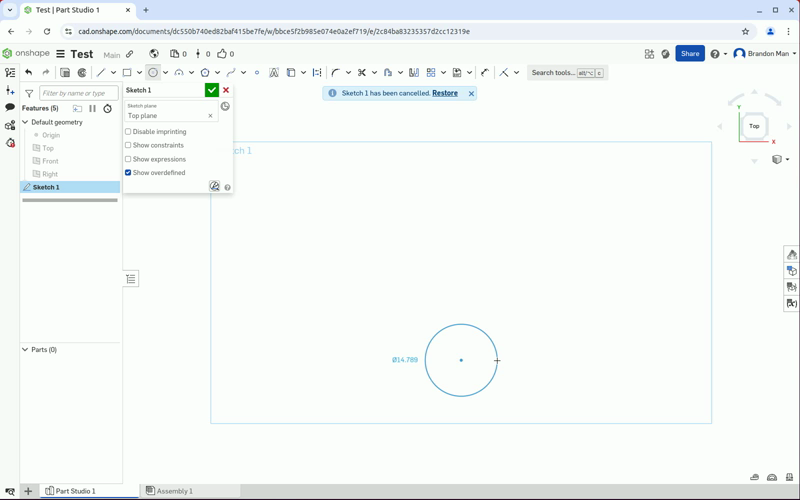
click(497, 360)
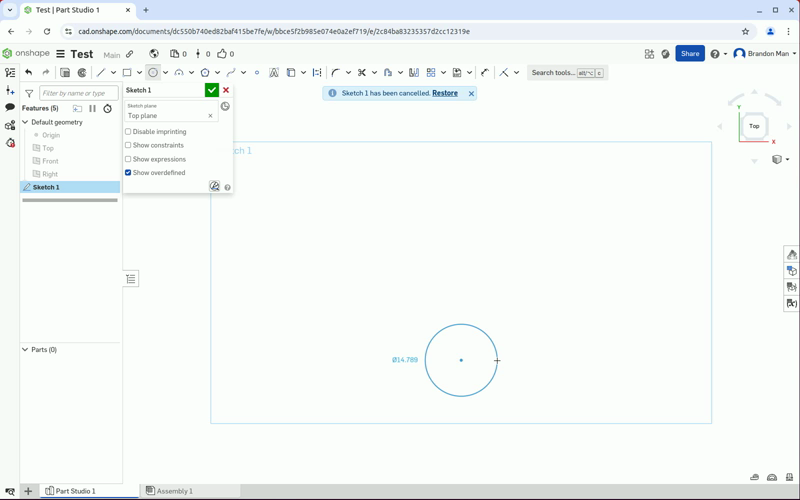
key(esc)
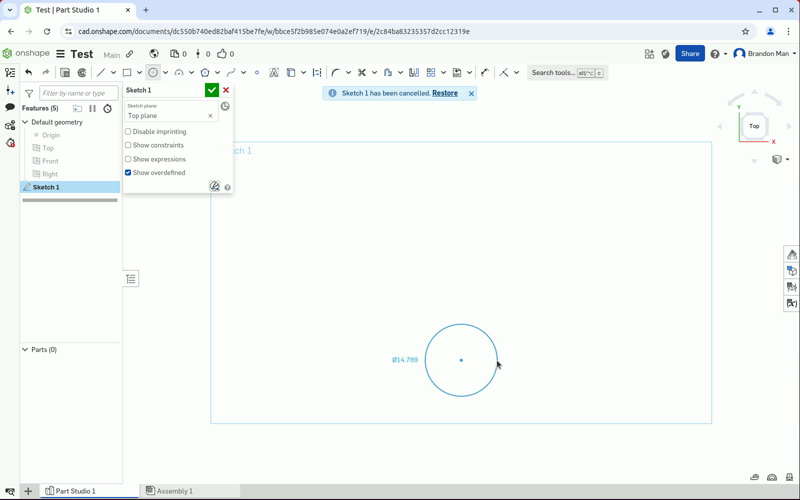
key(c)
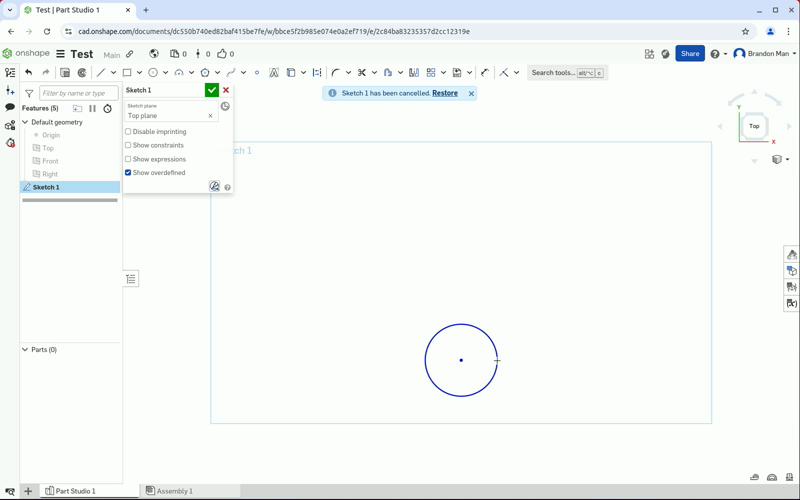
key_down(shift)
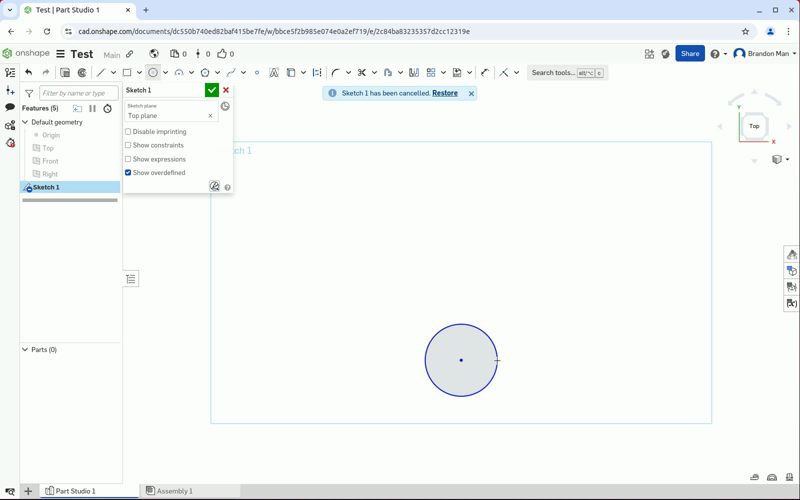
mouse_move(461, 360)
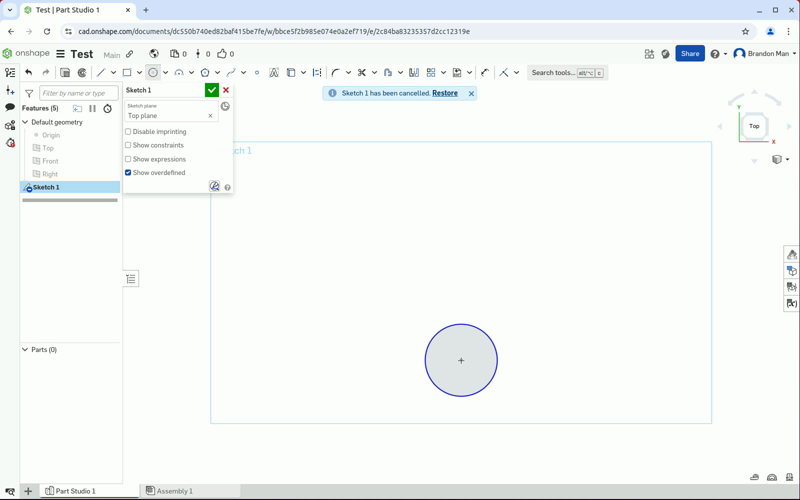
click(461, 360)
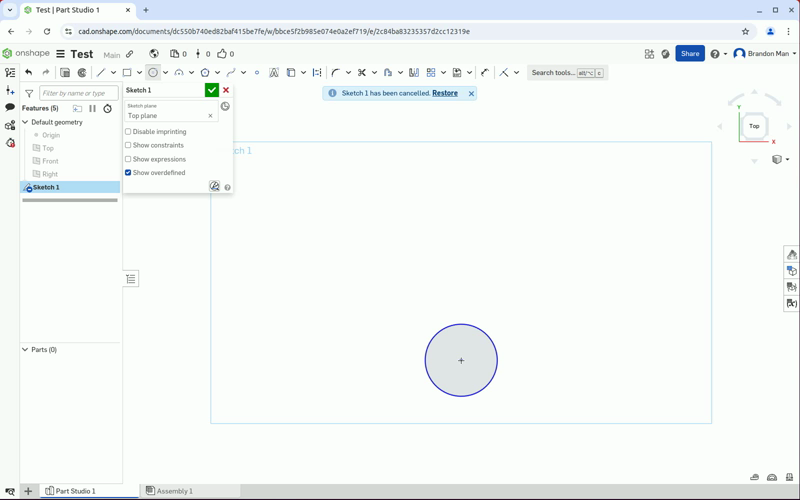
key_up(shift)
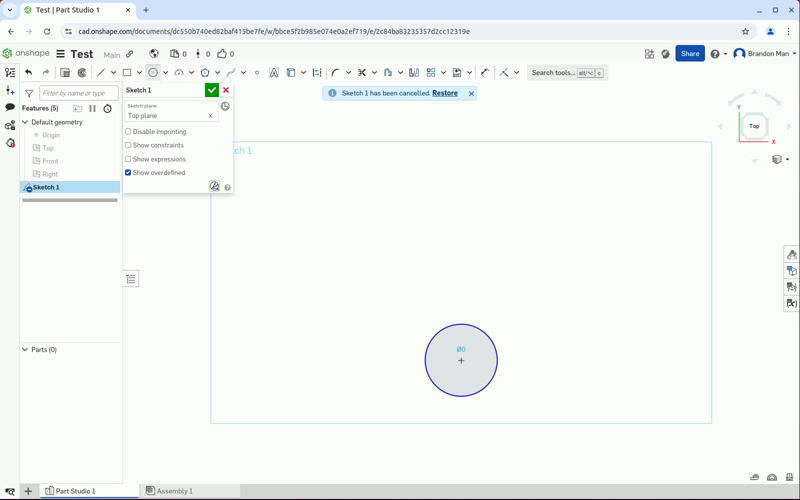
mouse_move(475, 360)
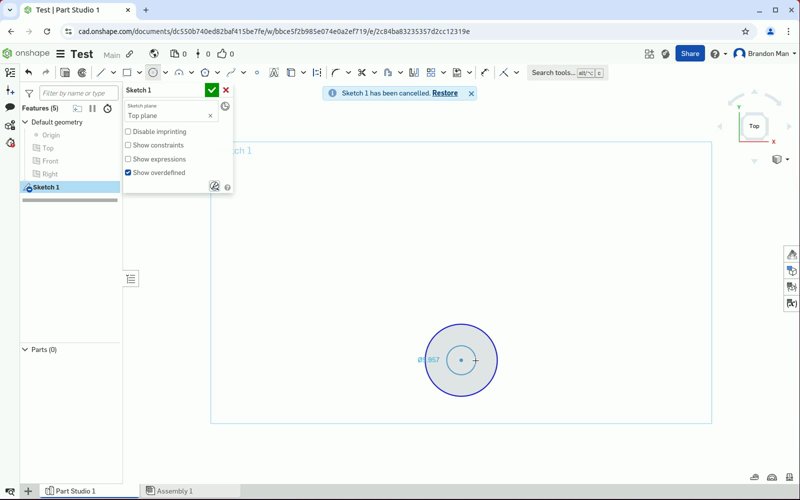
click(475, 360)
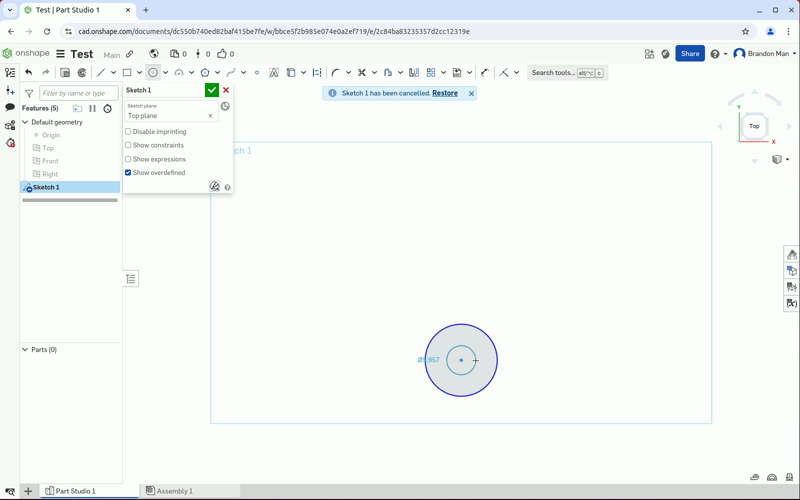
key(esc)
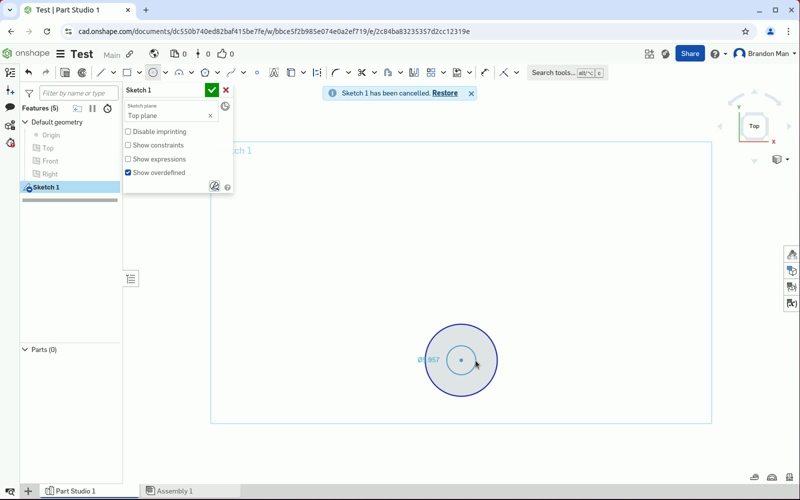
mouse_move(483, 359)
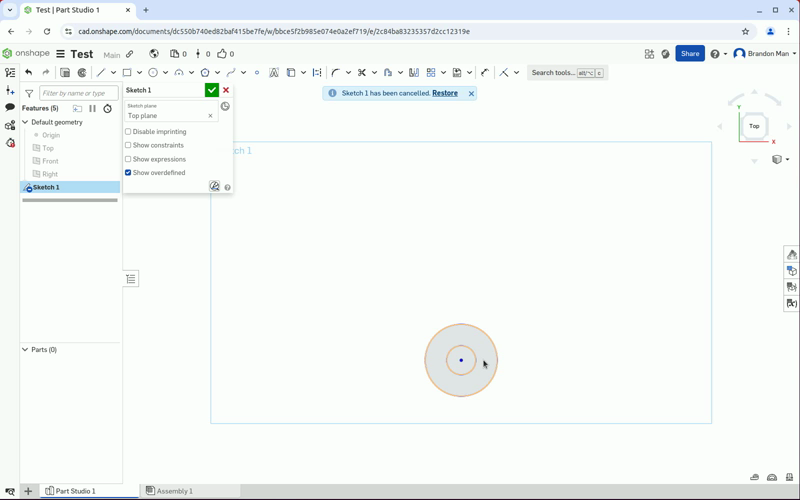
click(483, 359)
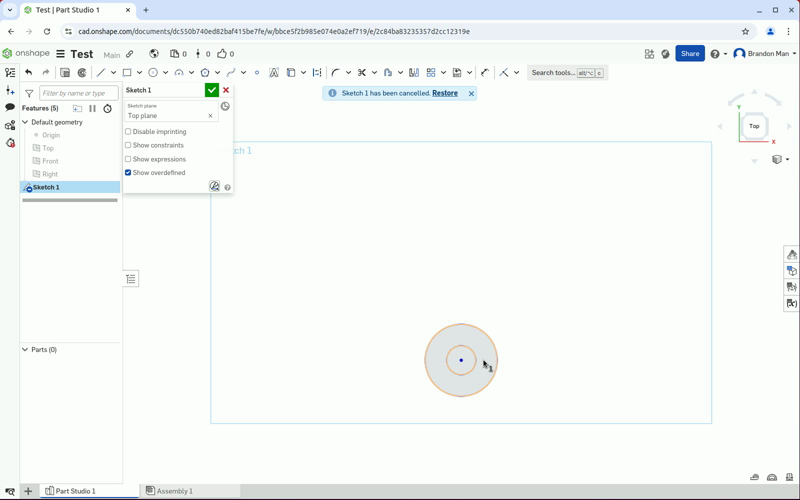
mouse_move(73, 352)
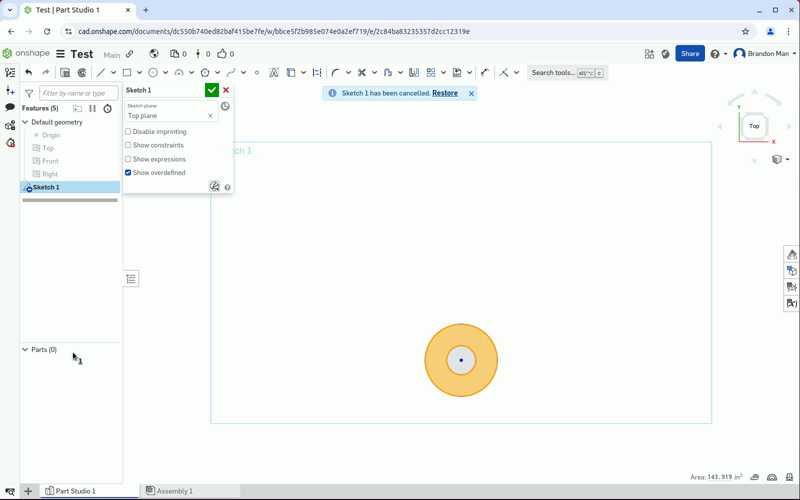
key(shift+y)
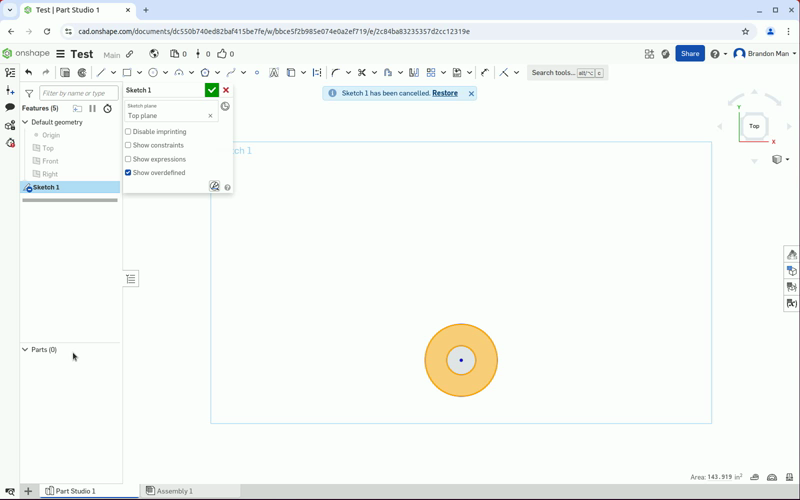
key(shift+e)
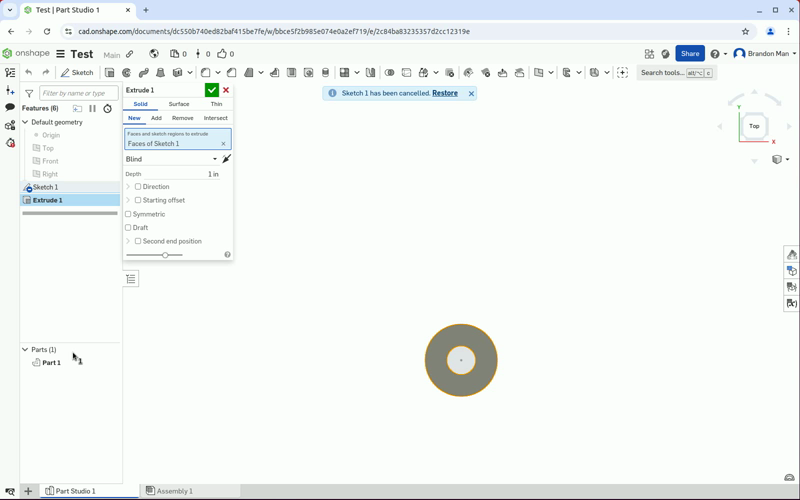
mouse_move(143, 106)
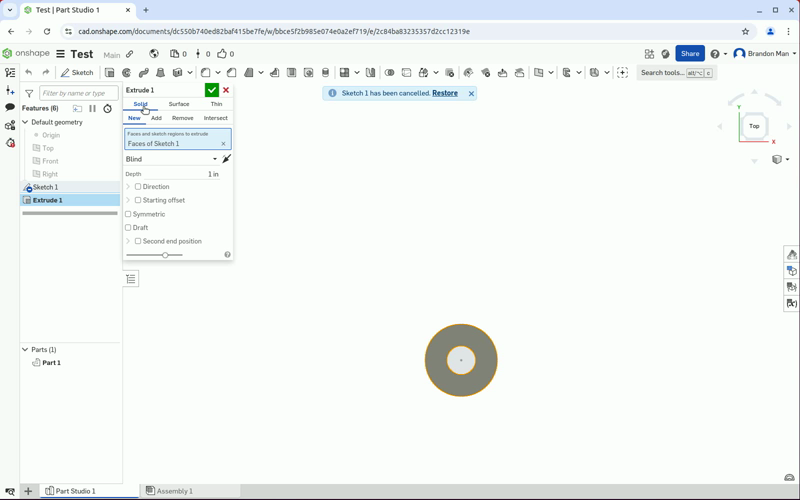
click(143, 106)
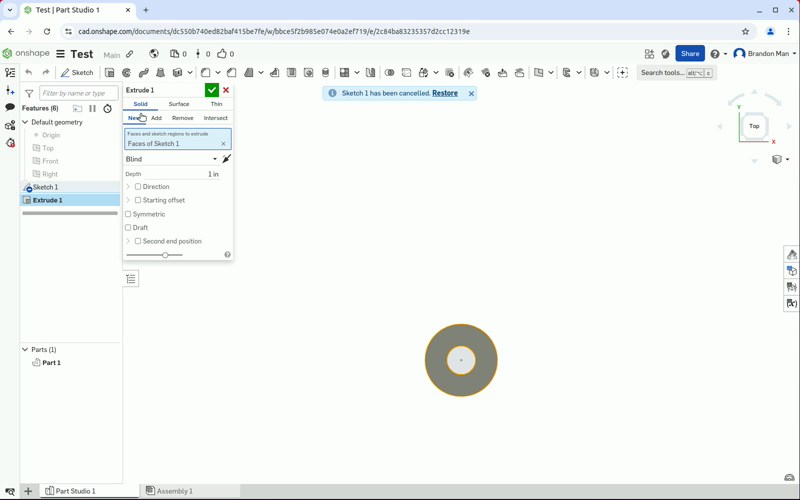
mouse_move(137, 120)
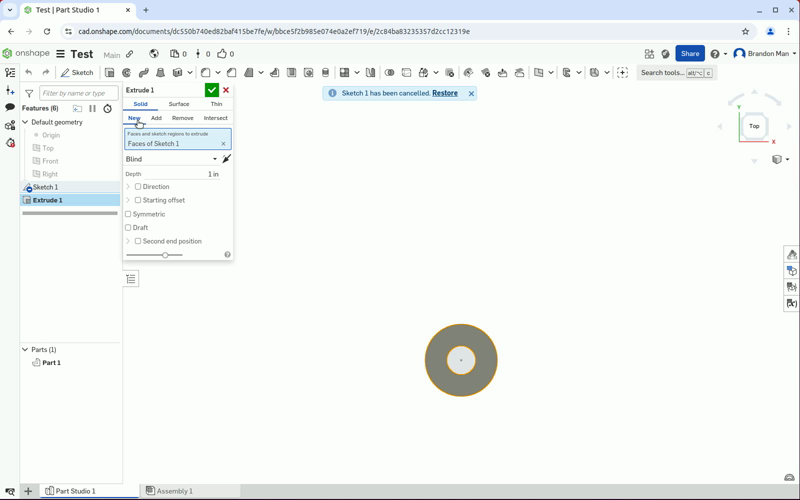
click(137, 120)
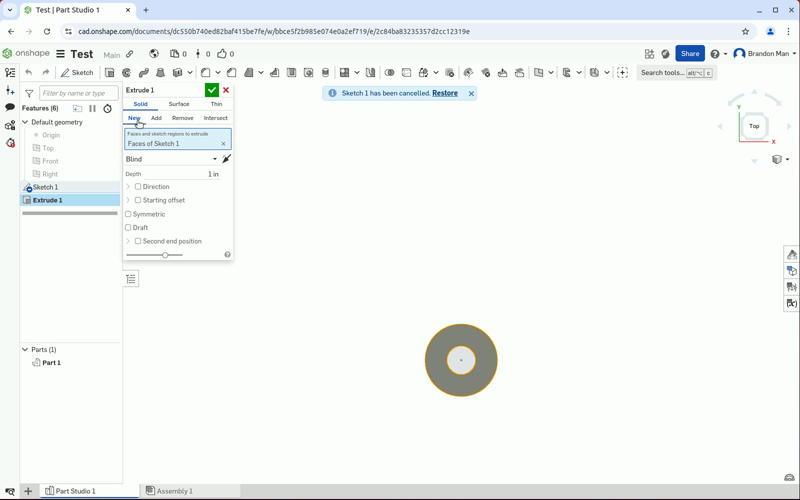
key(tab, 4)
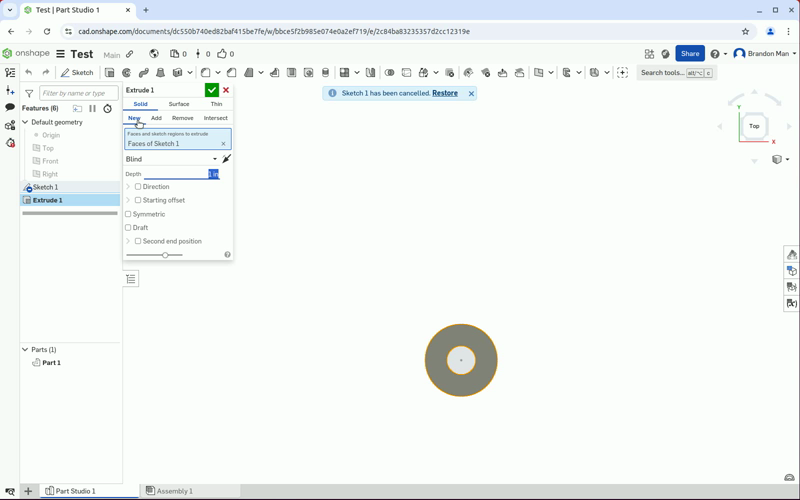
text(-4.333)
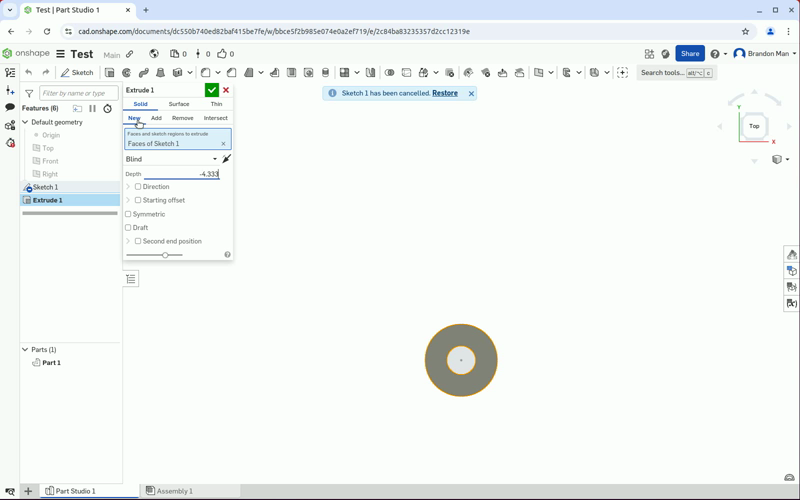
key(enter)
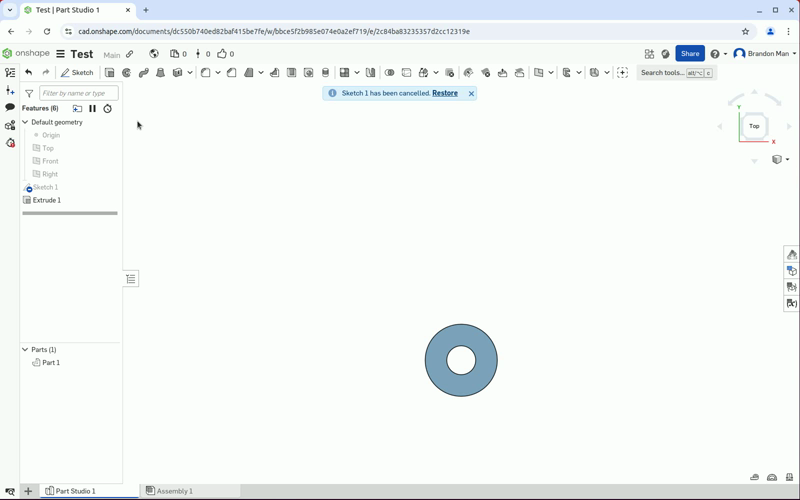
key(shift+h)
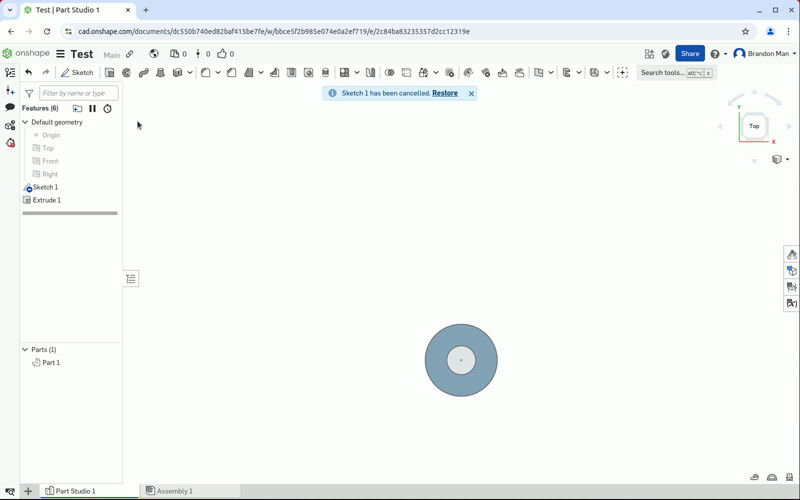
key(shift+h)
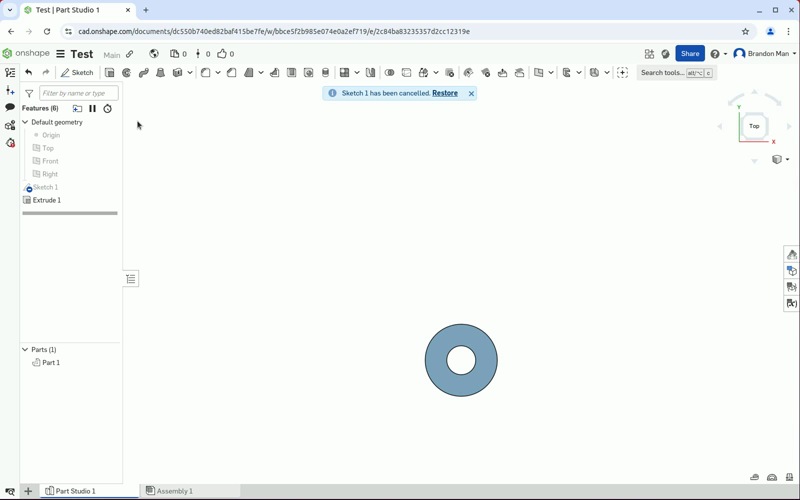
mouse_move(73, 189)
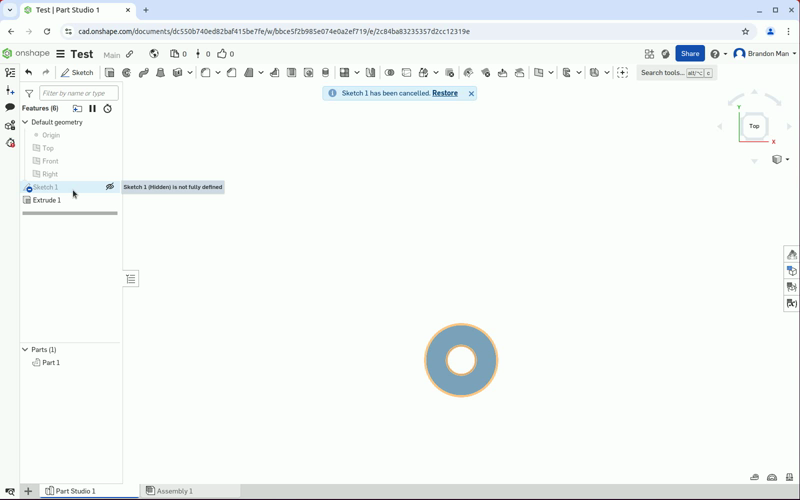
click(73, 189)
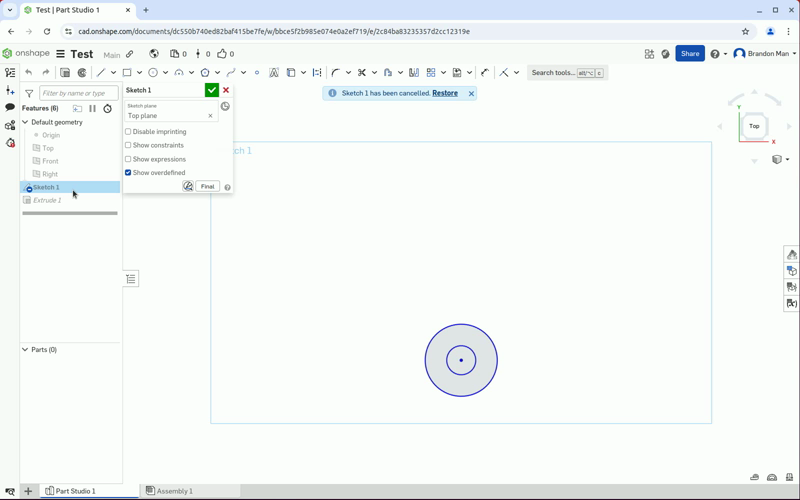
mouse_move(229, 92)
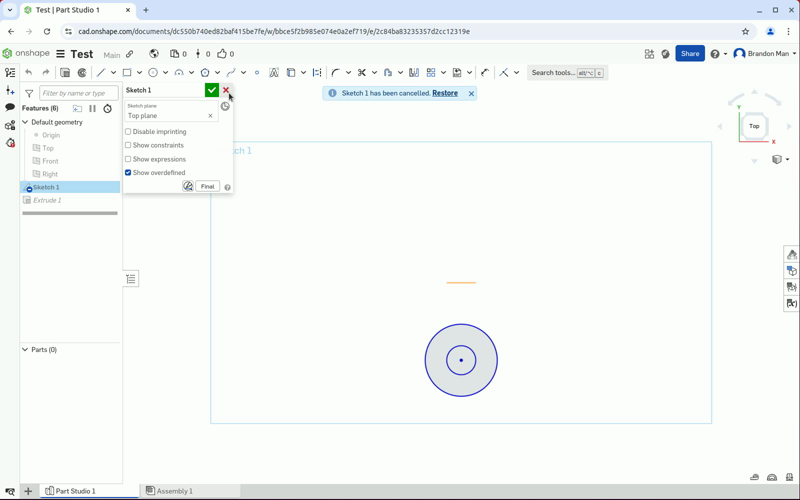
click(229, 92)
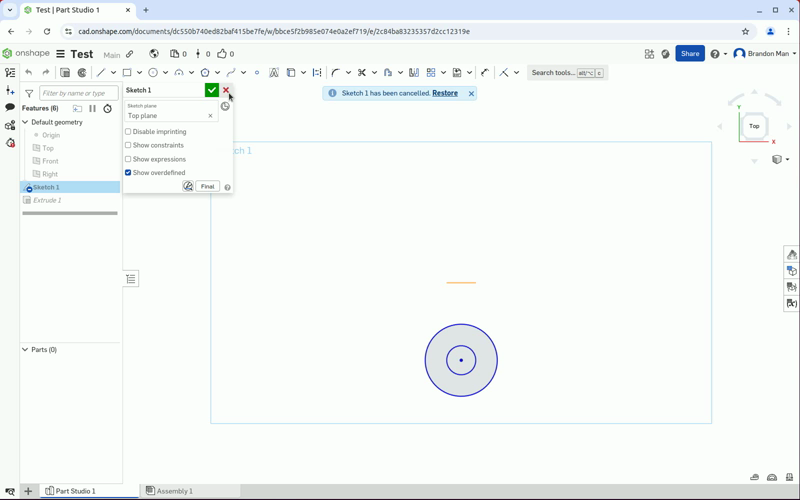
key(shift+s)
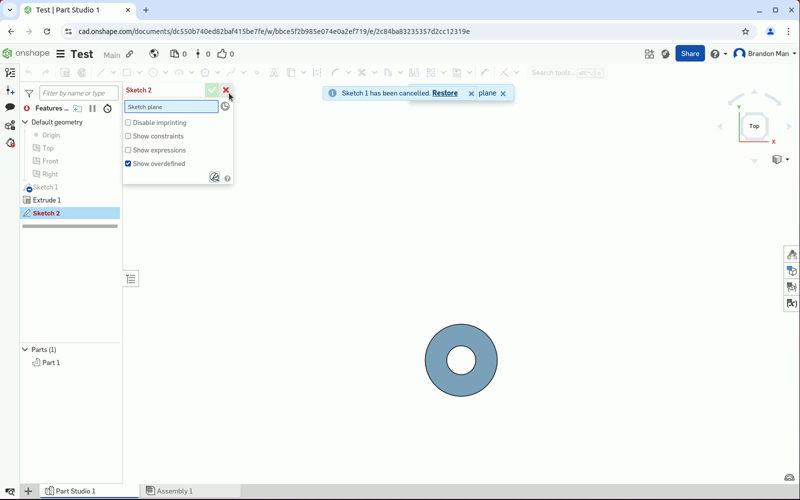
mouse_move(73, 150)
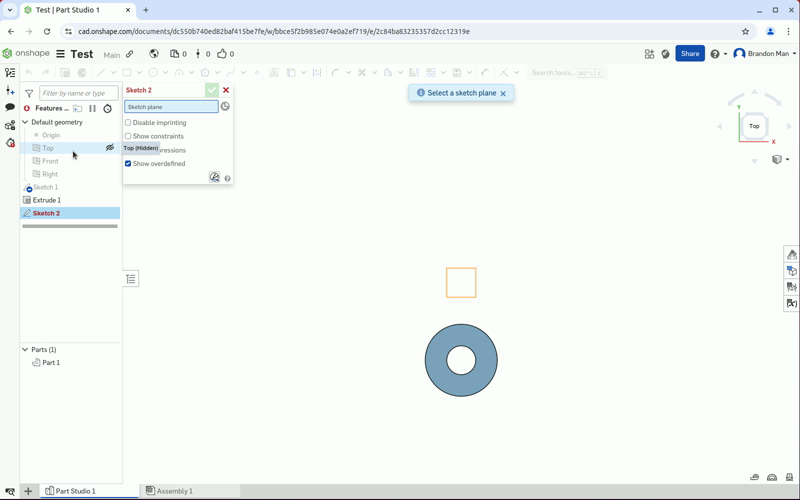
click(73, 150)
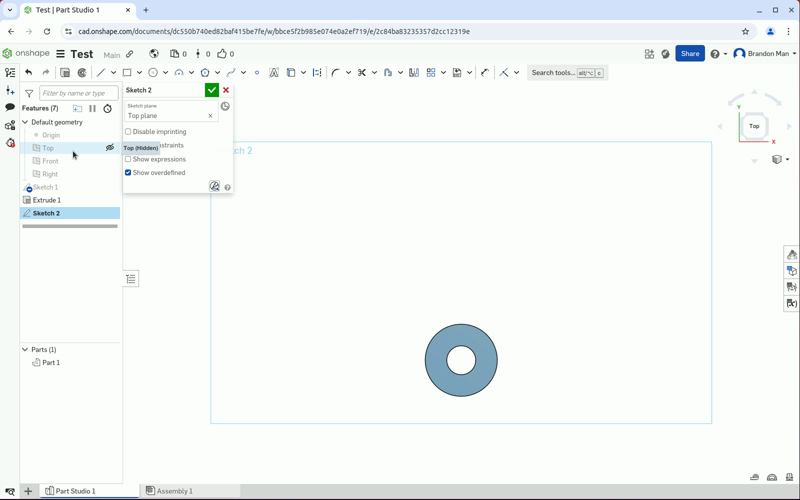
mouse_move(73, 352)
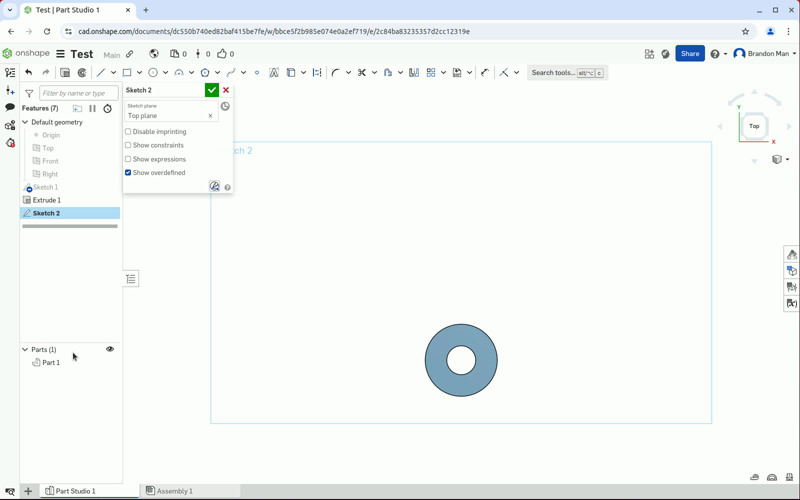
key(y)
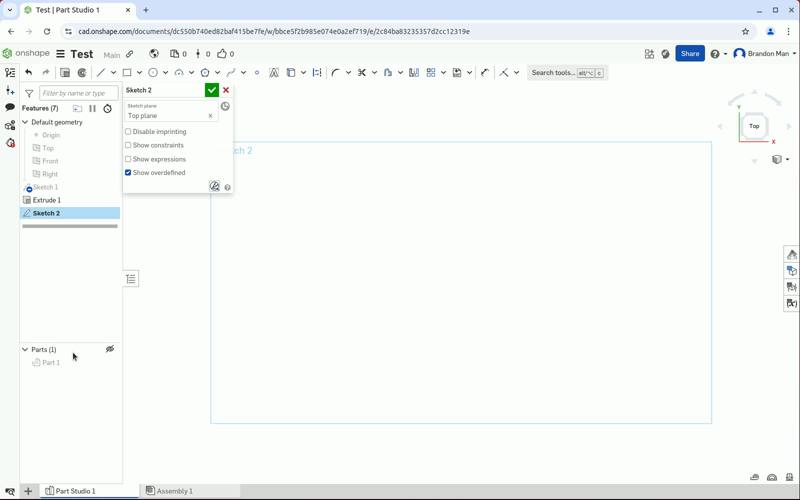
key(a)
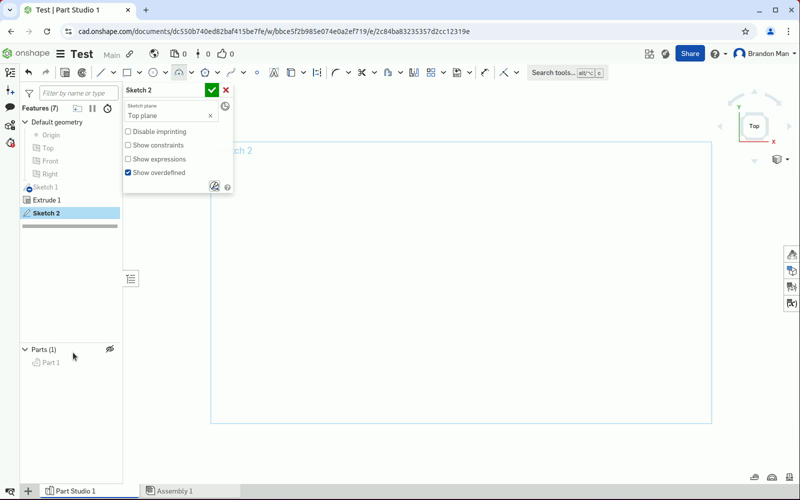
key_down(shift)
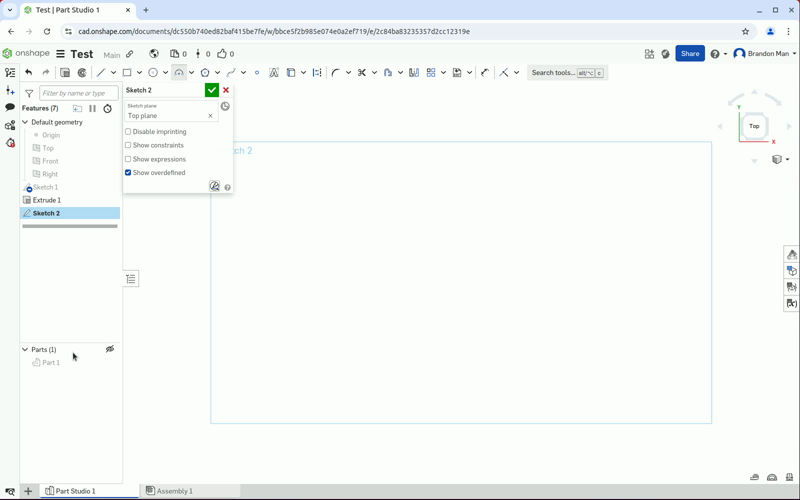
mouse_move(425, 360)
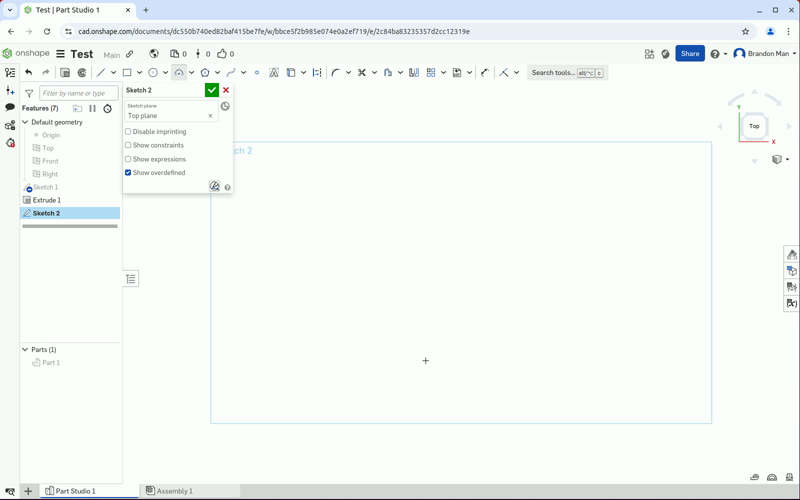
click(425, 360)
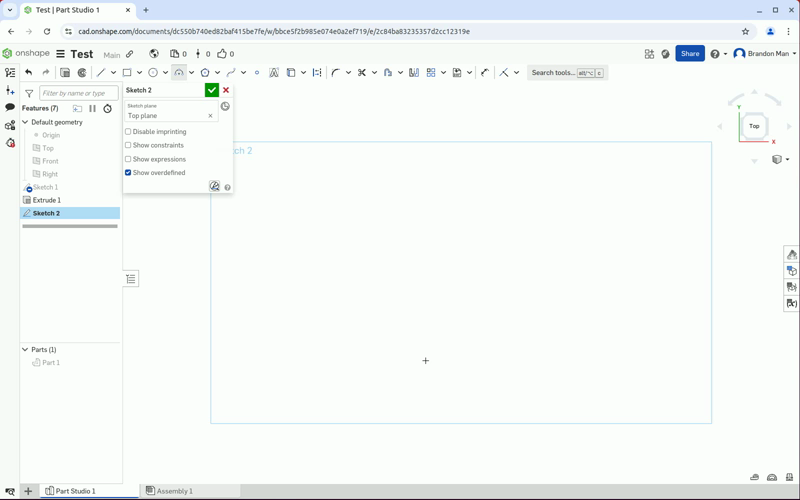
key_up(shift)
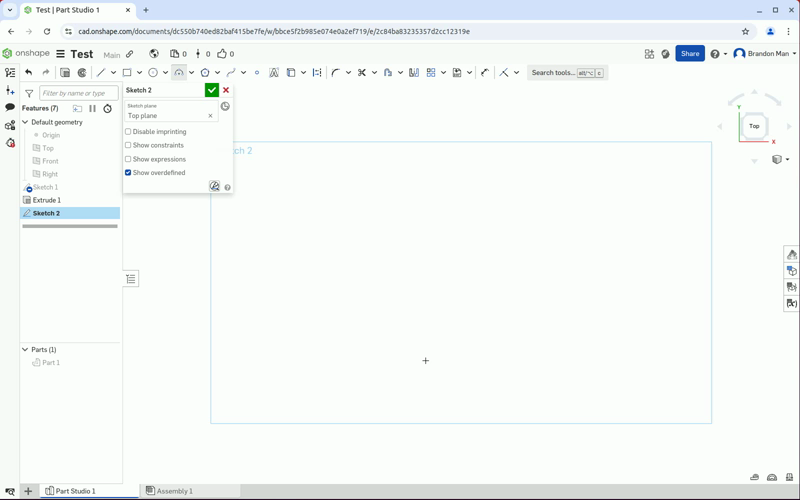
key_down(shift)
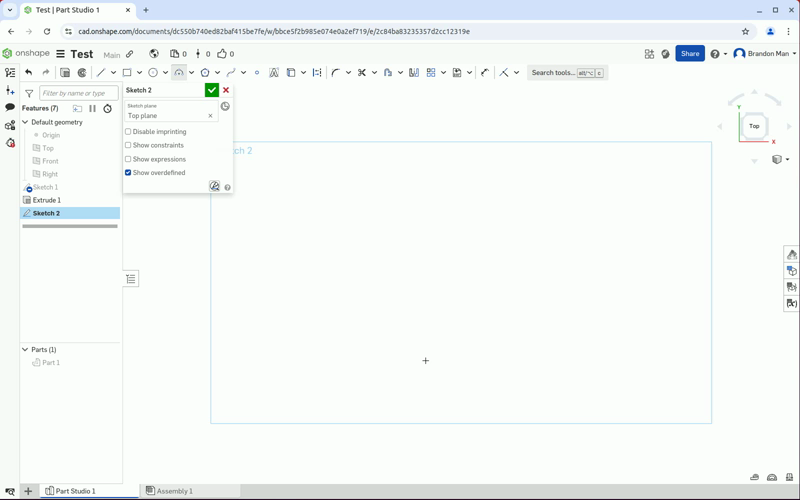
mouse_move(495, 360)
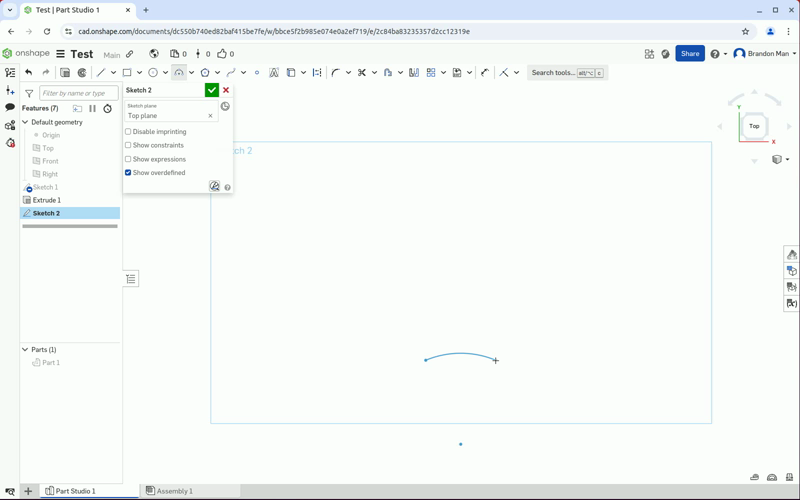
click(495, 360)
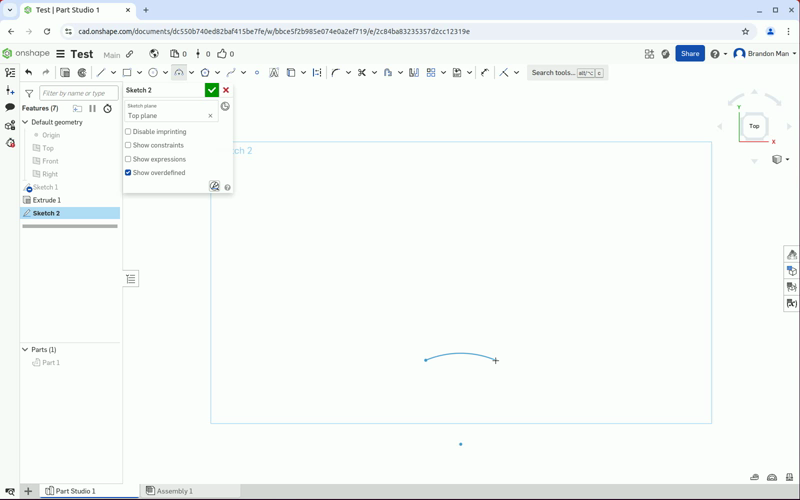
mouse_move(460, 325)
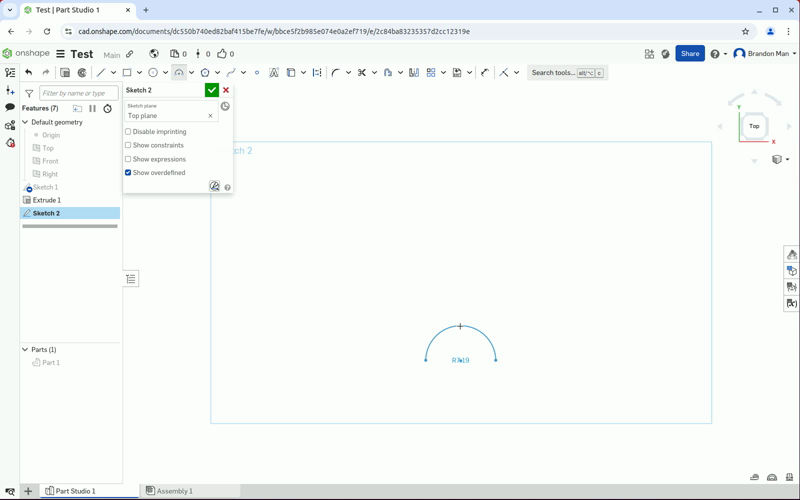
click(460, 325)
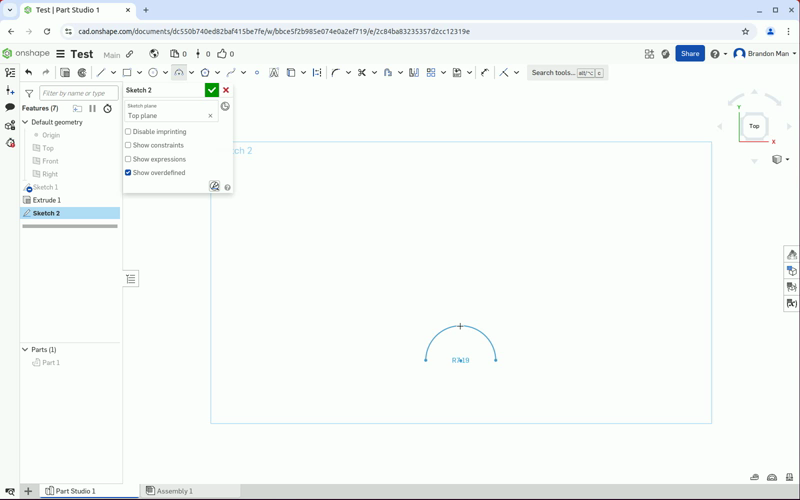
key_up(shift)
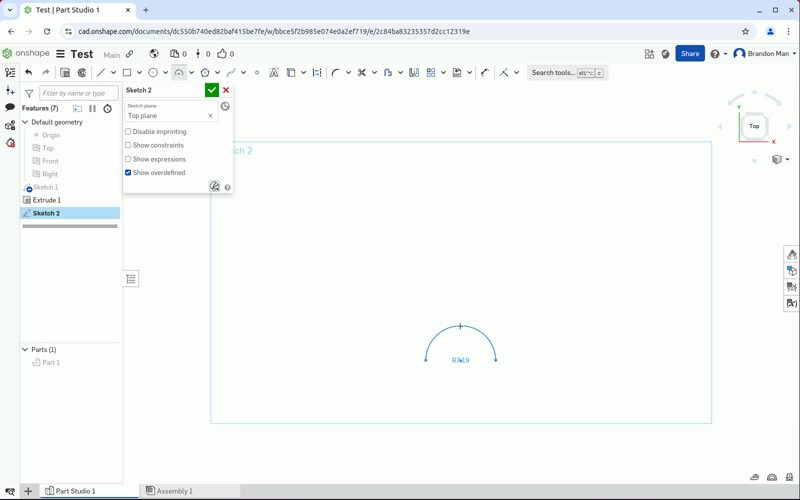
key(esc)
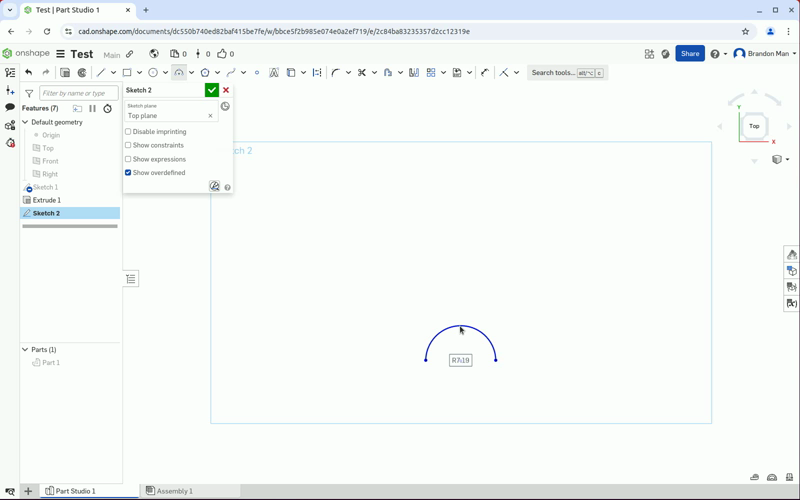
key(l)
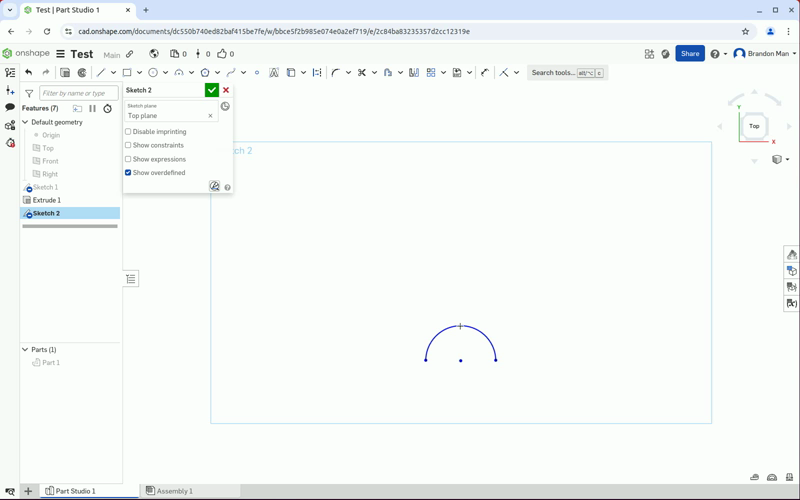
mouse_move(495, 360)
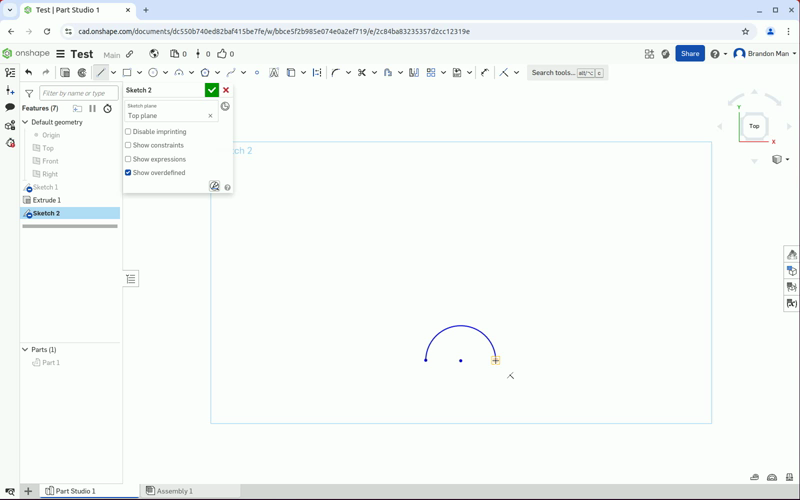
click(495, 360)
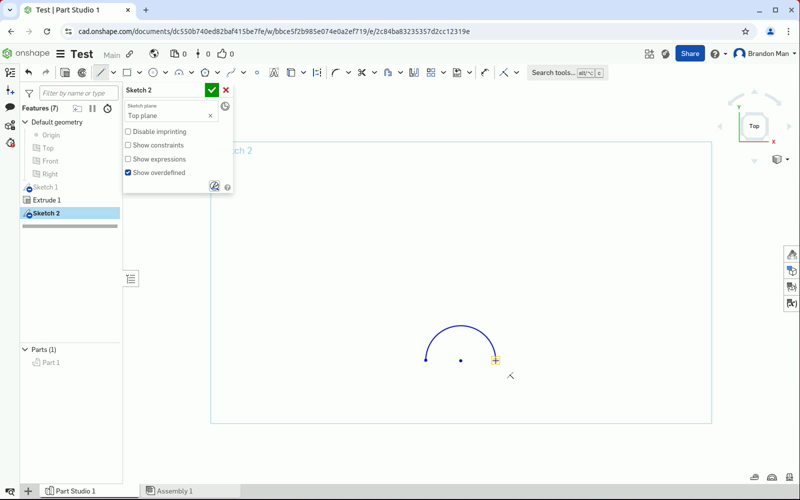
key_down(shift)
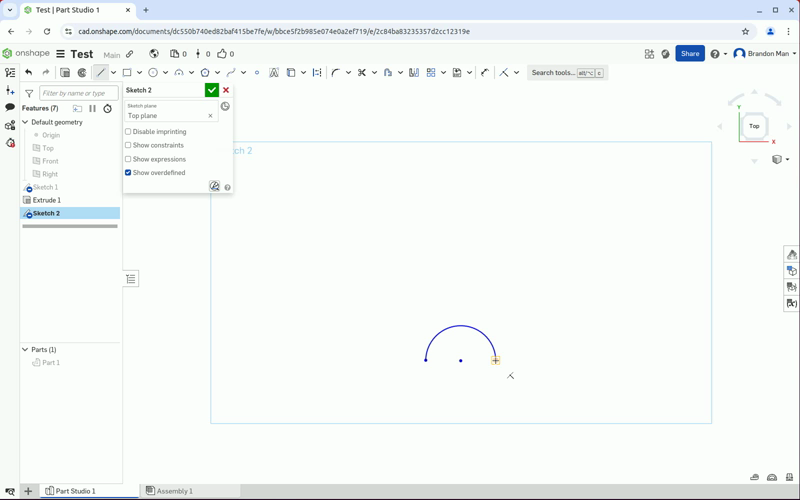
mouse_move(495, 206)
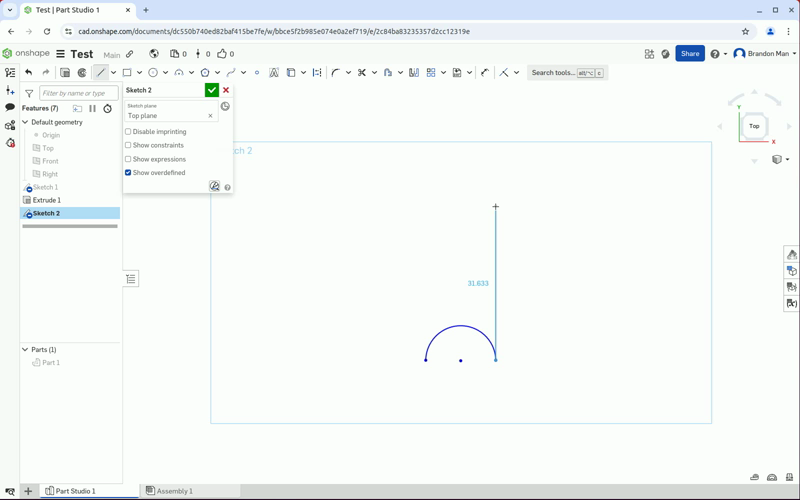
click(495, 206)
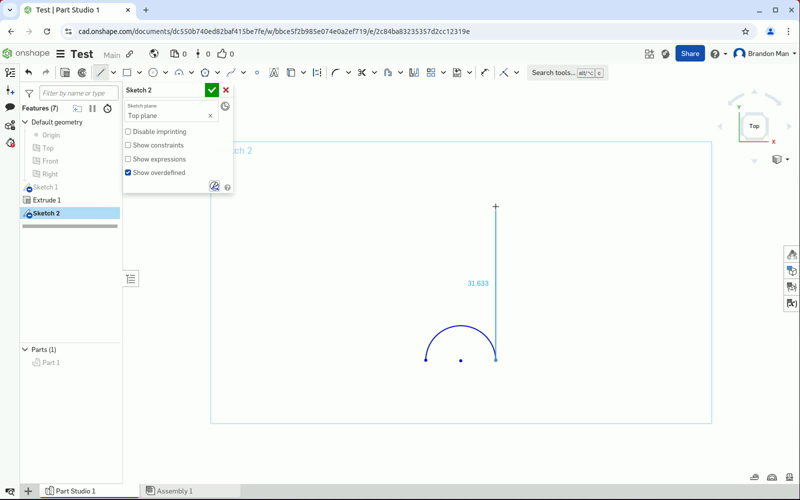
key_up(shift)
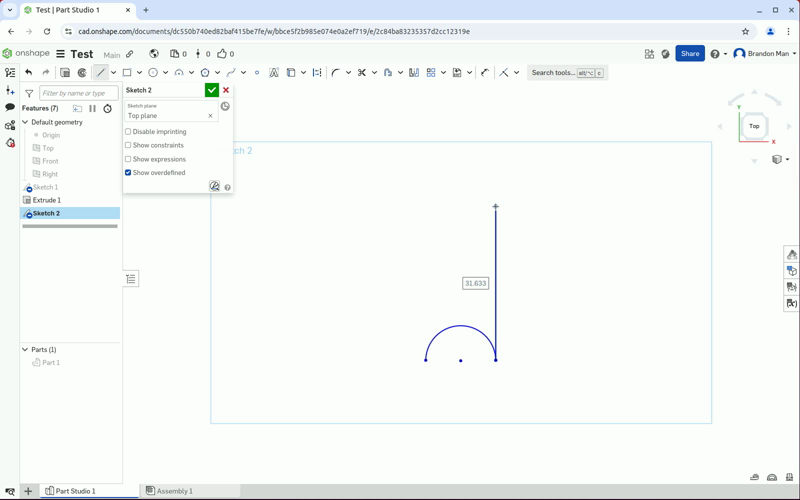
key(esc)
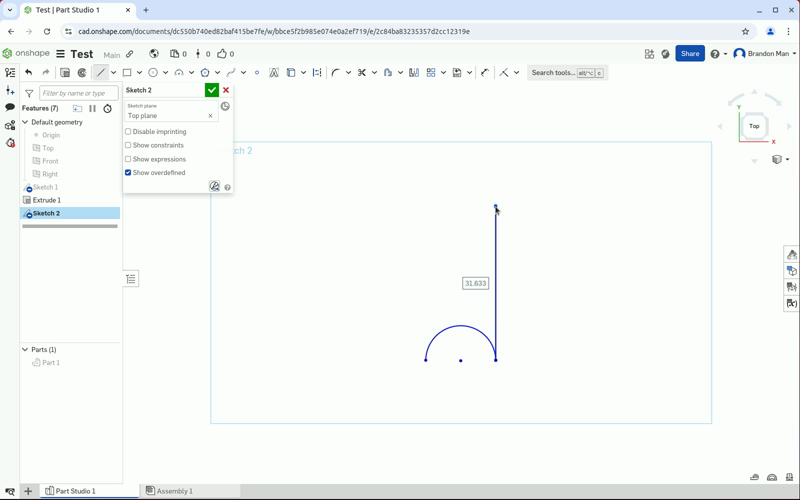
key(a)
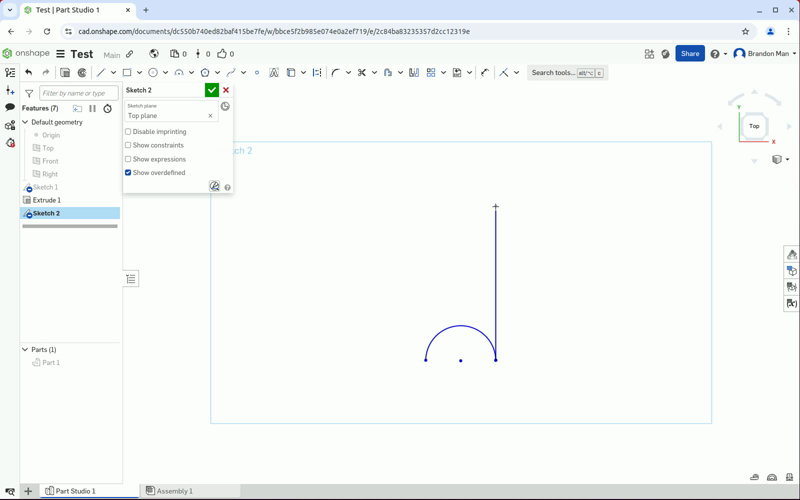
mouse_move(495, 206)
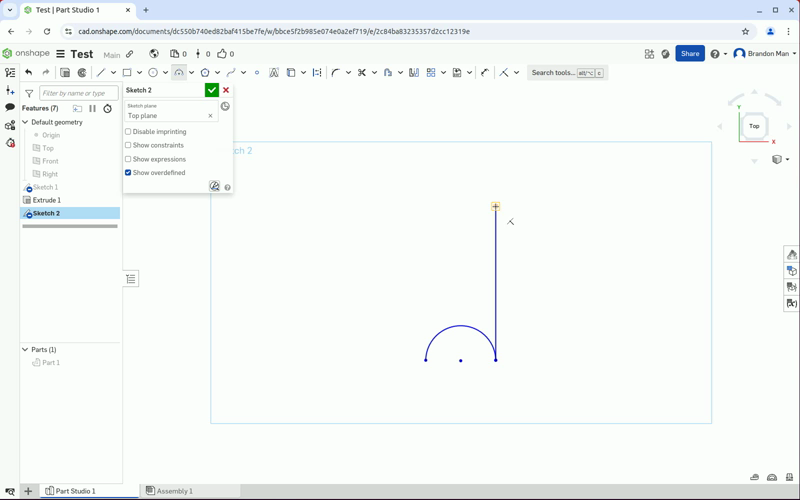
click(495, 206)
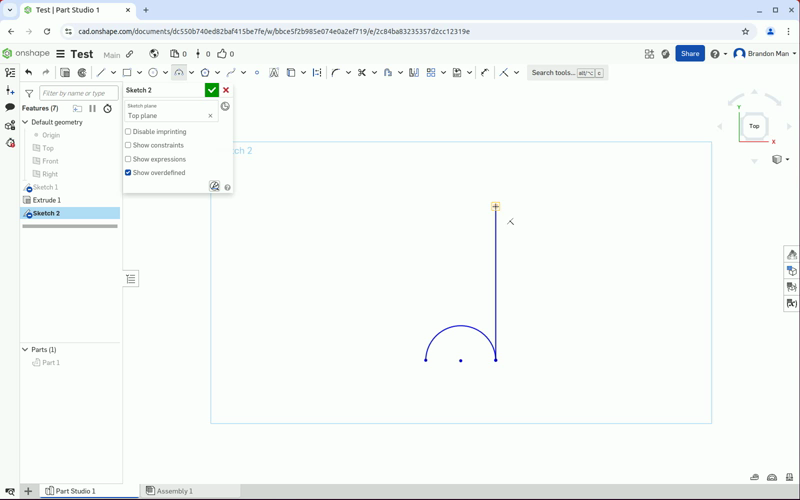
key_down(shift)
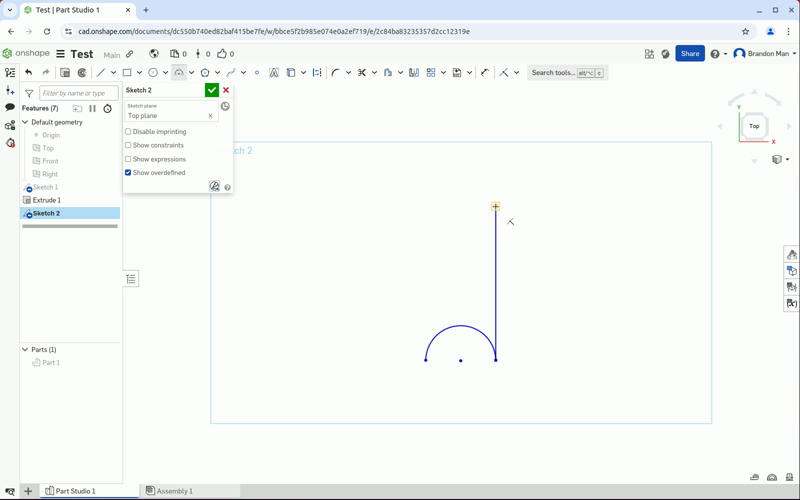
mouse_move(425, 206)
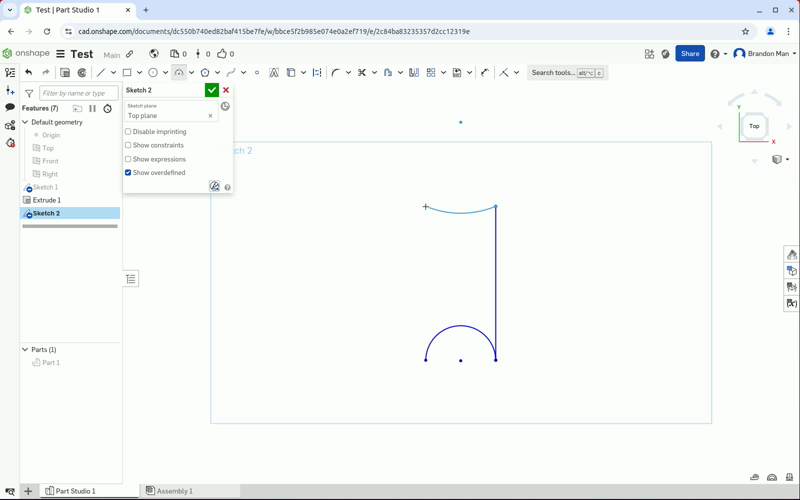
click(425, 206)
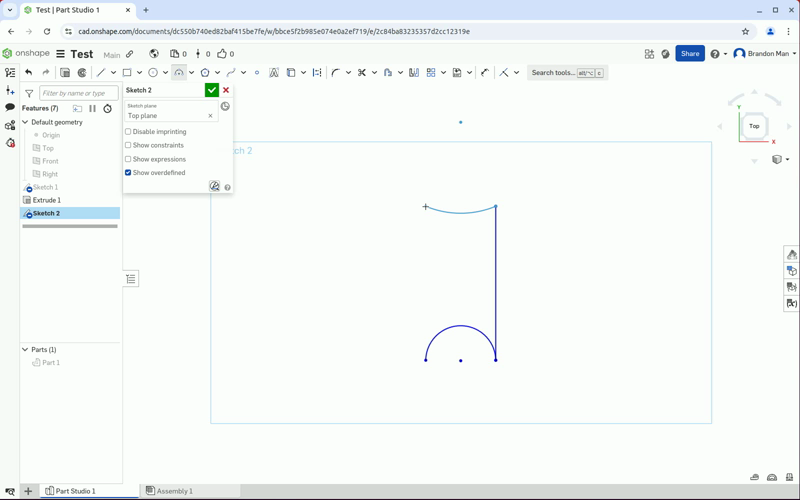
mouse_move(460, 240)
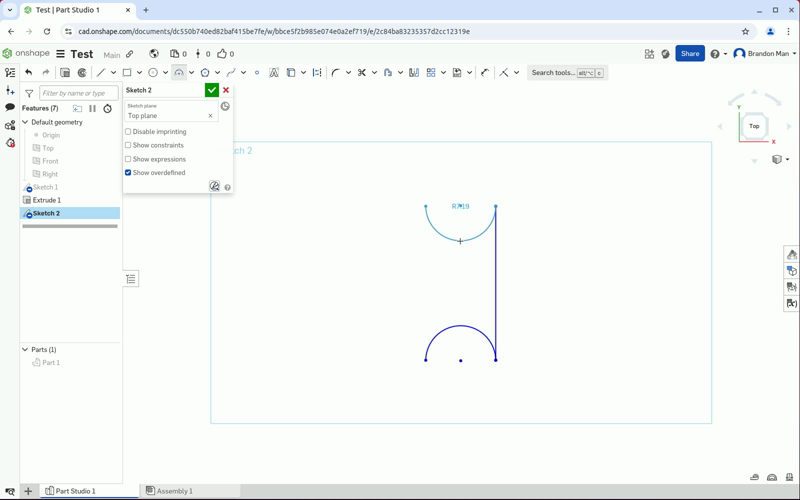
click(460, 240)
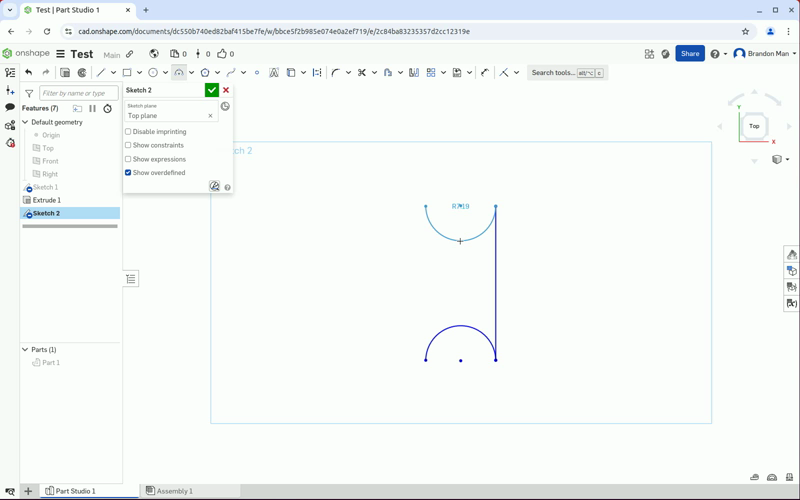
key_up(shift)
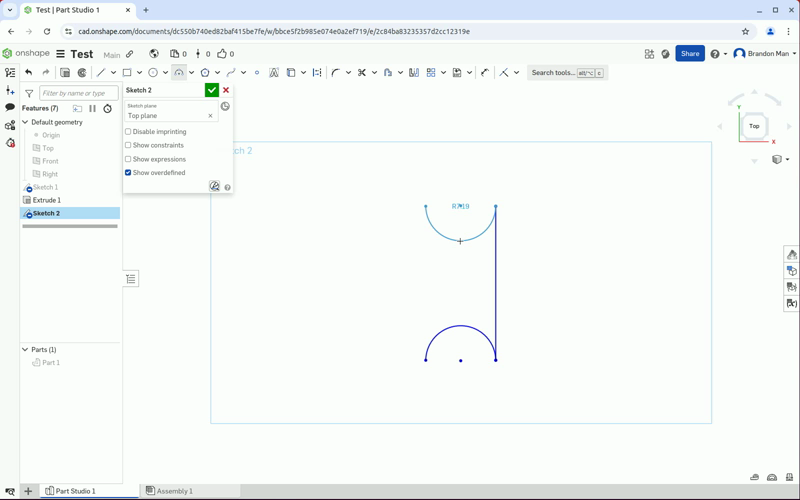
key(esc)
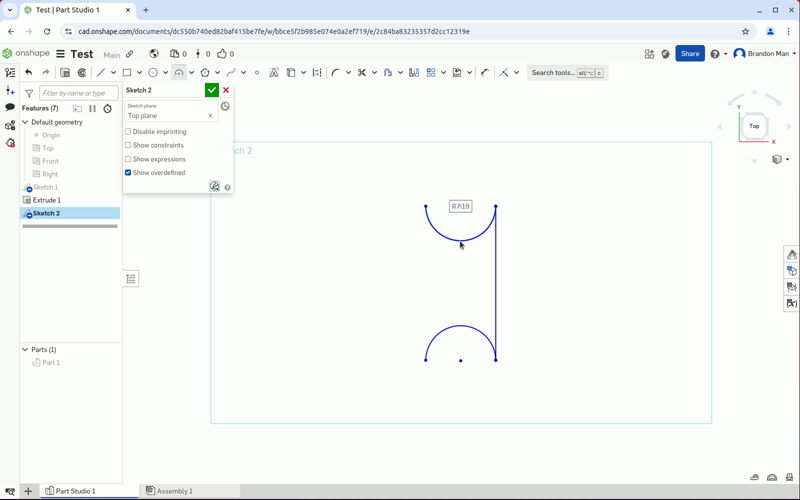
key(l)
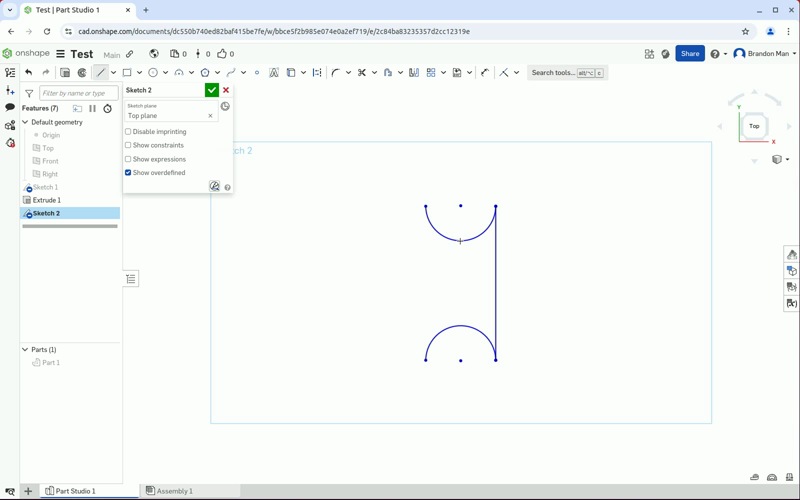
mouse_move(425, 206)
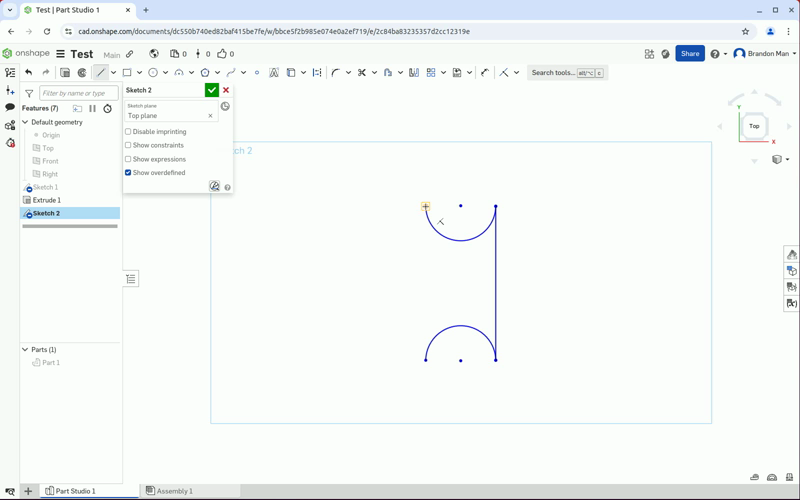
click(425, 206)
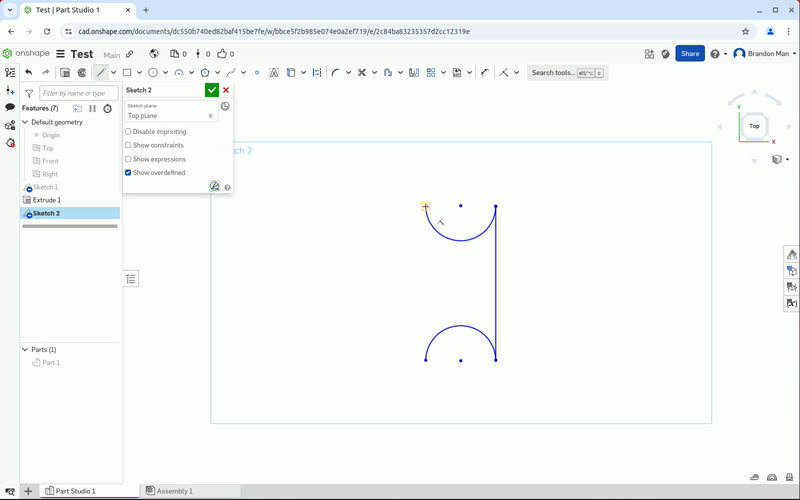
key_down(shift)
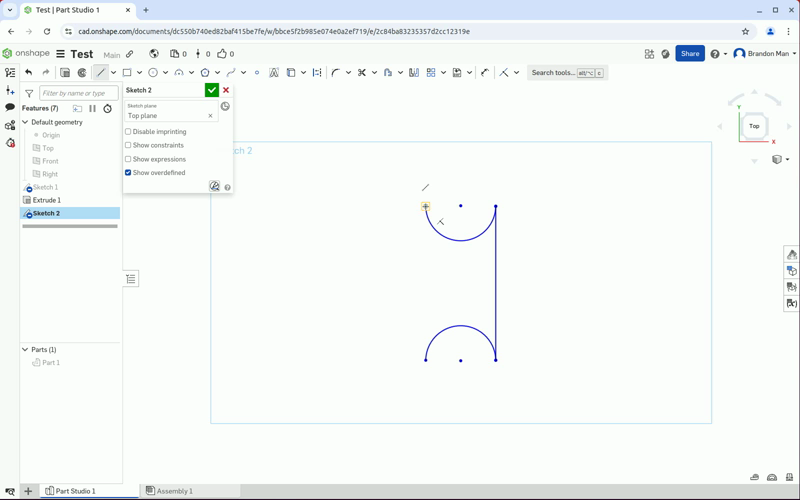
mouse_move(425, 360)
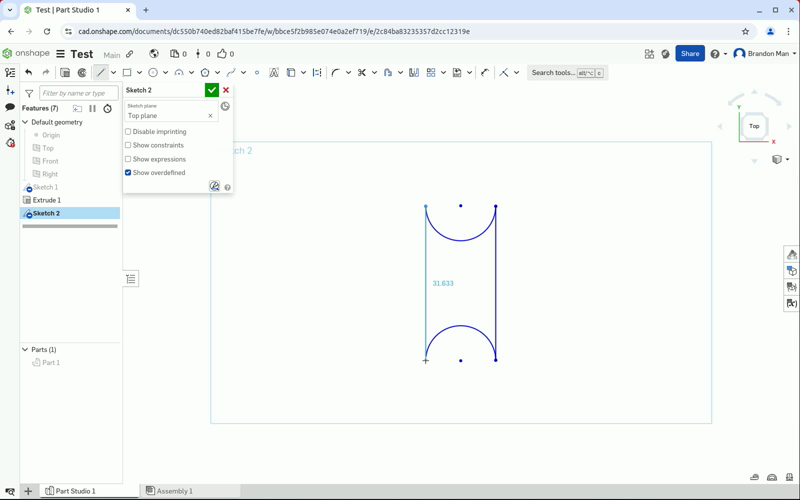
key_up(shift)
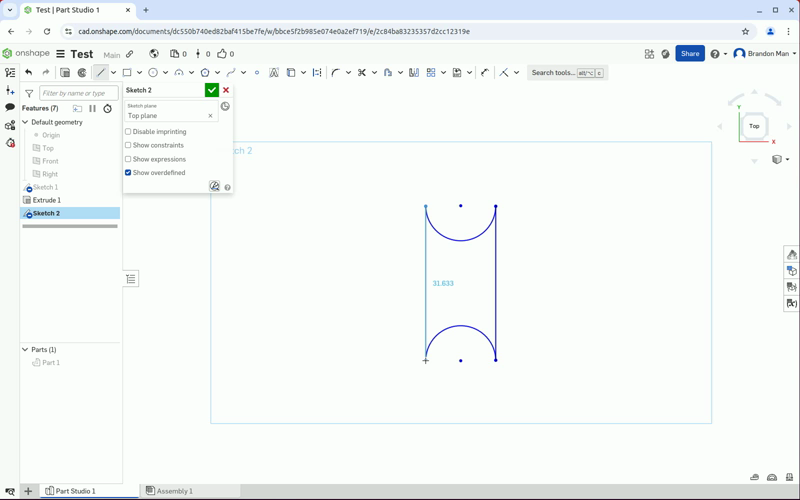
click(425, 360)
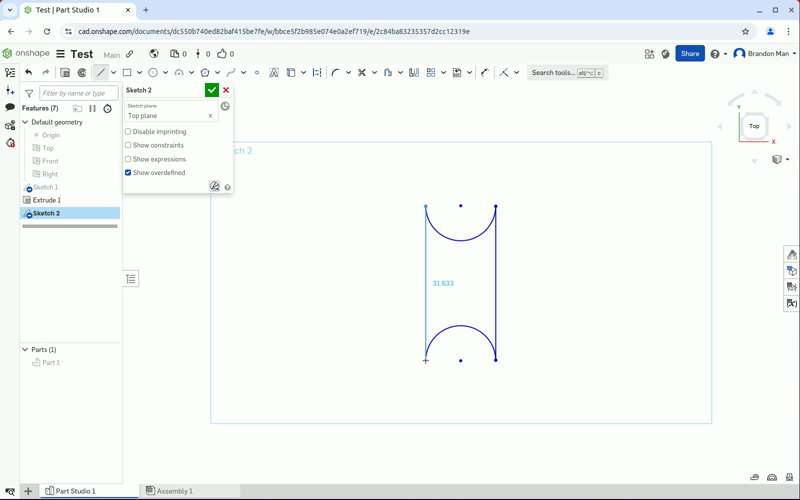
key(esc)
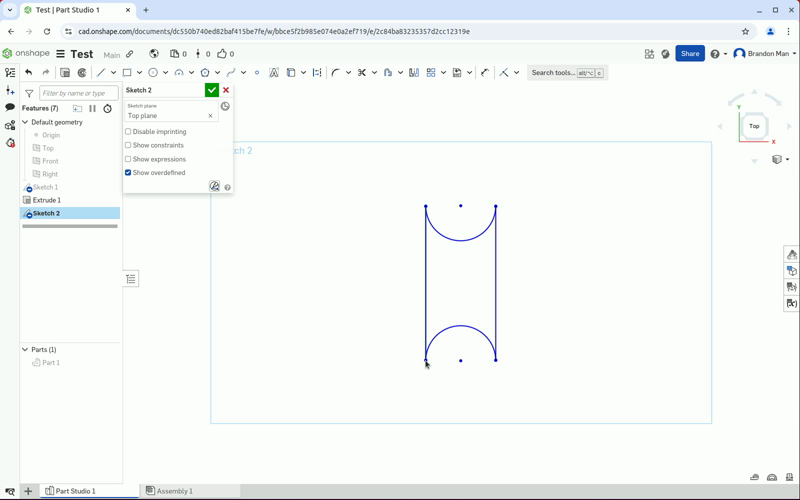
mouse_move(459, 269)
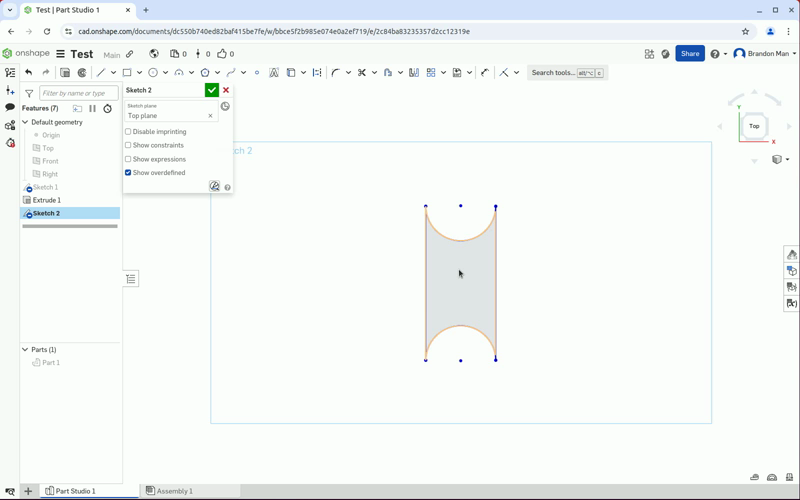
scroll(6)
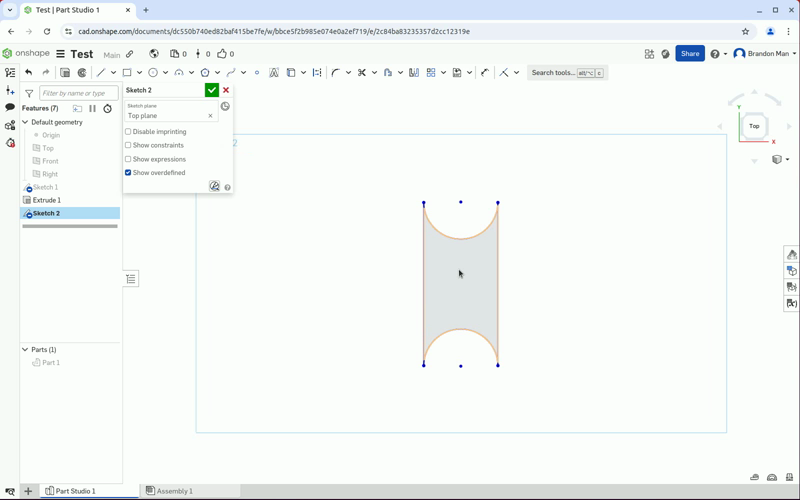
scroll(6)
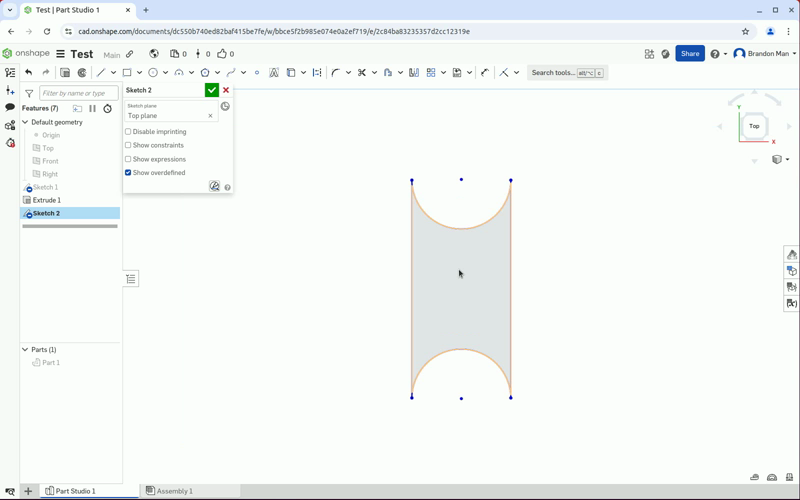
scroll(6)
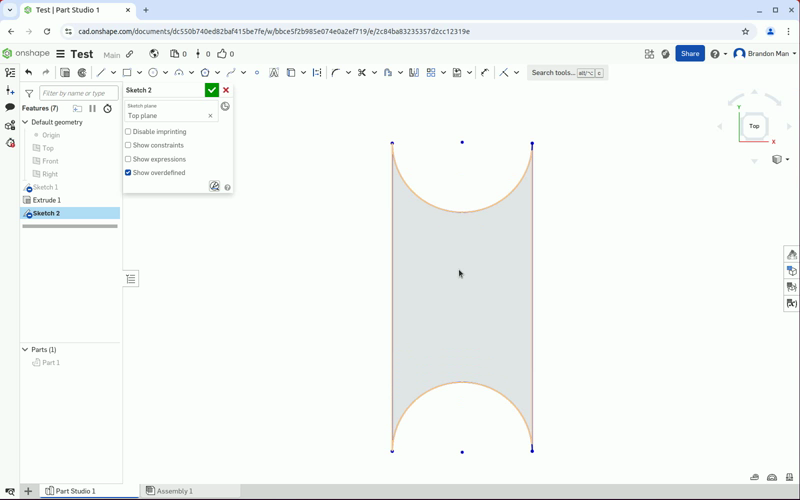
scroll(6)
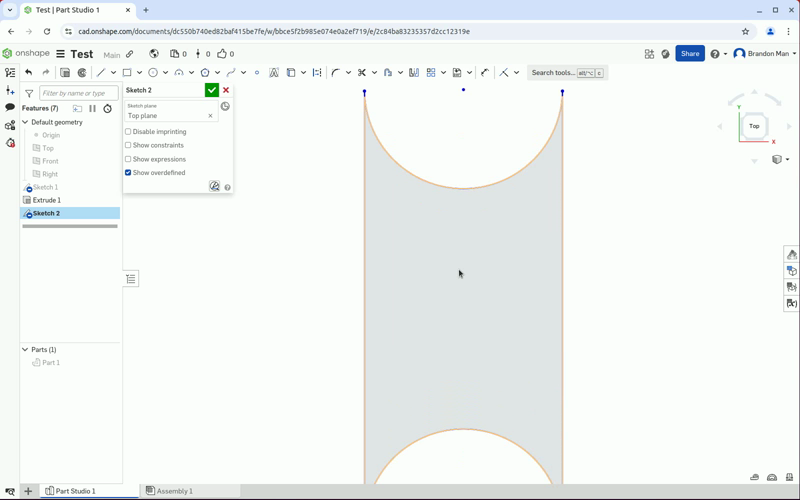
scroll(6)
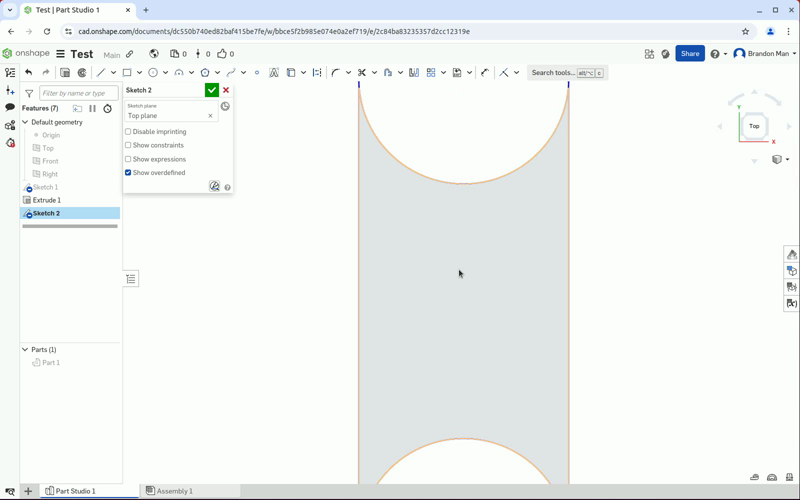
scroll(6)
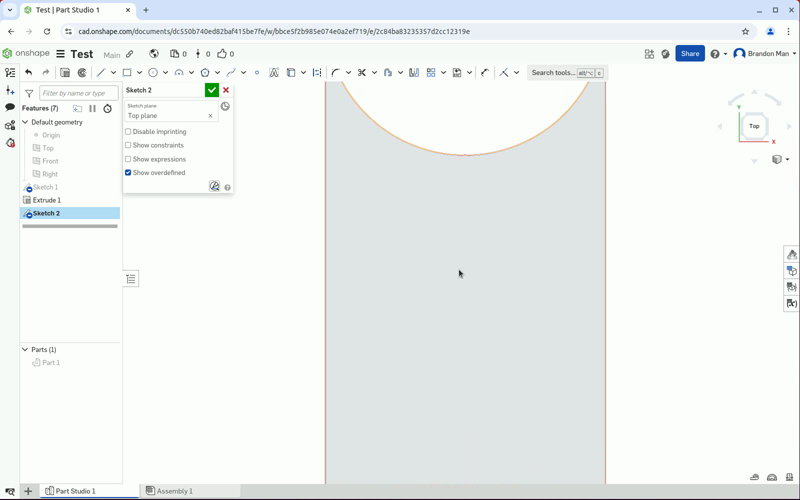
scroll(6)
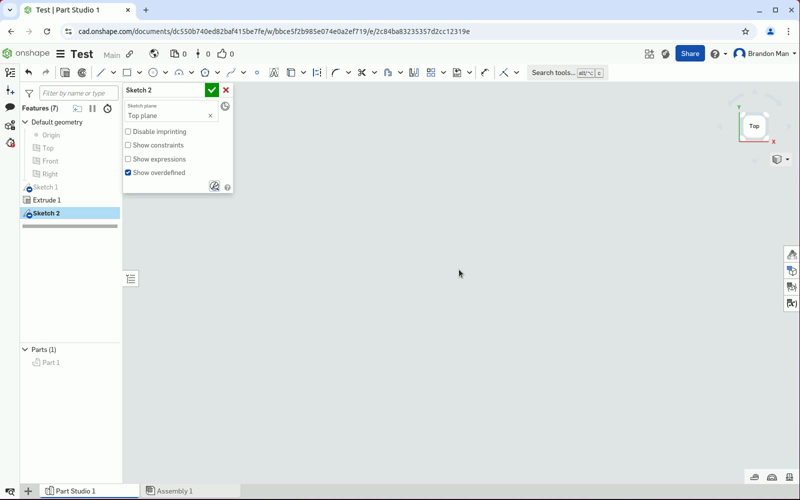
click(459, 269)
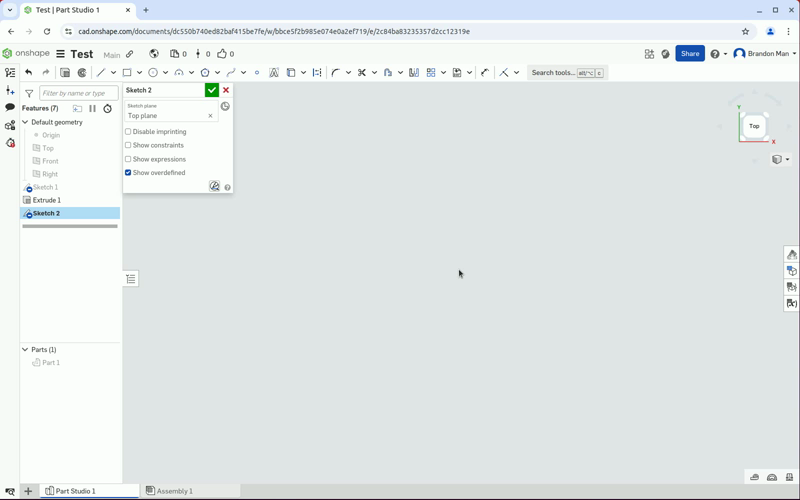
scroll(-6)
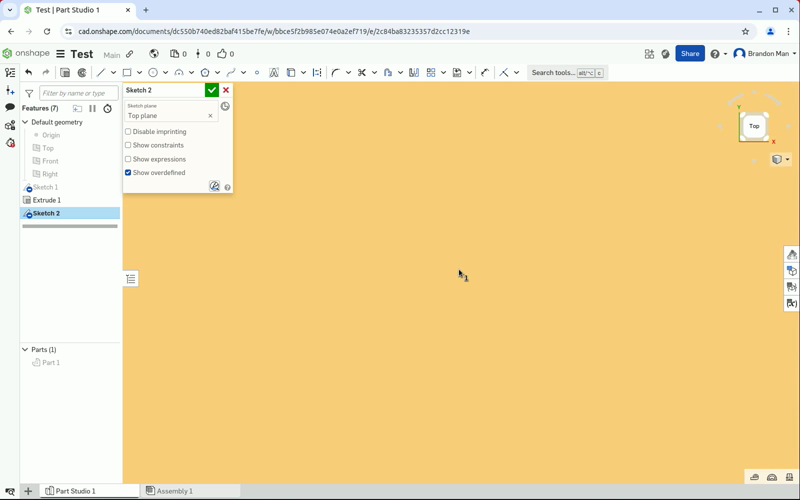
scroll(-6)
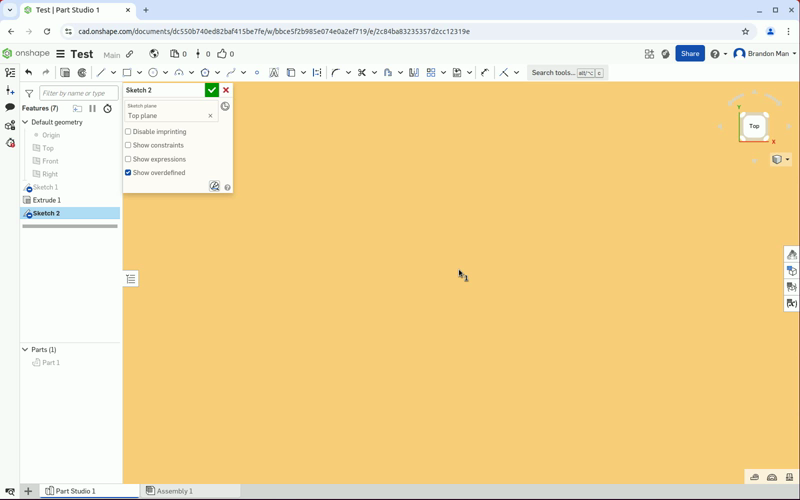
scroll(-6)
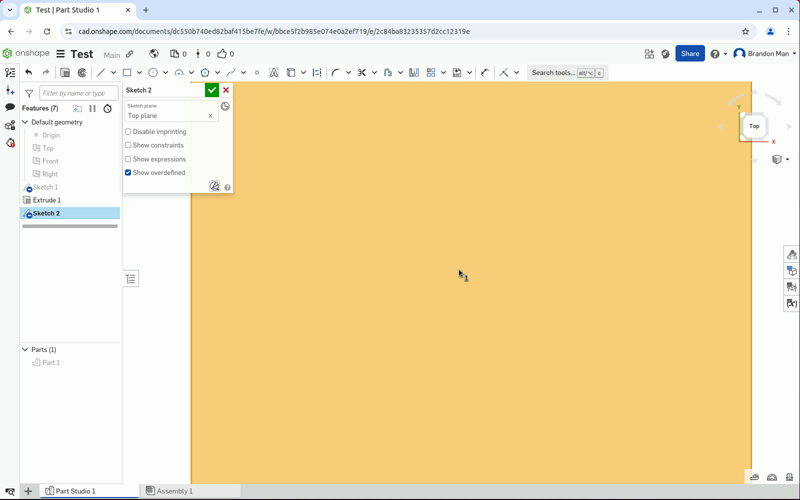
scroll(-6)
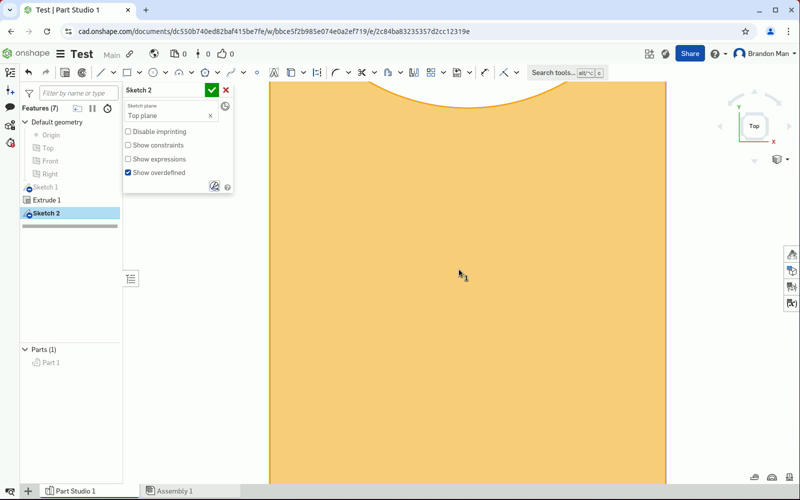
scroll(-6)
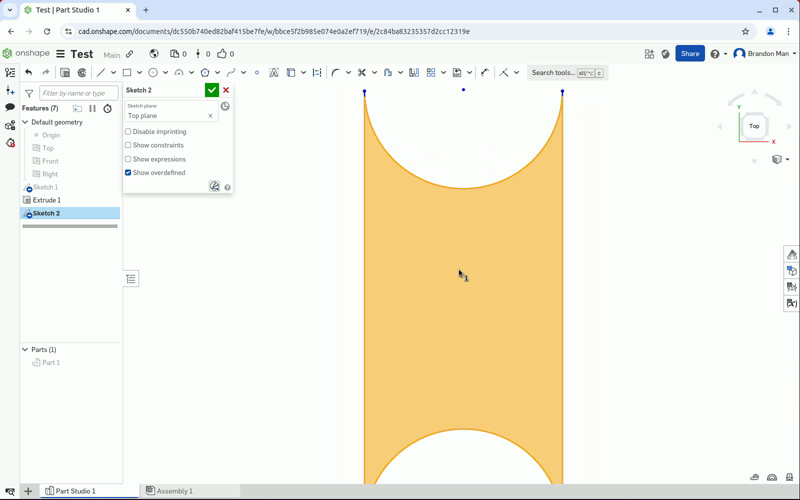
scroll(-6)
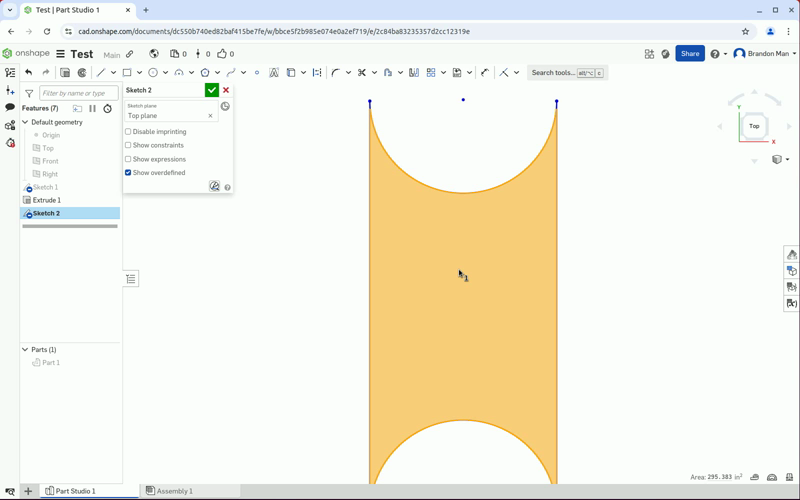
scroll(-6)
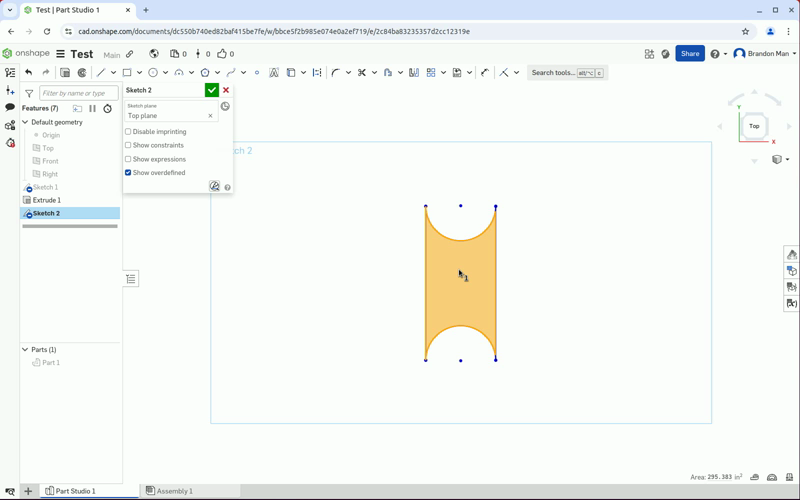
mouse_move(73, 352)
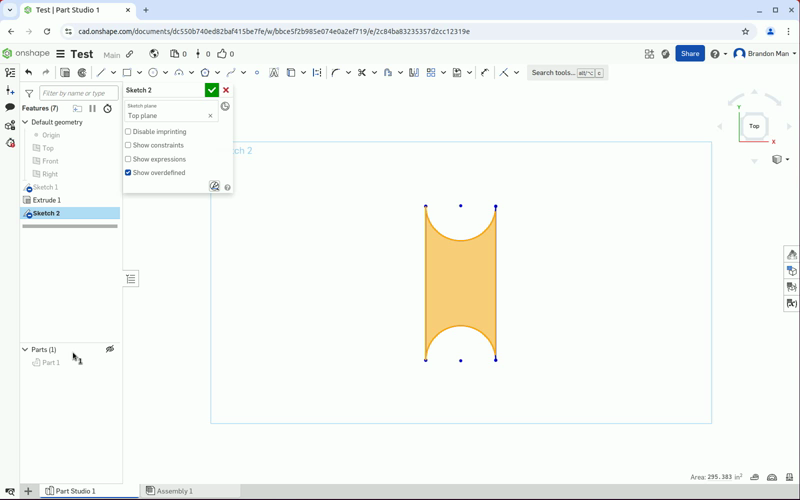
key(shift+y)
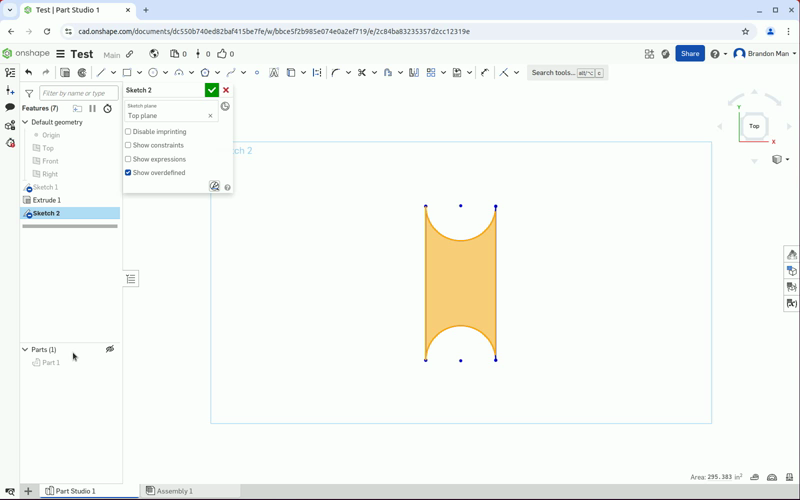
key(shift+e)
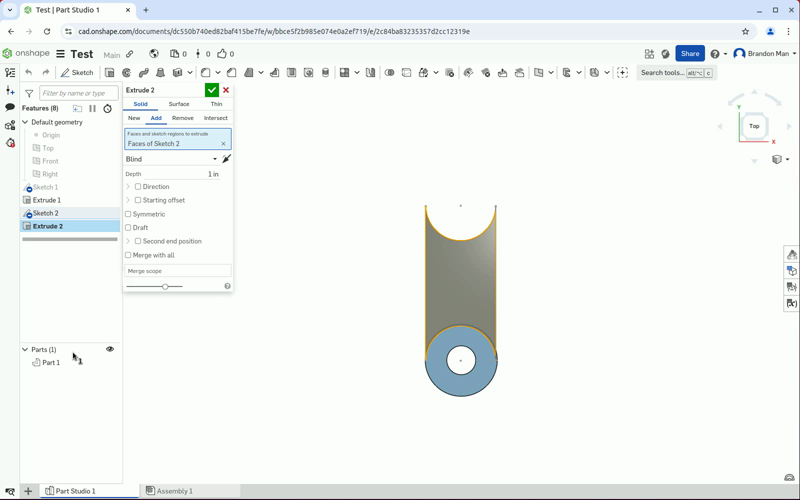
mouse_move(143, 106)
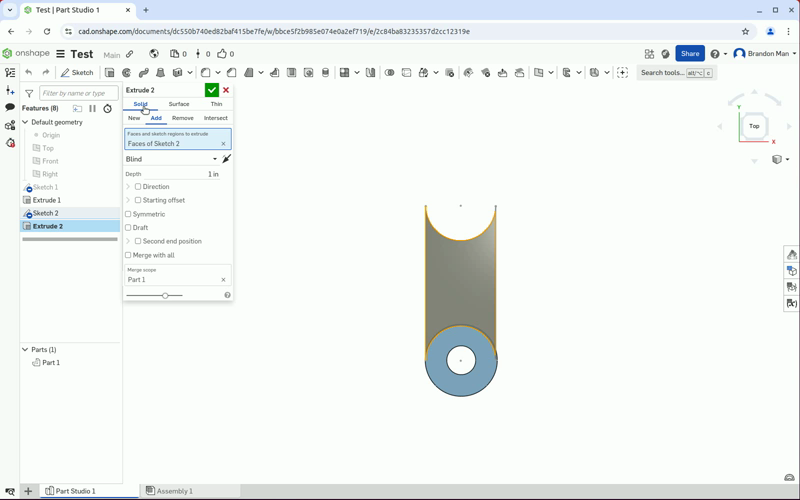
click(143, 106)
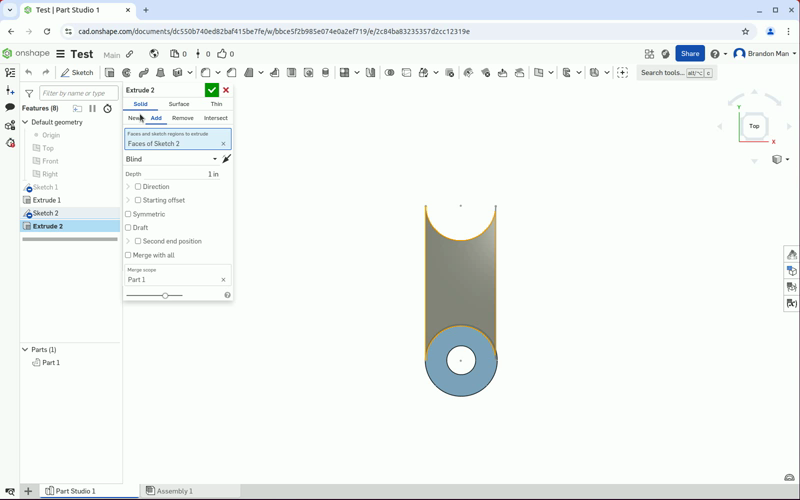
mouse_move(137, 120)
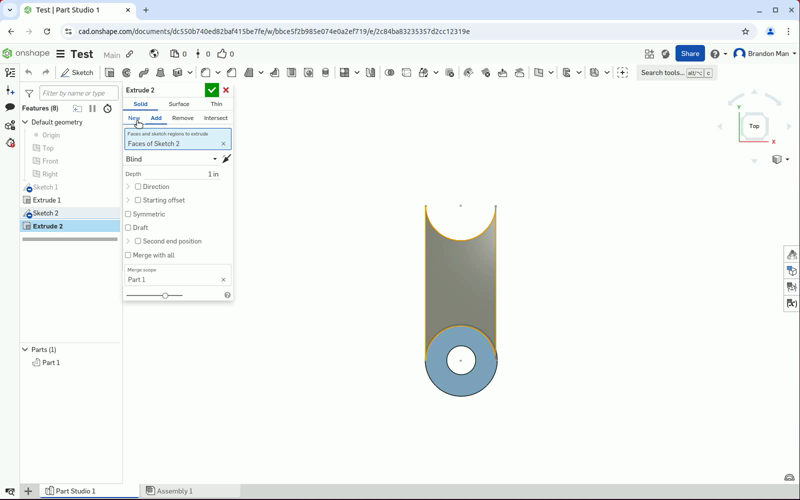
click(137, 120)
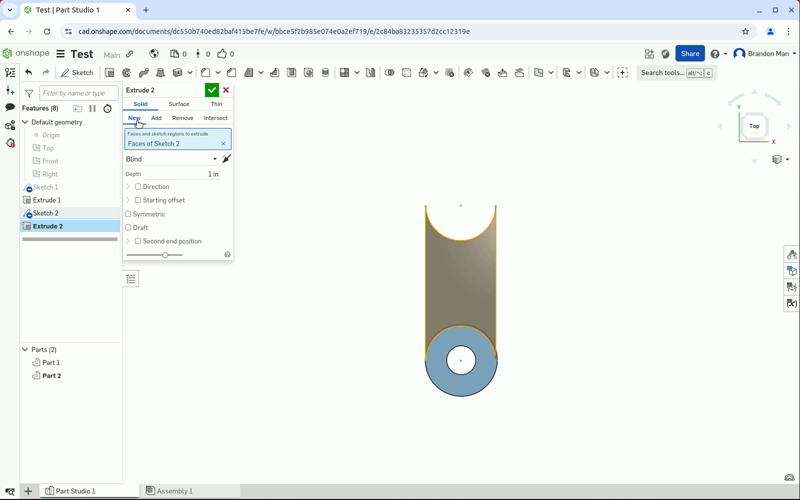
key(tab, 4)
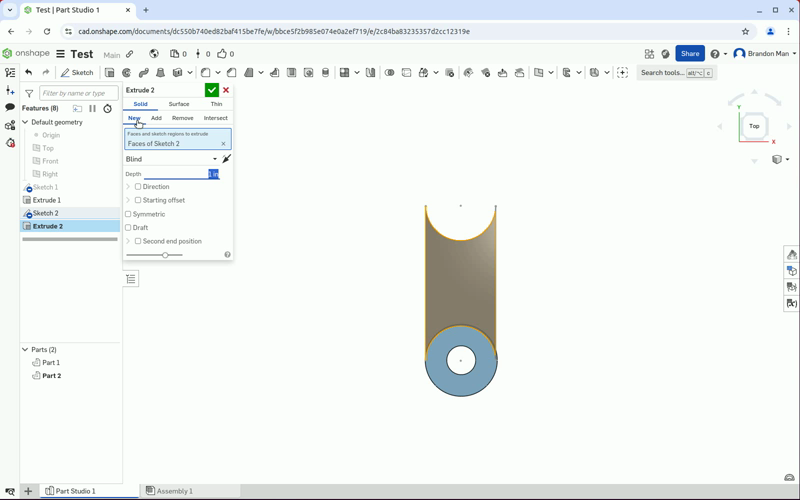
text(-4.333)
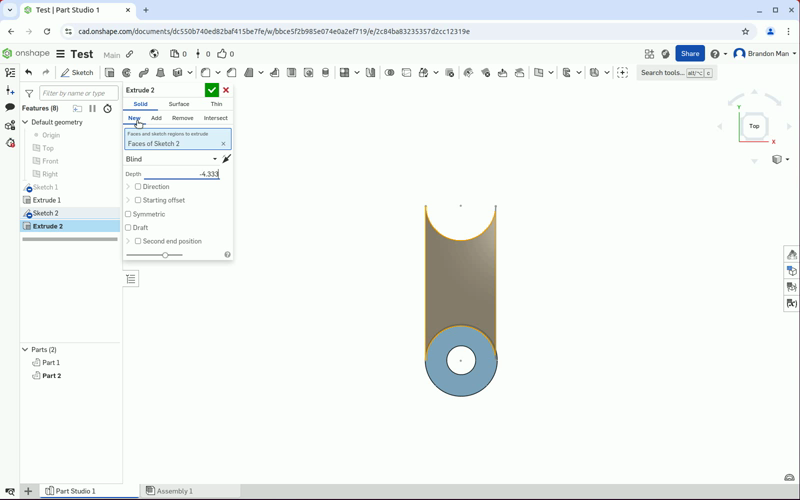
key(enter)
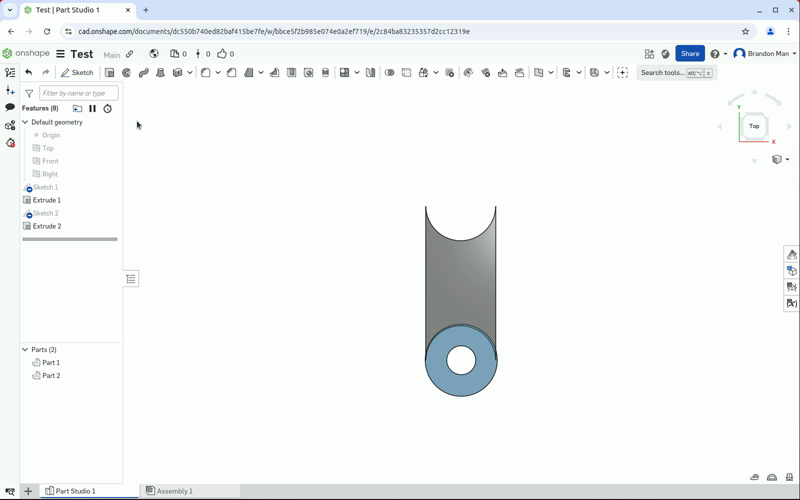
key(shift+h)
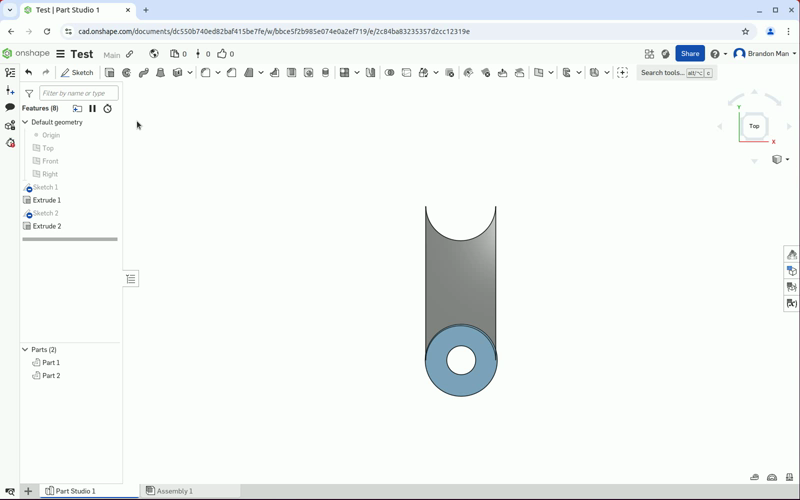
key(shift+h)
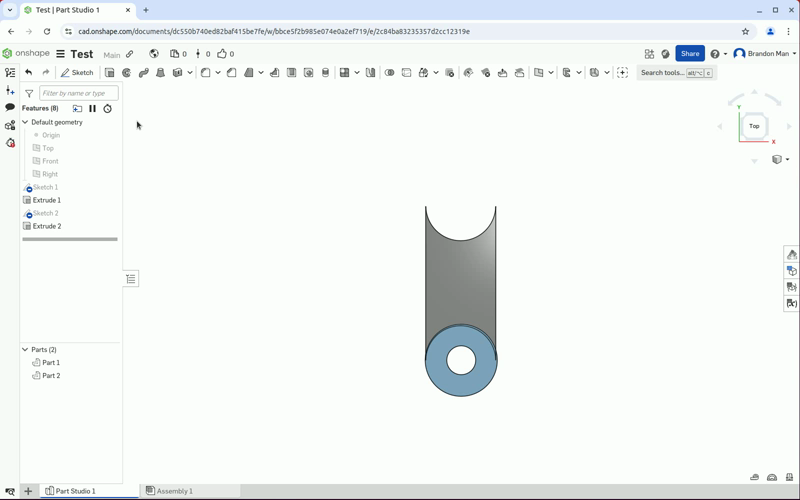
mouse_move(73, 189)
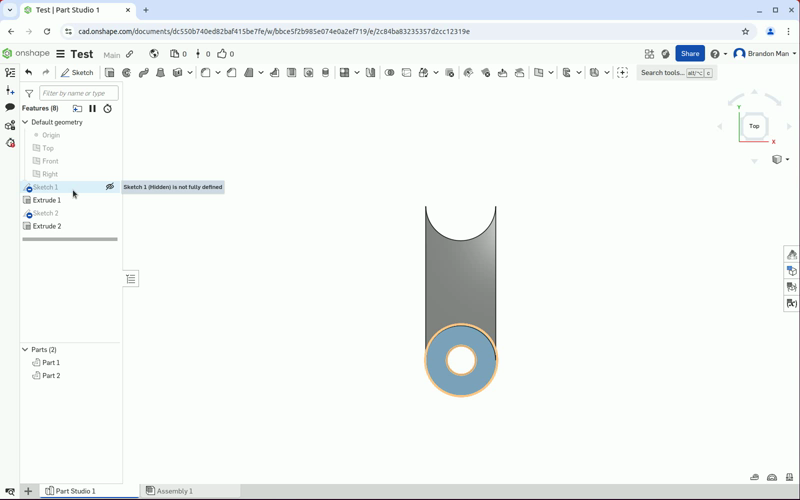
click(73, 189)
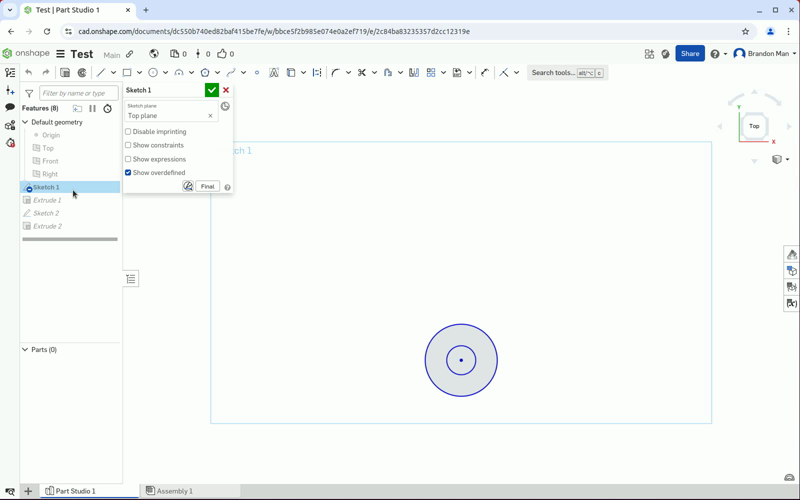
mouse_move(229, 92)
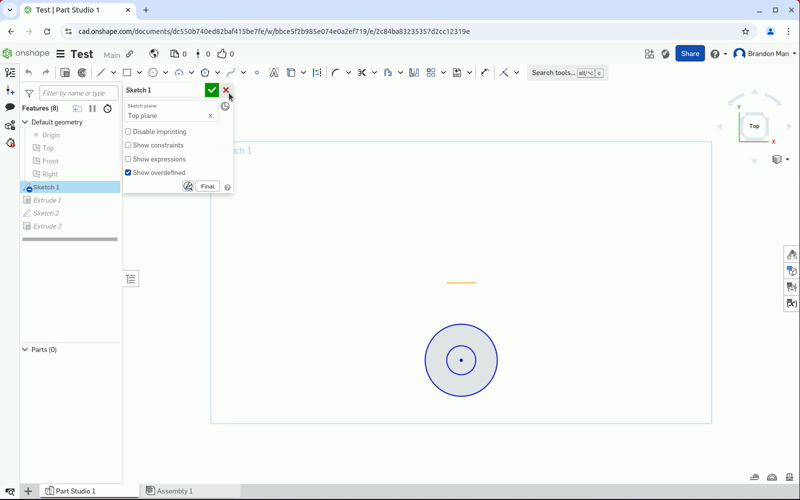
click(229, 92)
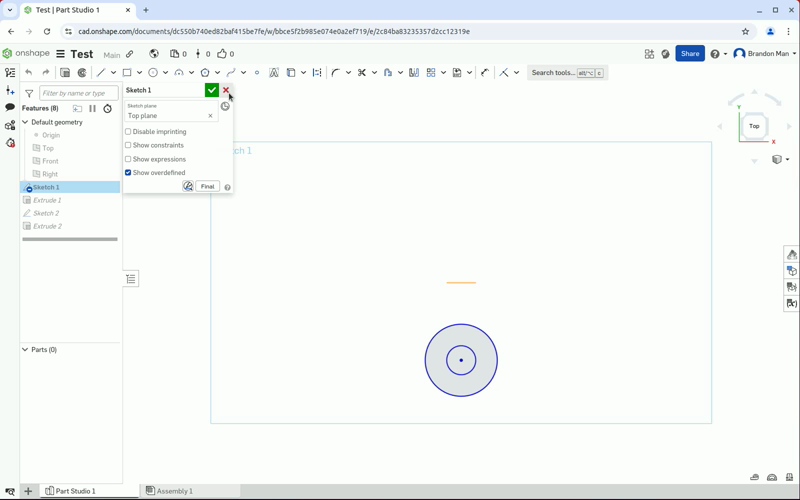
key(shift+s)
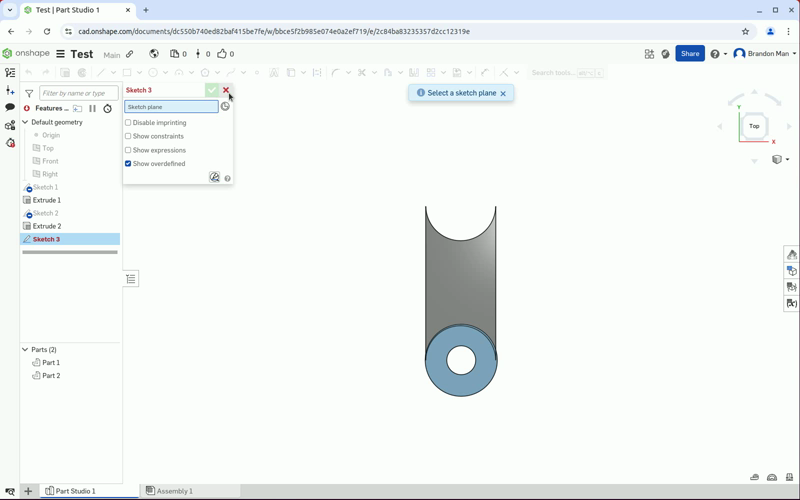
mouse_move(73, 150)
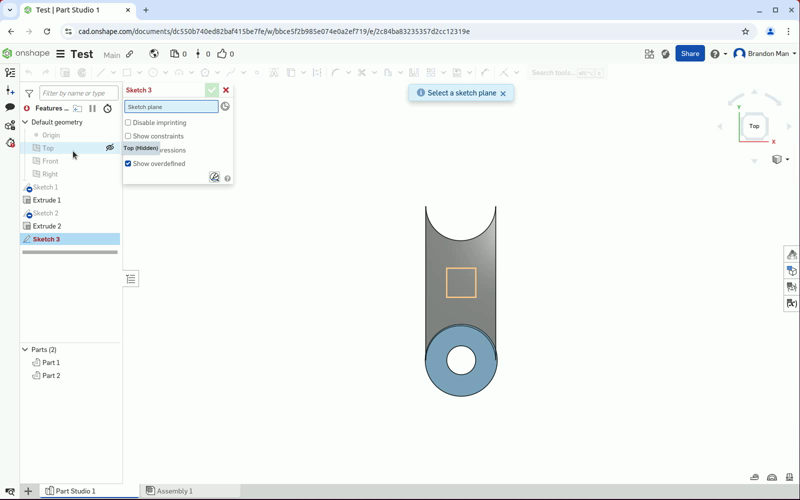
click(73, 150)
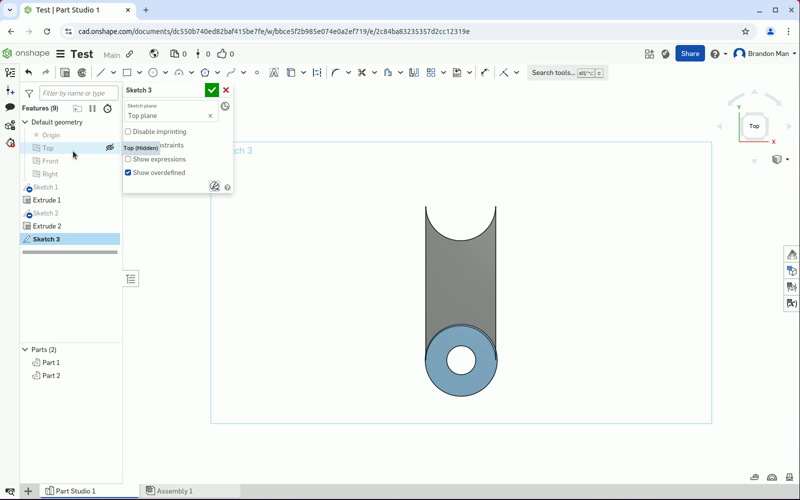
mouse_move(73, 352)
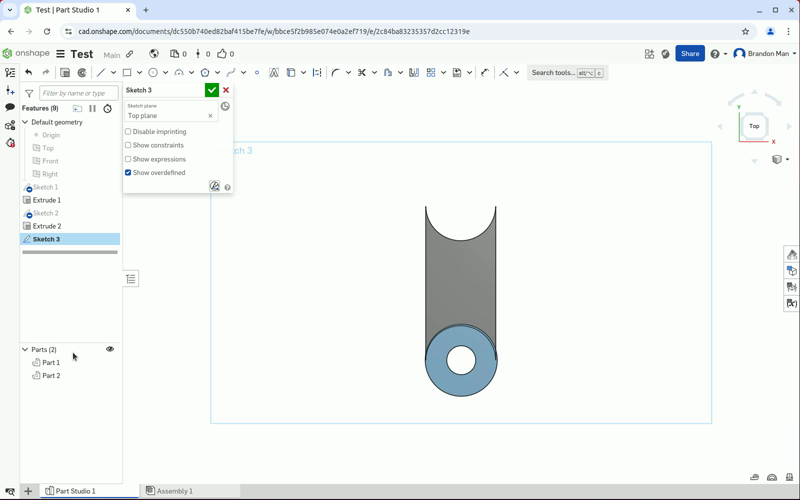
key(y)
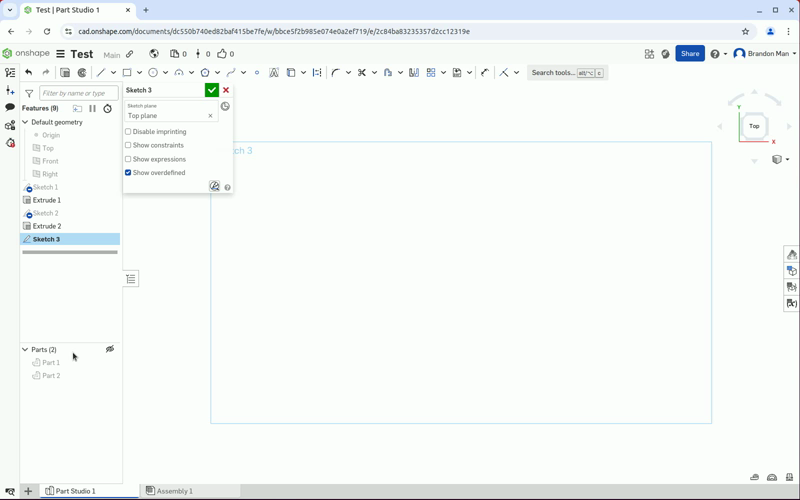
key(c)
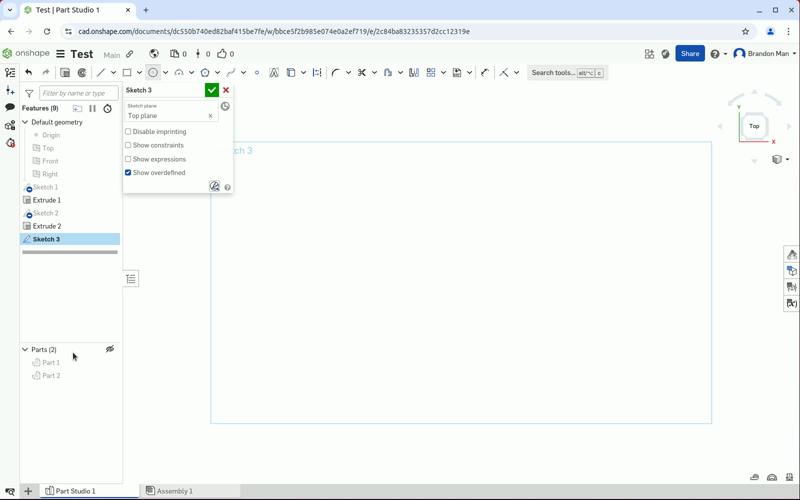
key_down(shift)
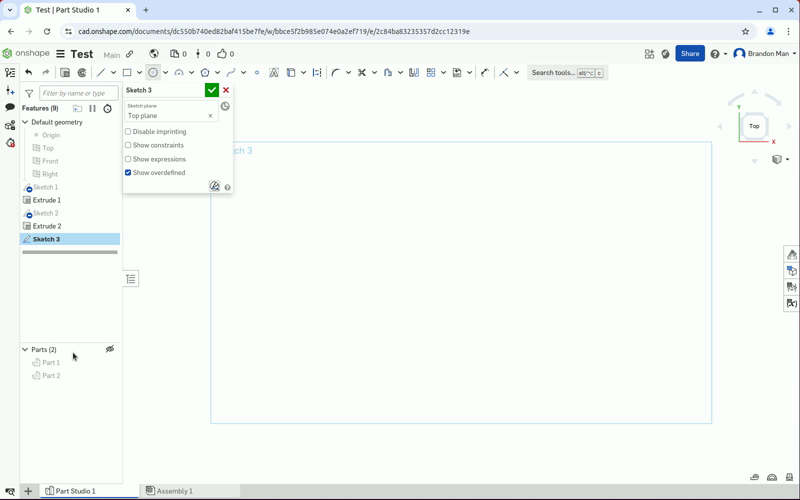
mouse_move(461, 205)
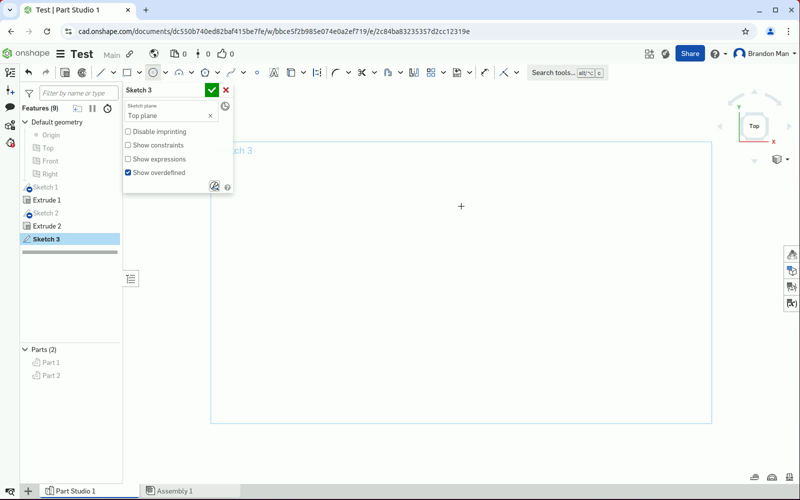
click(461, 205)
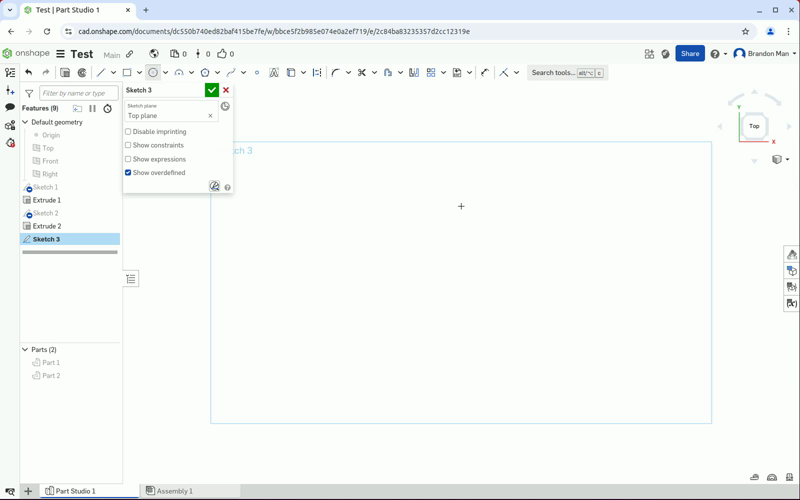
key_up(shift)
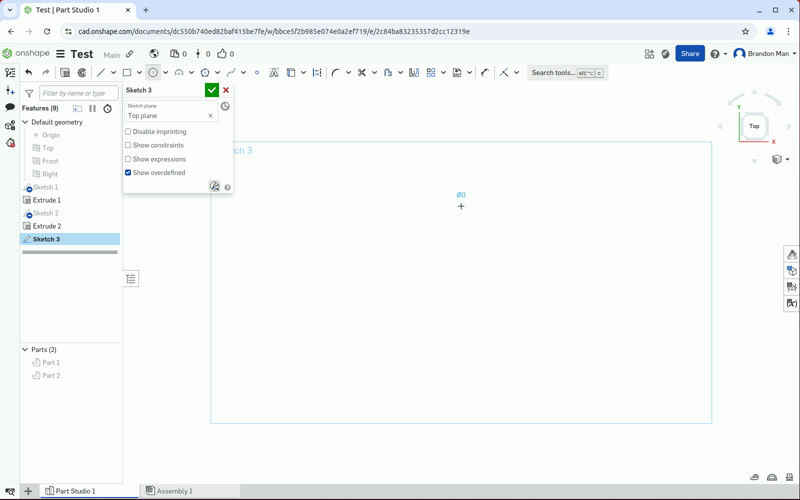
mouse_move(497, 205)
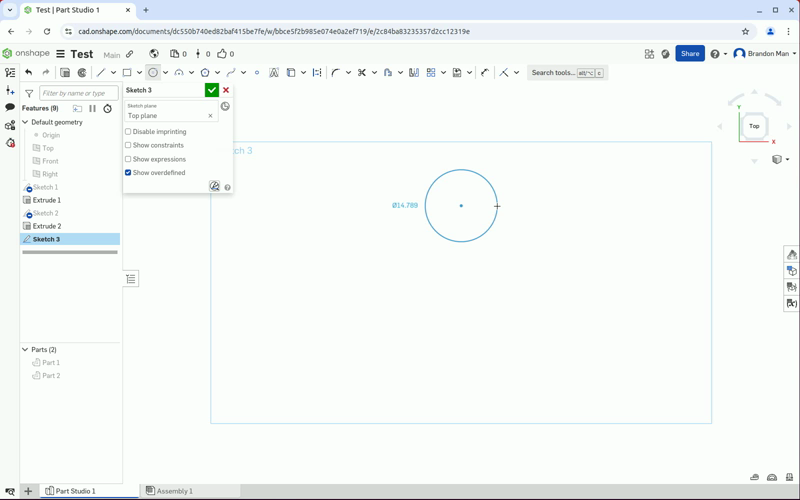
click(497, 205)
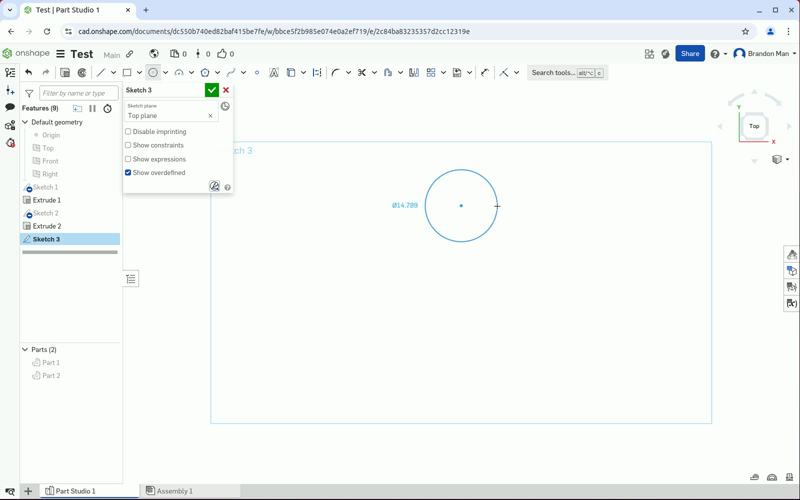
key(esc)
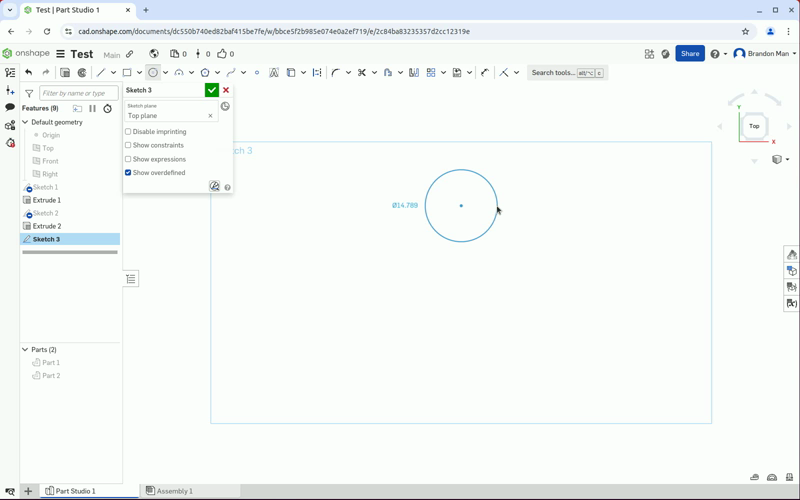
key(c)
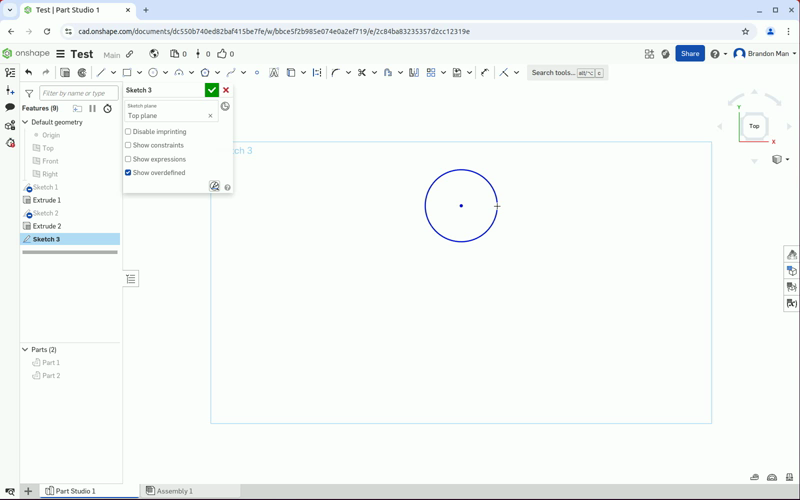
key_down(shift)
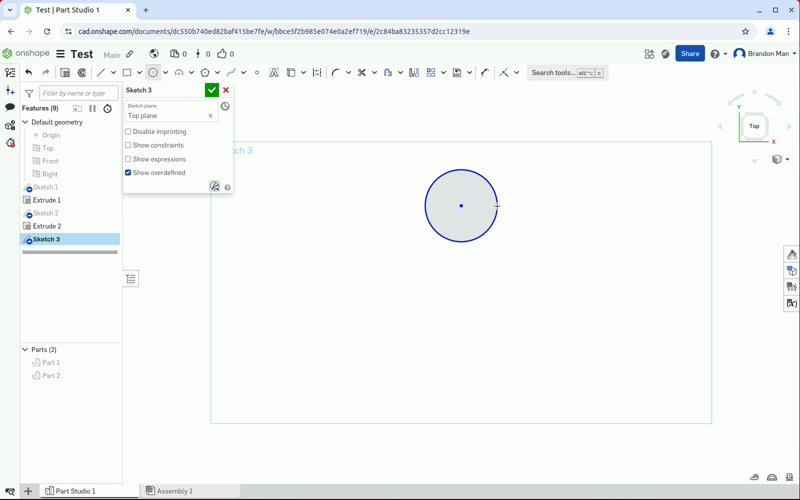
mouse_move(461, 205)
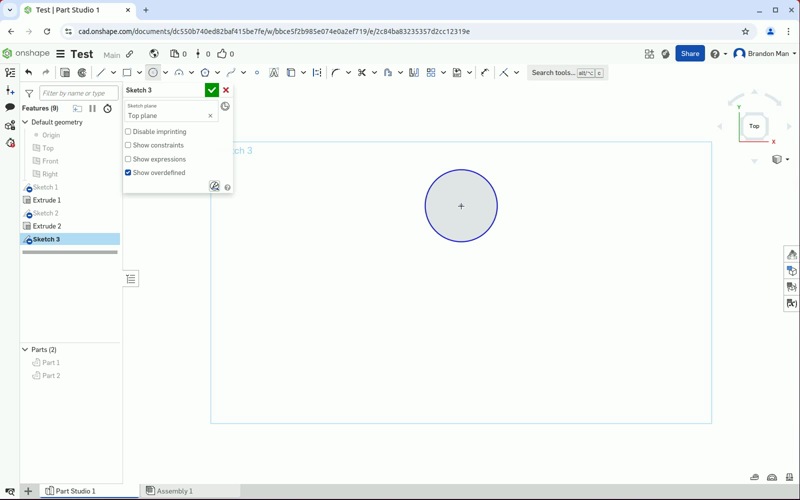
click(461, 205)
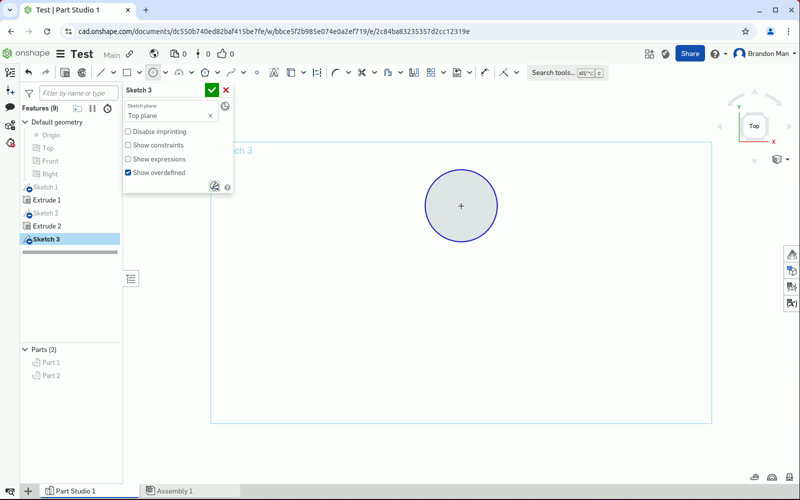
key_up(shift)
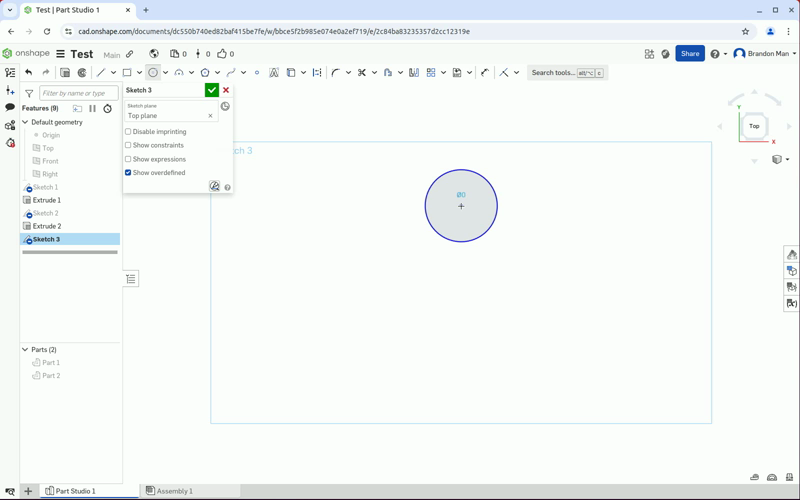
mouse_move(475, 205)
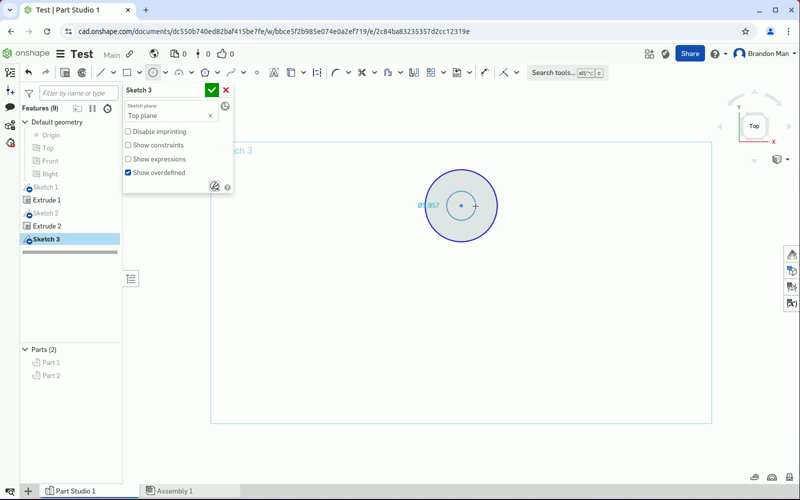
click(475, 205)
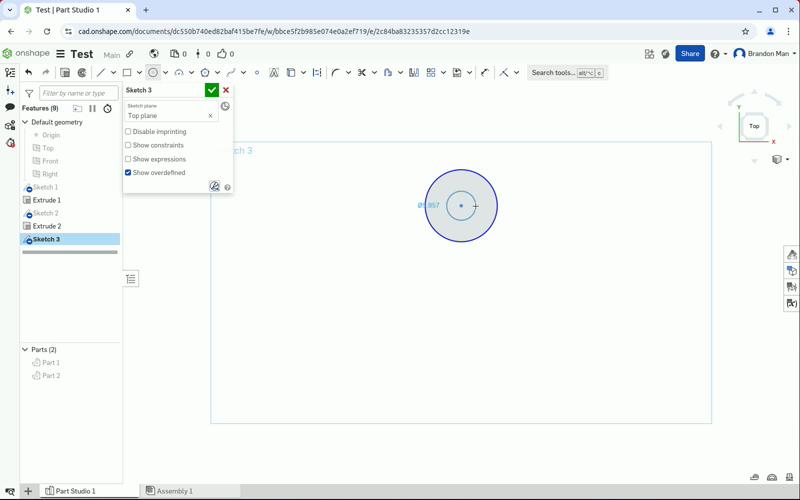
key(esc)
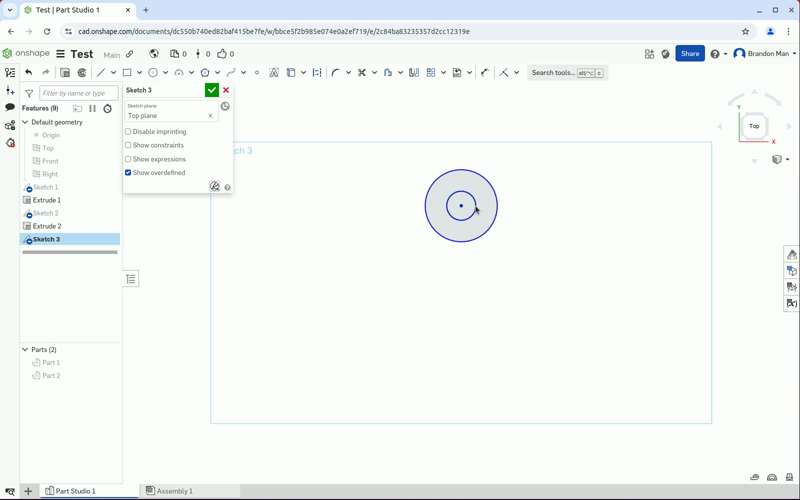
mouse_move(475, 234)
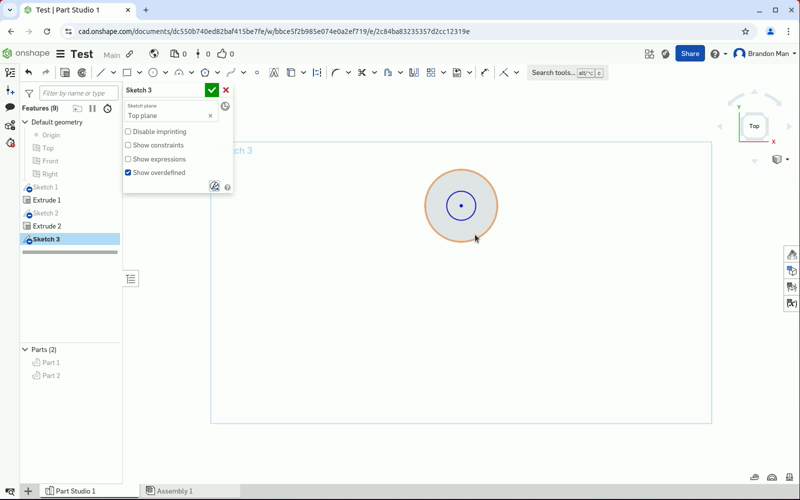
click(475, 234)
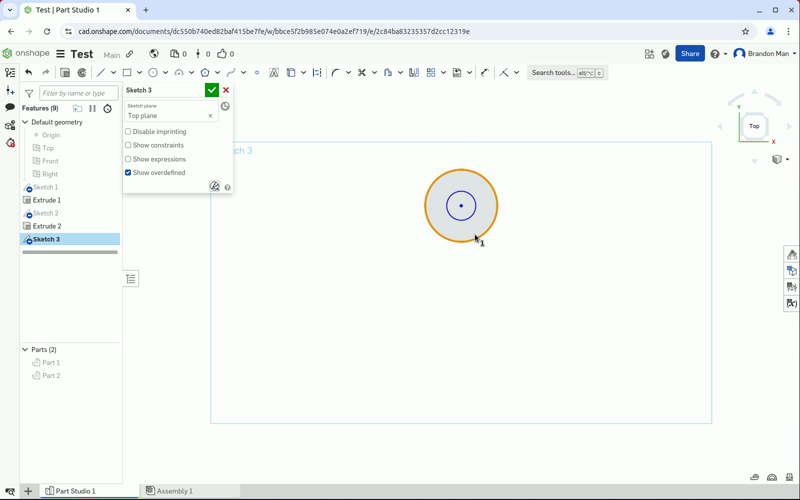
mouse_move(73, 352)
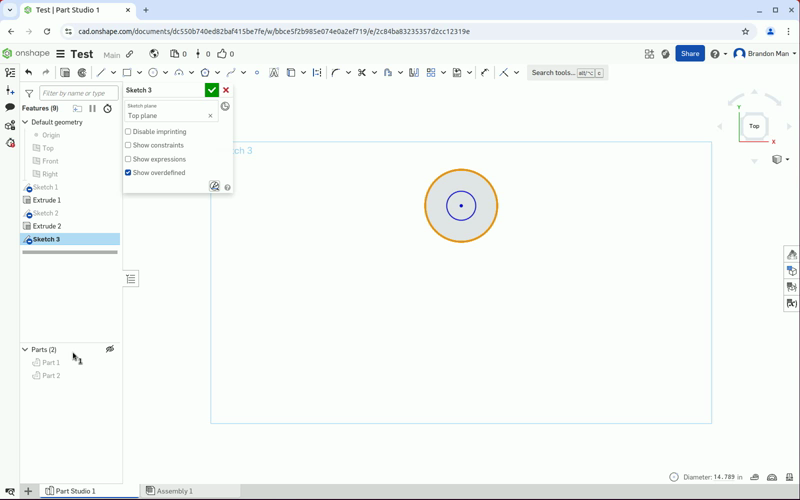
key(shift+y)
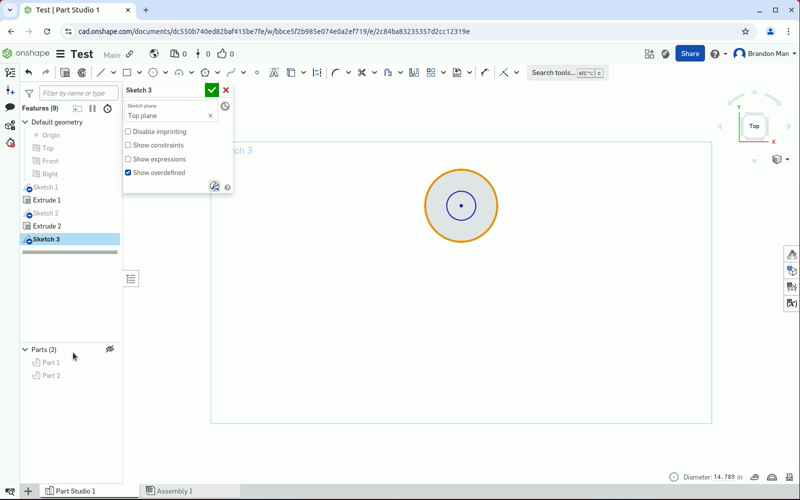
key(shift+e)
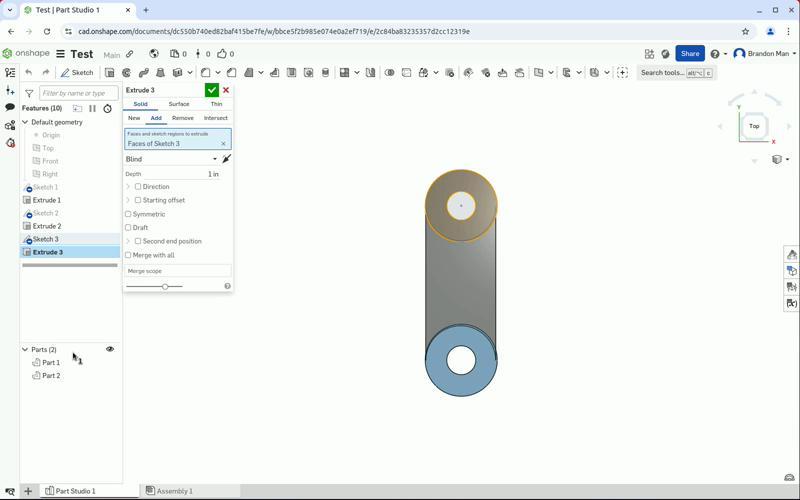
mouse_move(143, 106)
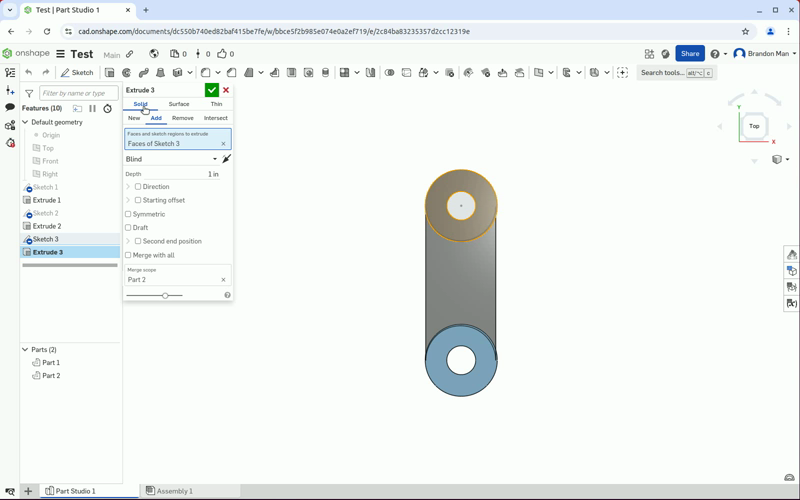
click(143, 106)
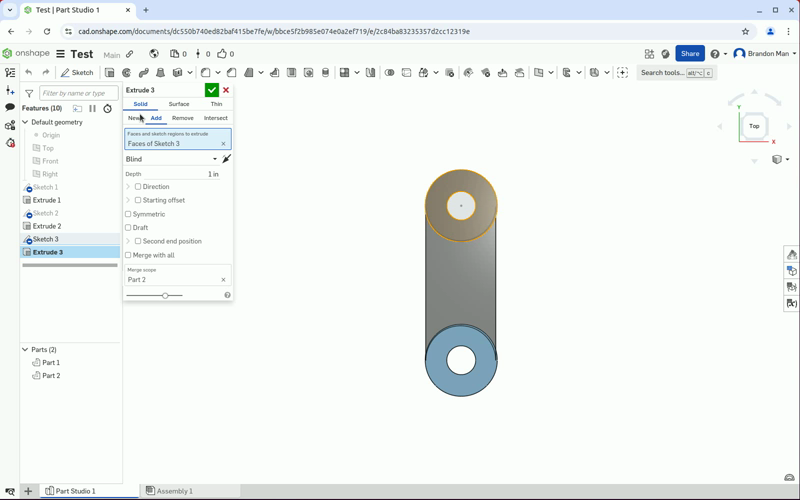
mouse_move(137, 120)
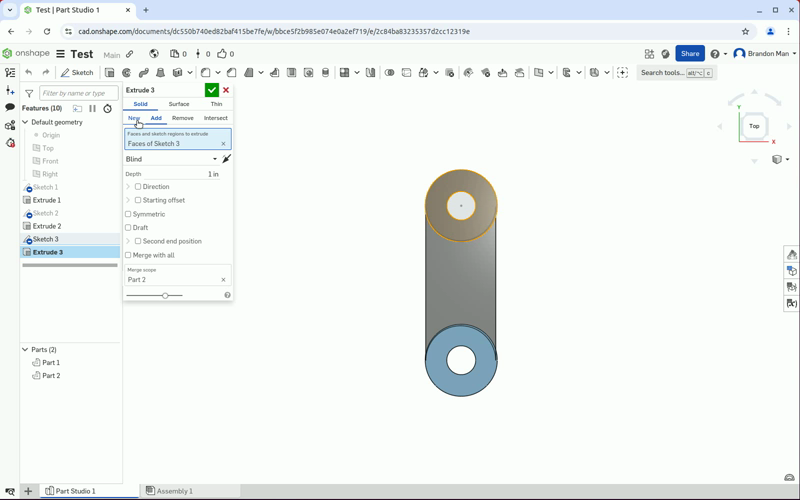
click(137, 120)
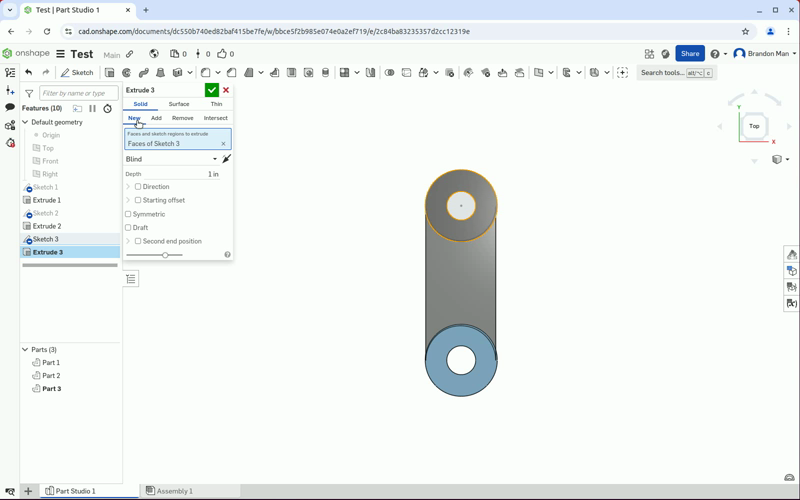
key(tab, 4)
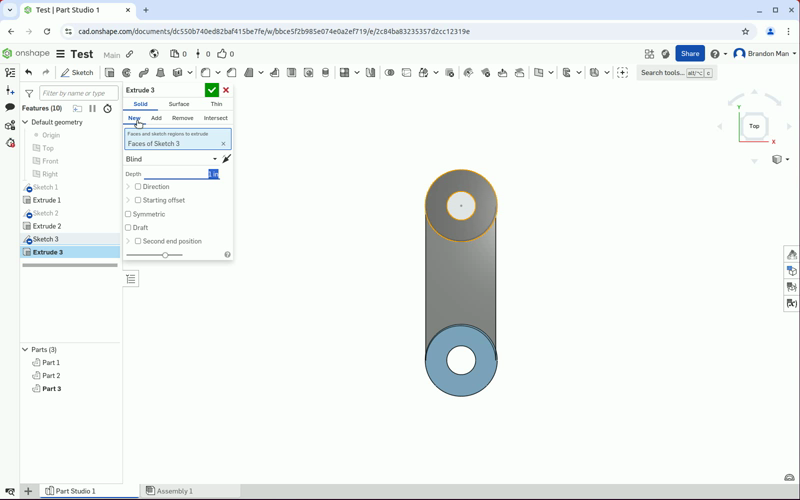
text(-4.333)
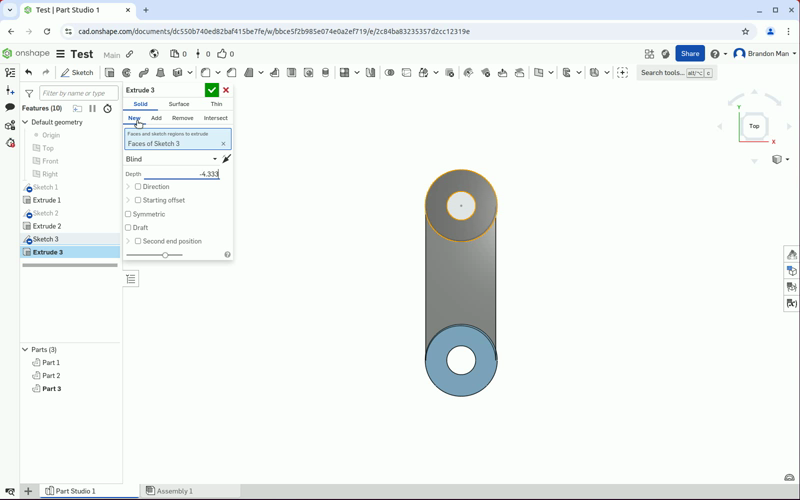
key(enter)
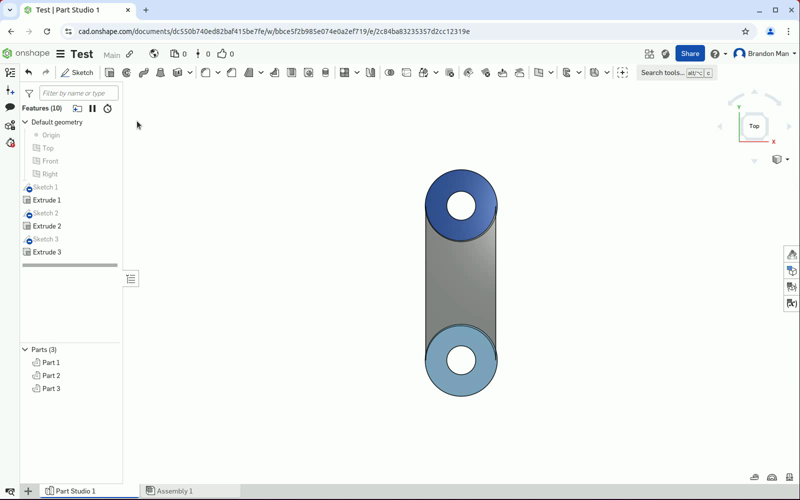
key(shift+h)
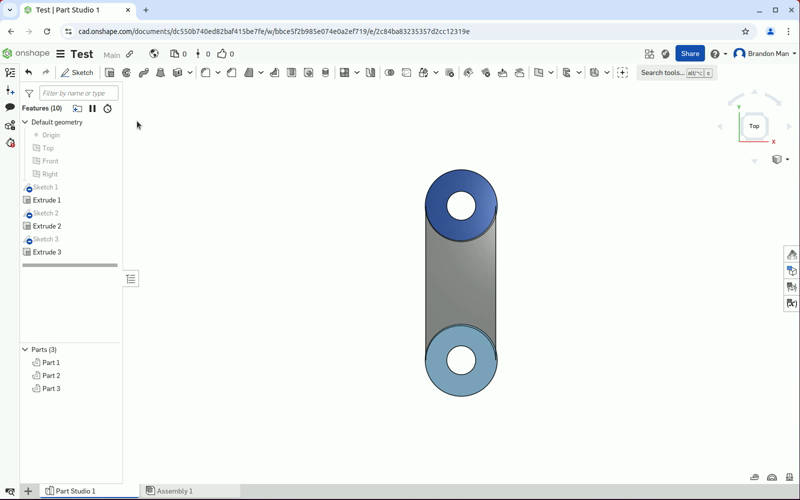
key(shift+h)
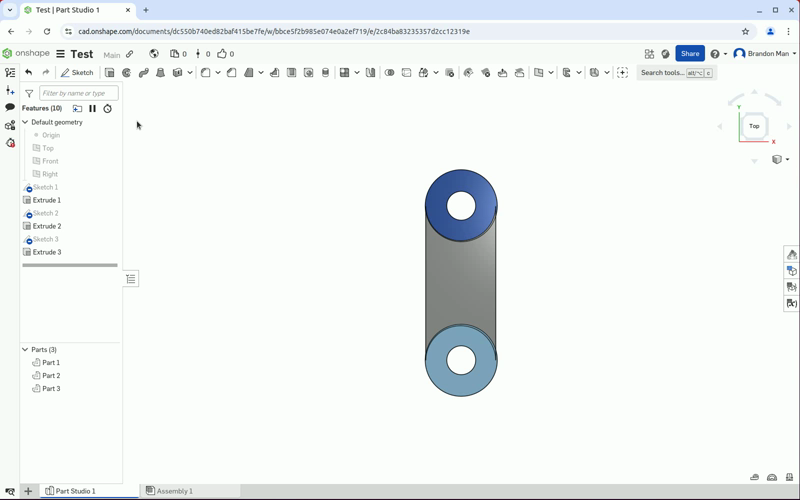
mouse_move(73, 189)
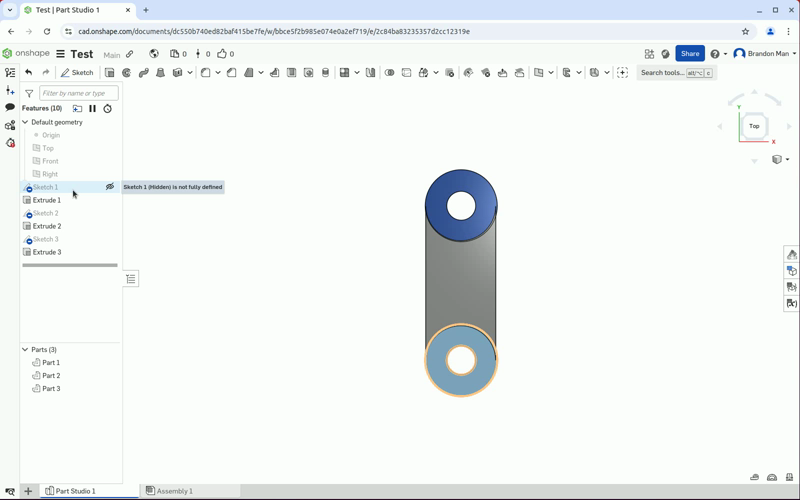
click(73, 189)
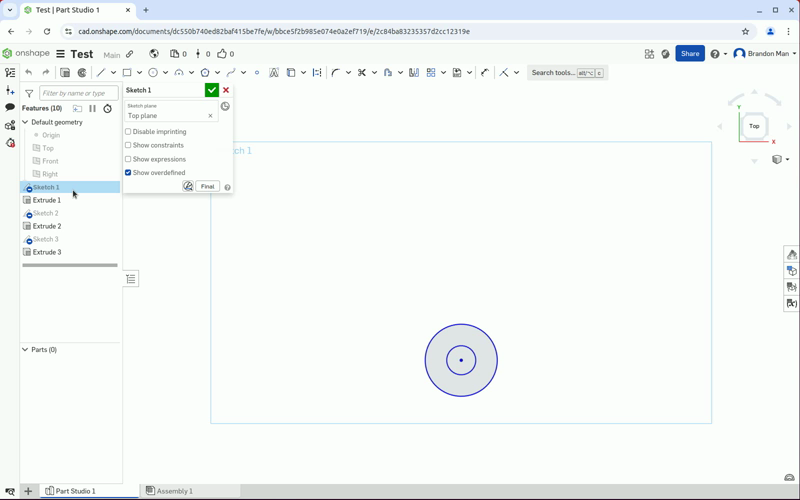
mouse_move(229, 92)
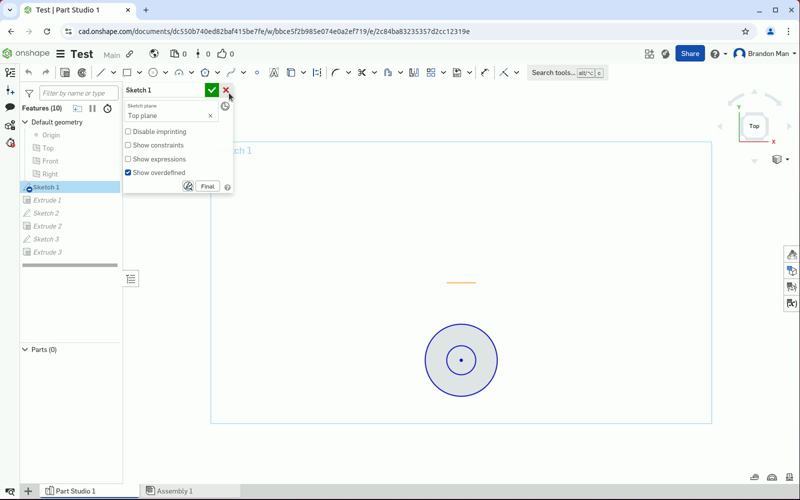
click(229, 92)
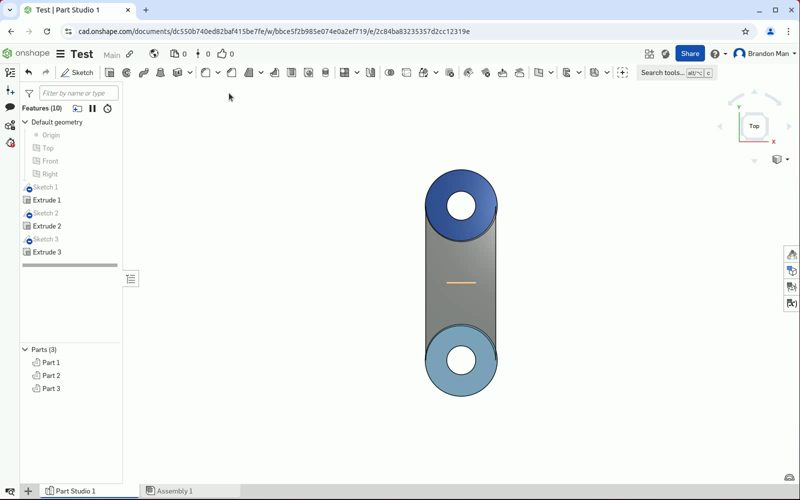
mouse_move(73, 352)
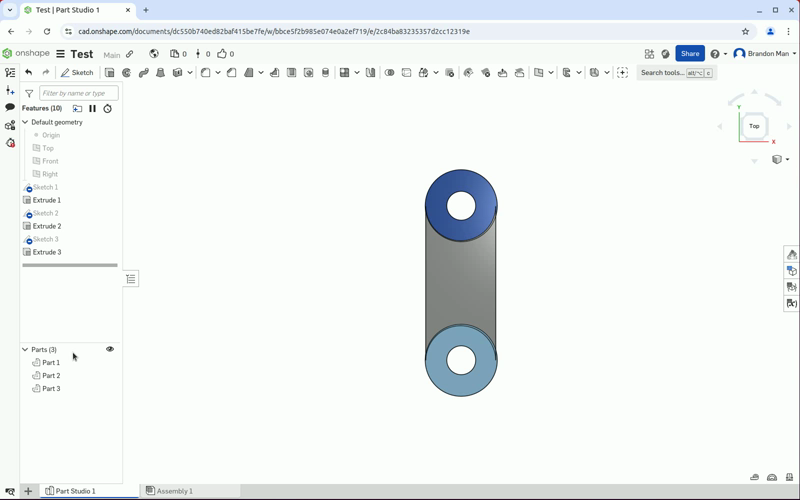
key(y)
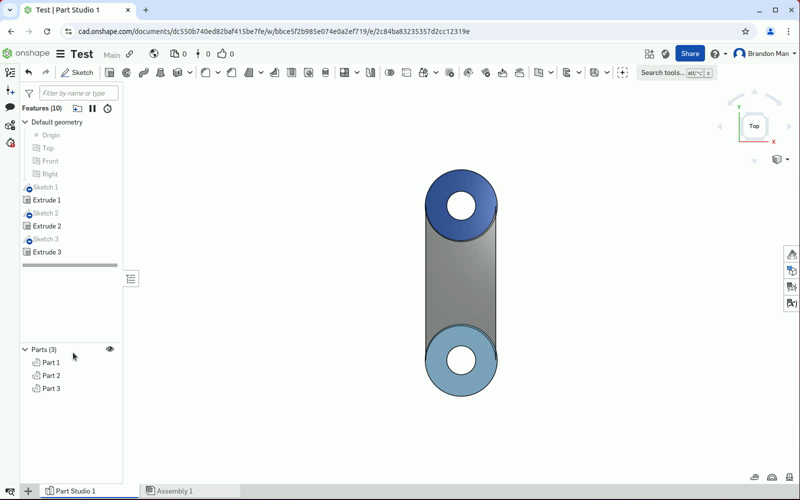
key(shift+p)
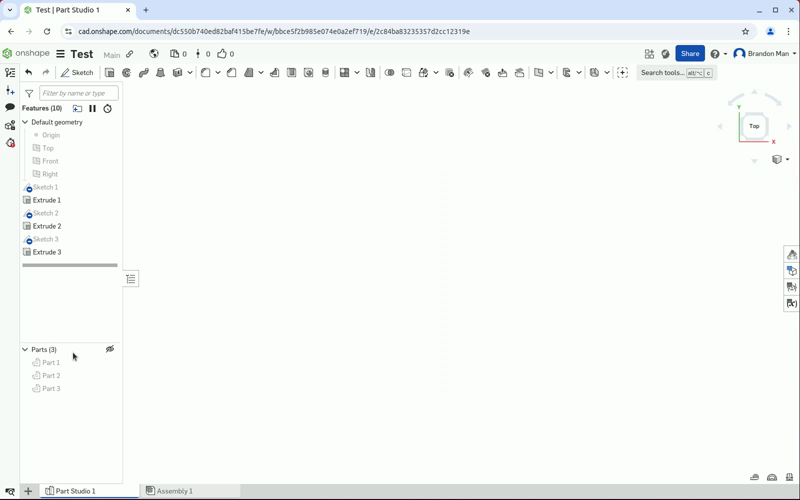
key(space)
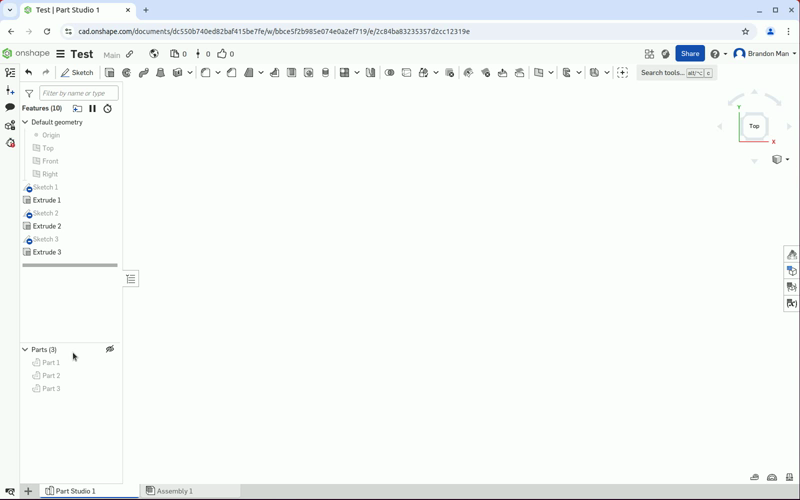
key_down(shift)
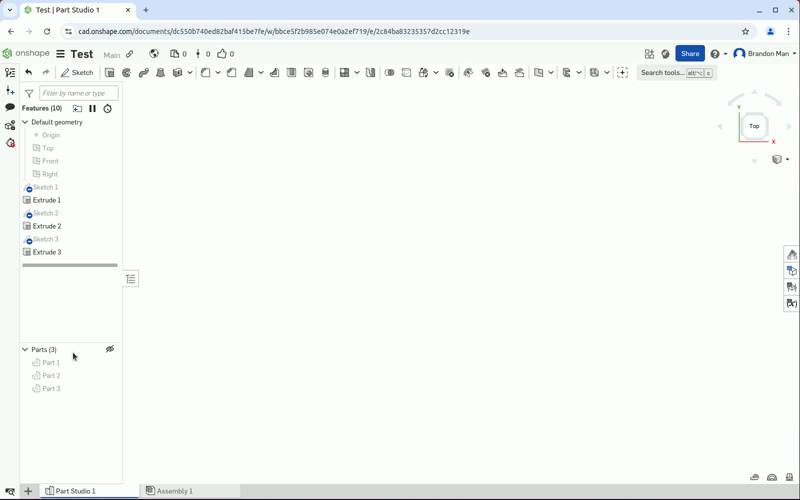
key(up)
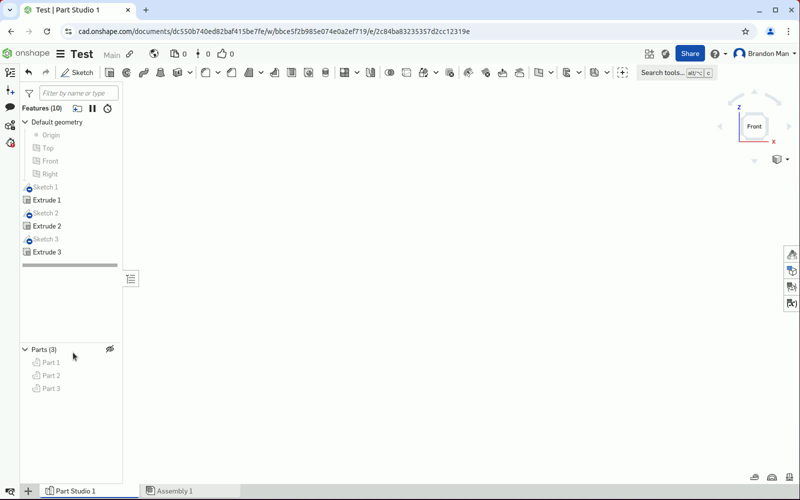
key_up(shift)
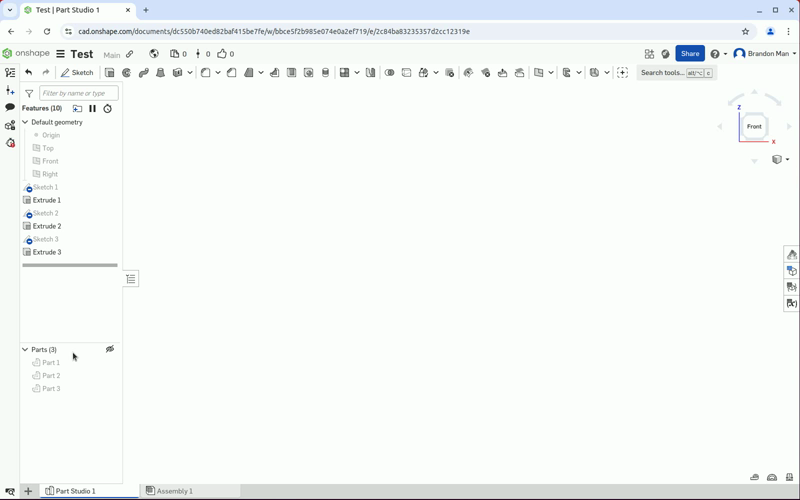
key(space)
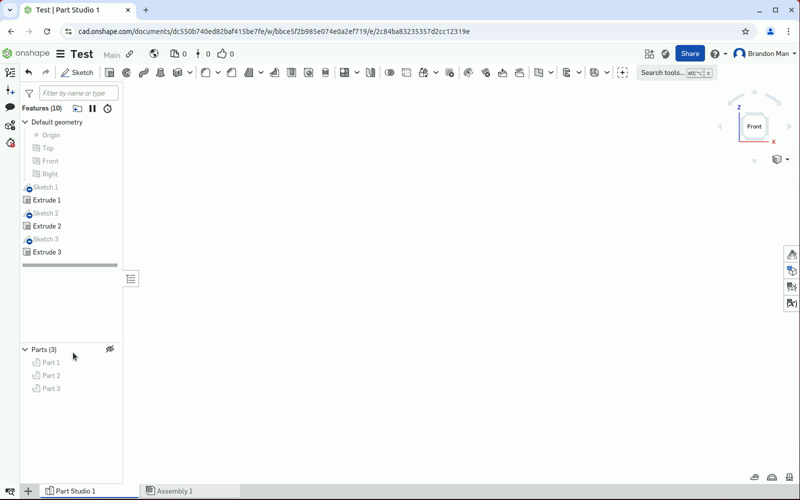
key_down(shift)
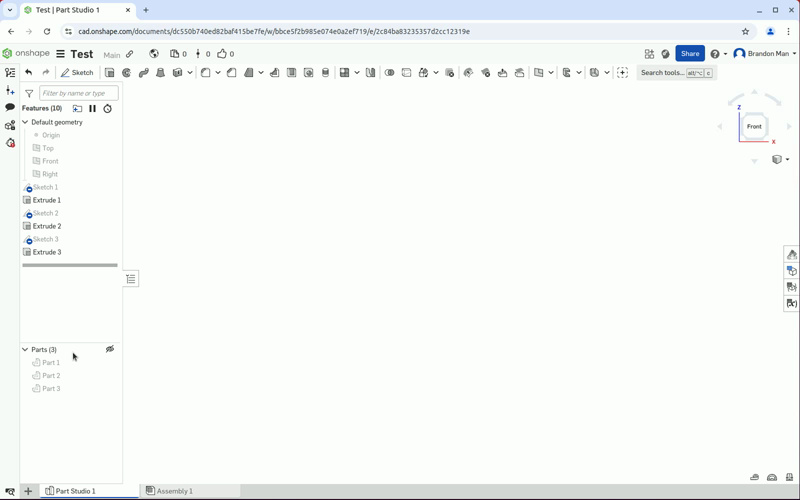
key(left)
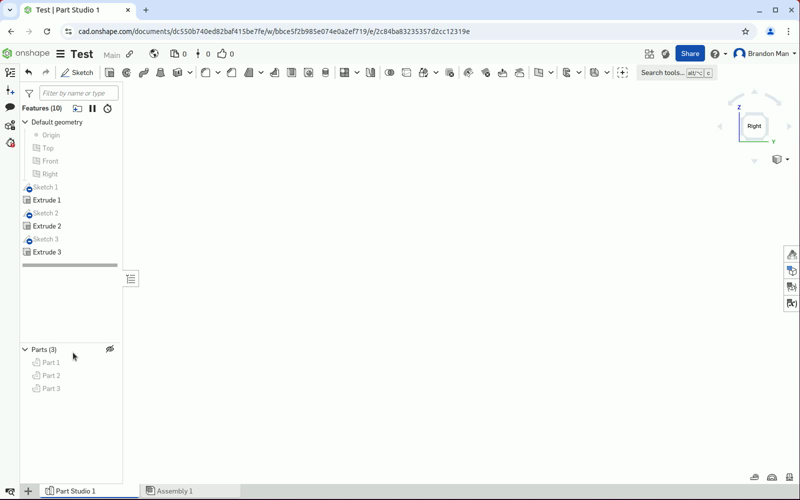
key_up(shift)
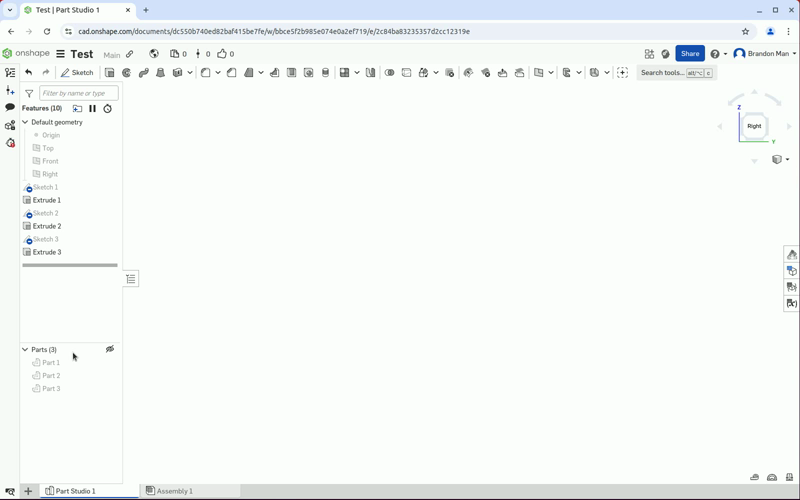
mouse_move(73, 352)
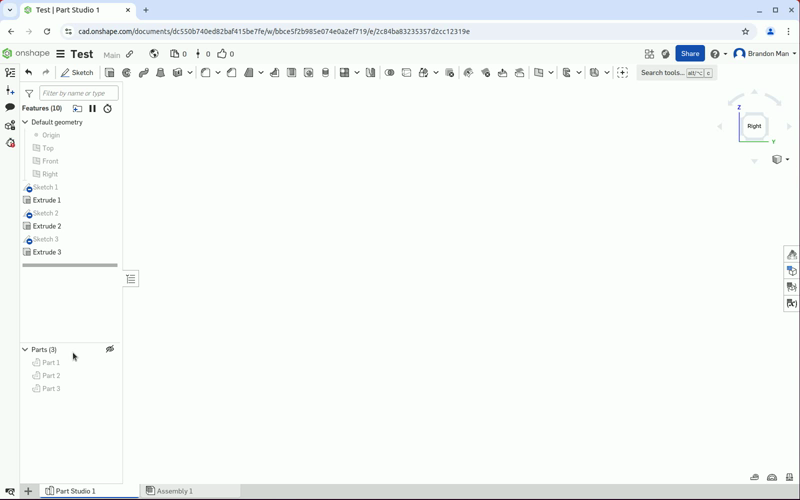
key(shift+y)
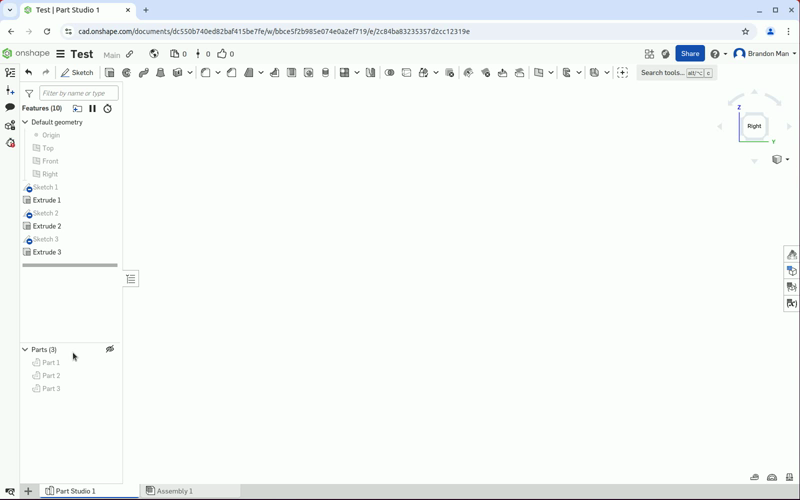
key(shift+s)
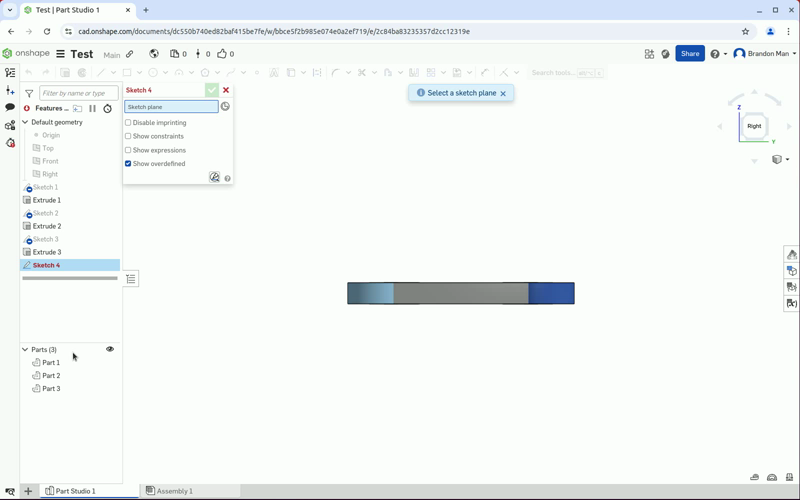
mouse_move(73, 176)
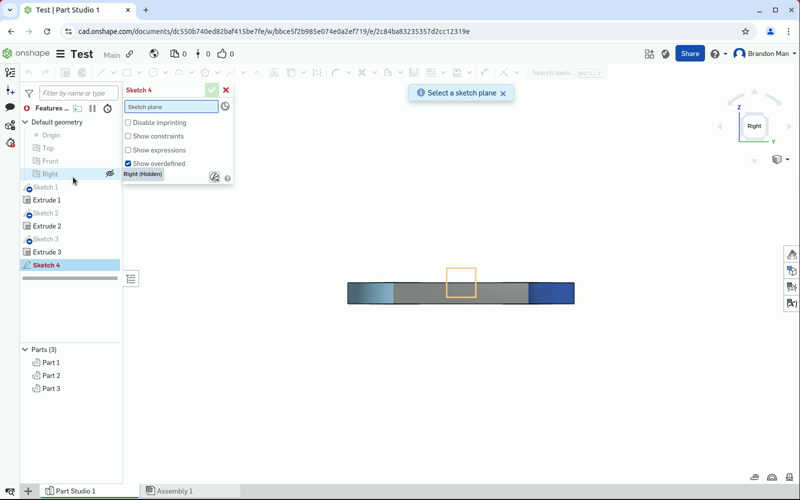
click(73, 176)
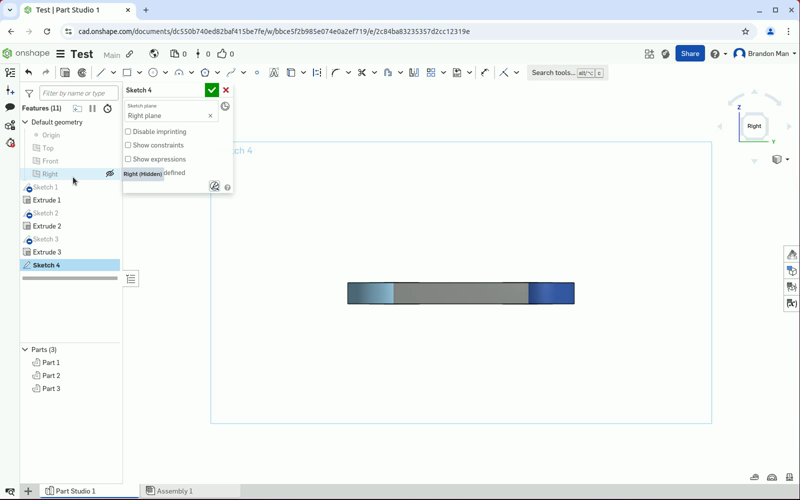
mouse_move(73, 352)
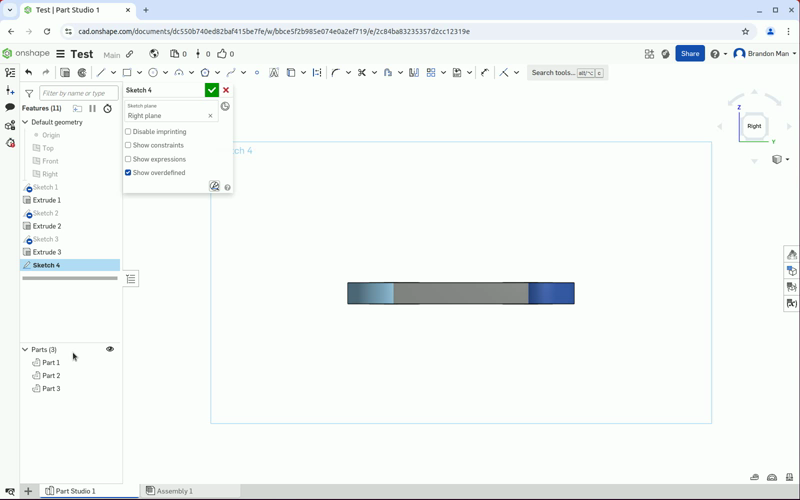
key(y)
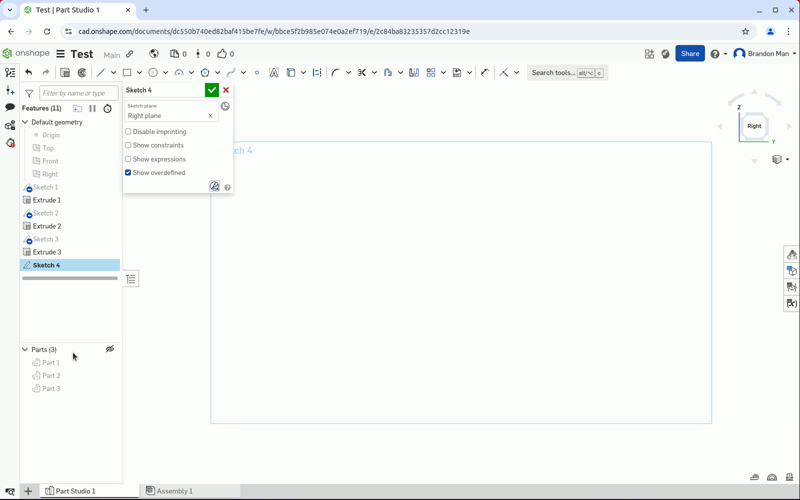
key(l)
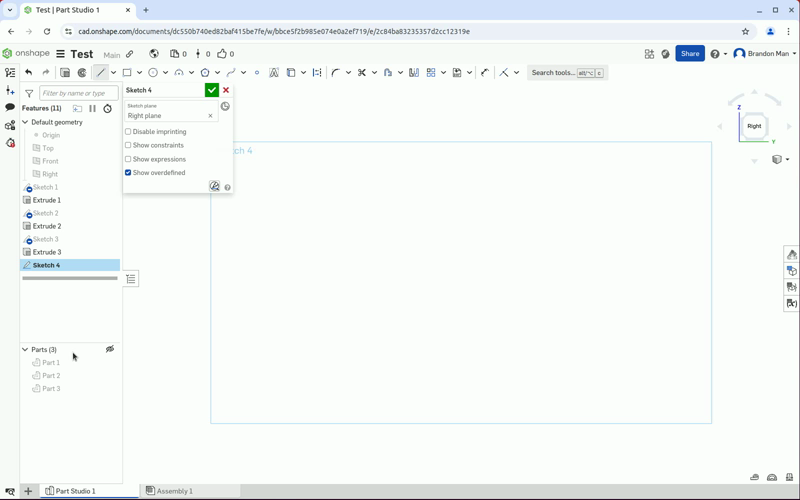
key_down(shift)
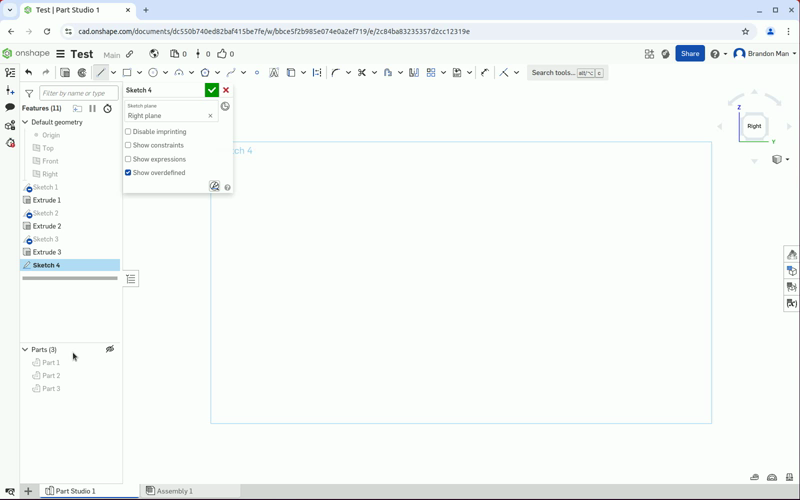
mouse_move(411, 304)
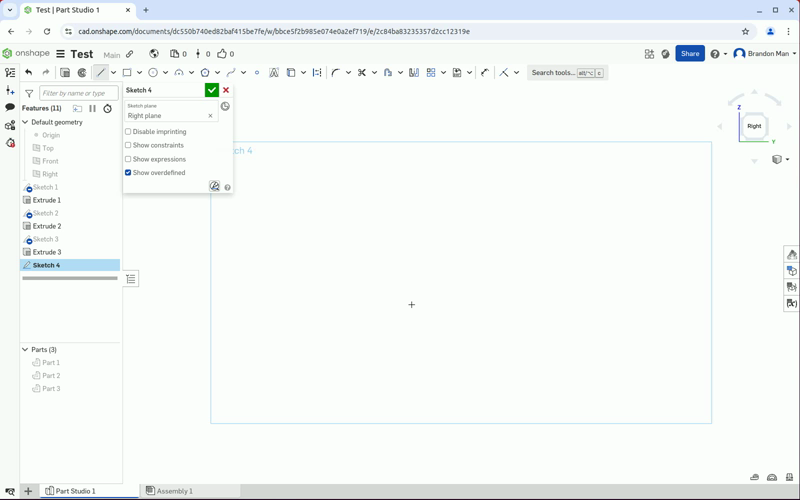
click(411, 304)
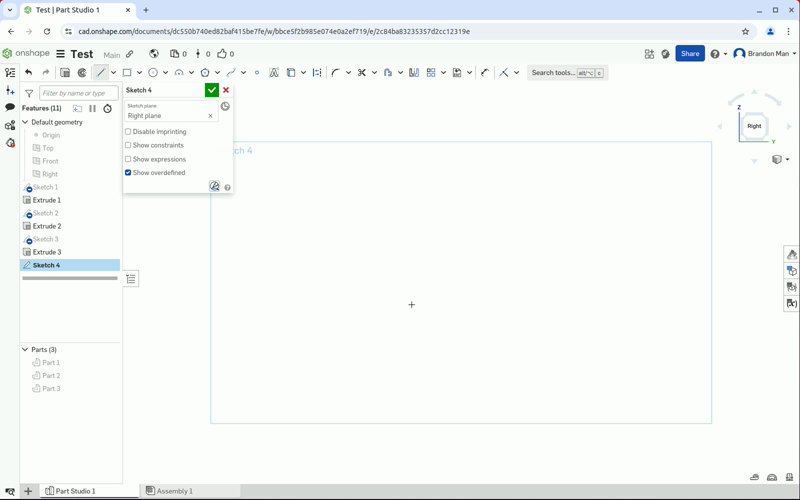
key_up(shift)
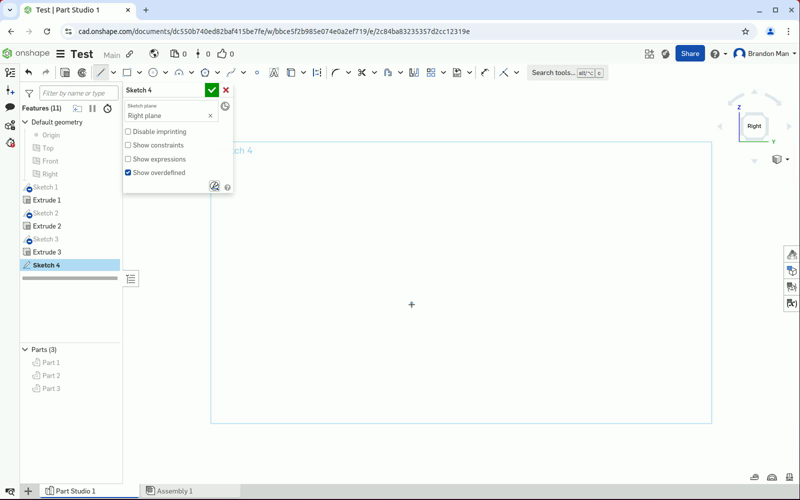
key_down(shift)
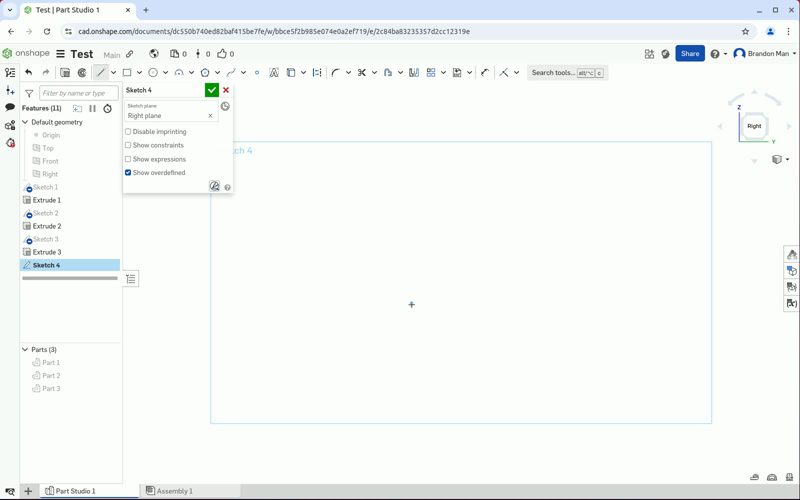
mouse_move(441, 304)
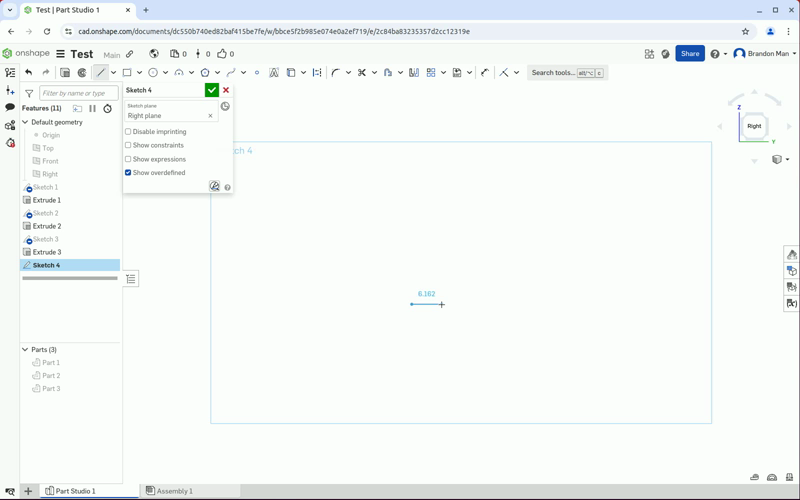
mouse_move(460, 304)
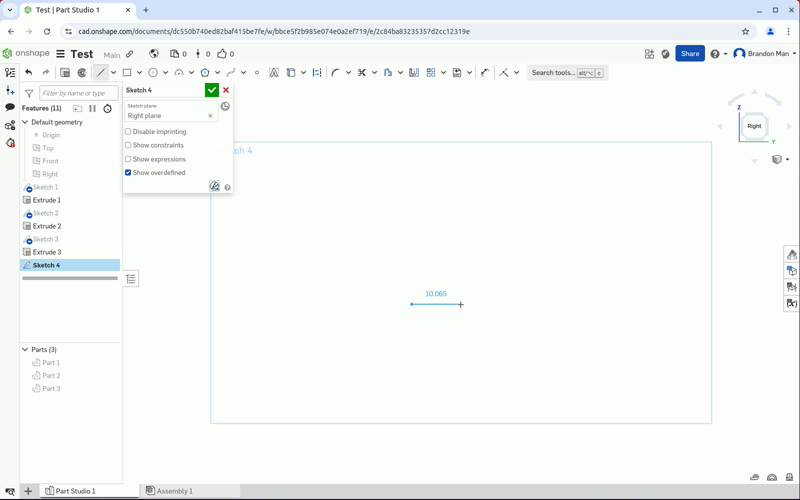
click(460, 304)
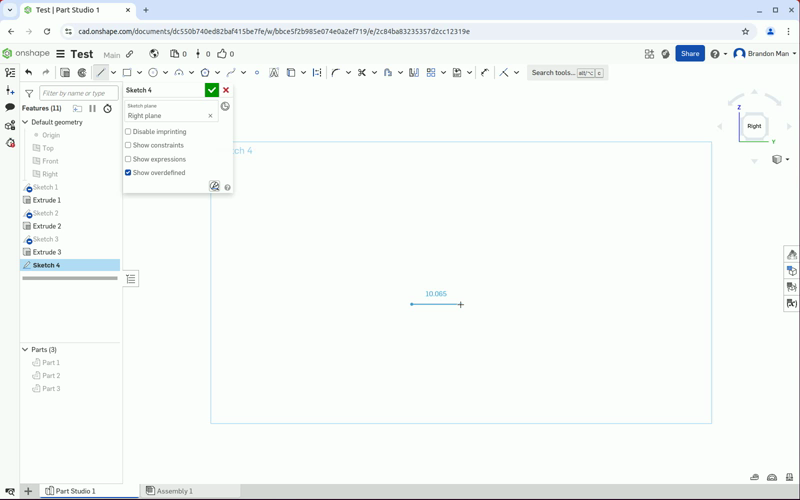
key_up(shift)
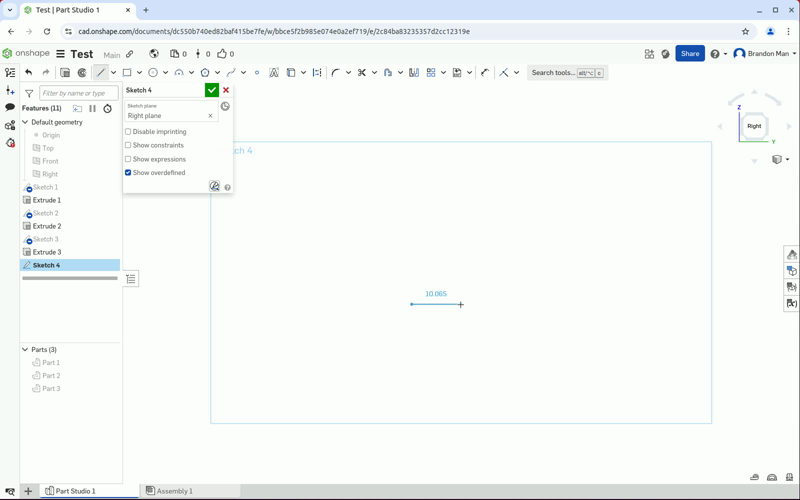
key_down(shift)
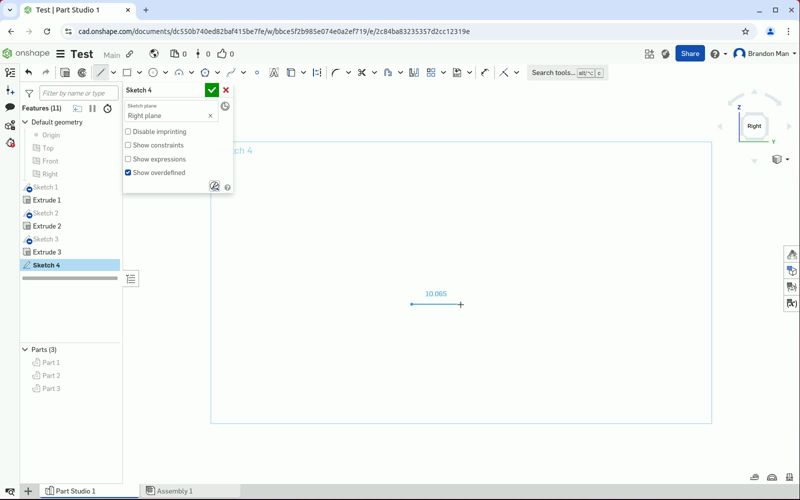
mouse_move(490, 304)
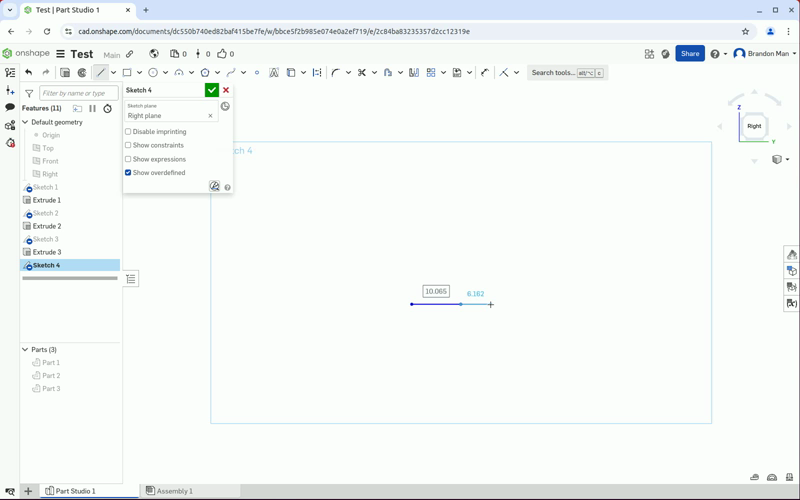
mouse_move(509, 304)
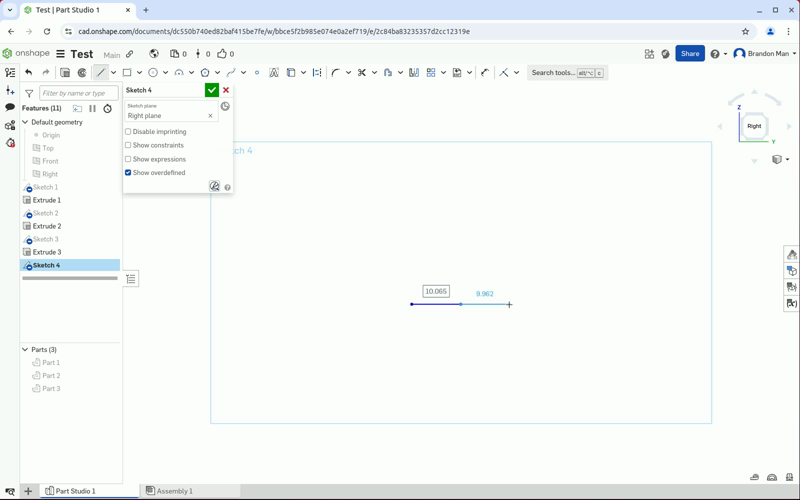
click(509, 304)
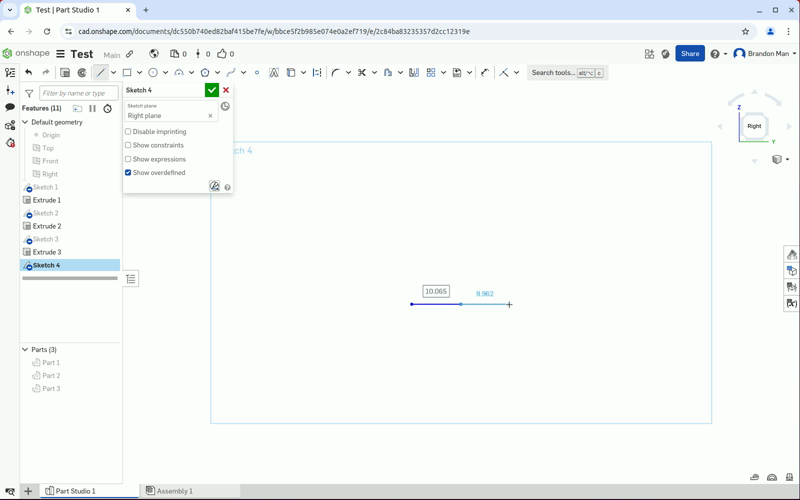
key_up(shift)
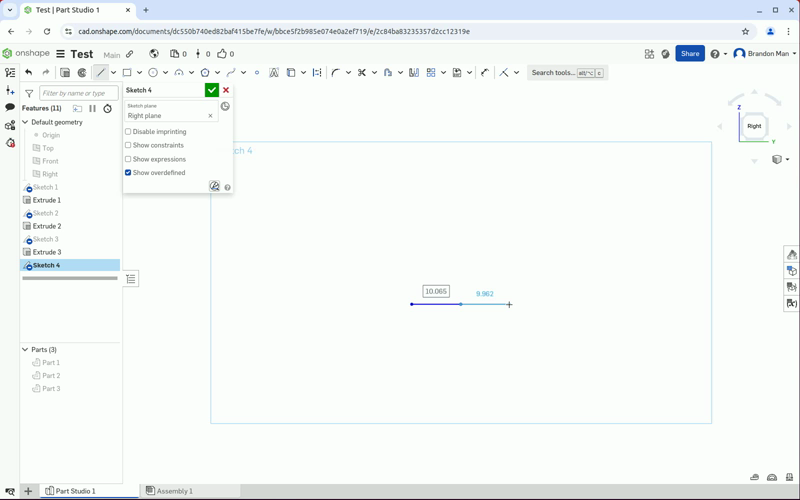
key_down(shift)
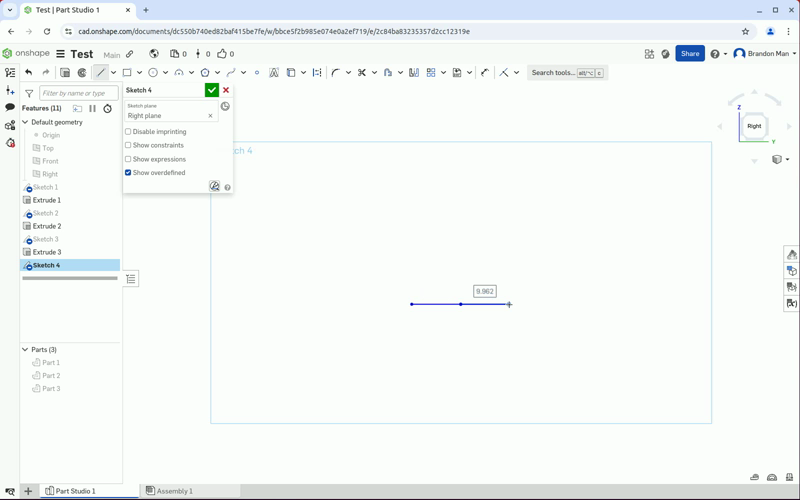
mouse_move(460, 219)
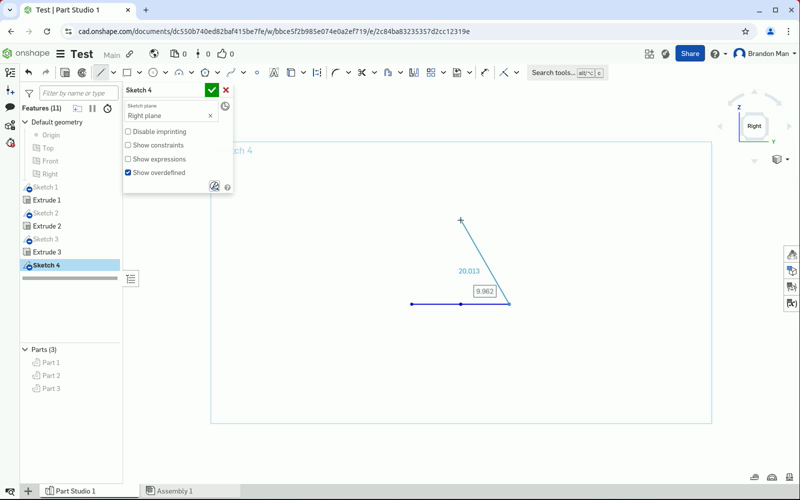
click(460, 219)
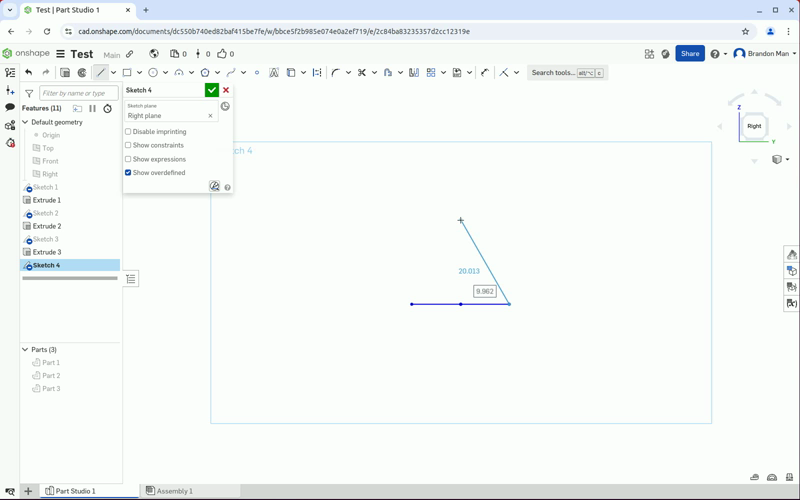
key_up(shift)
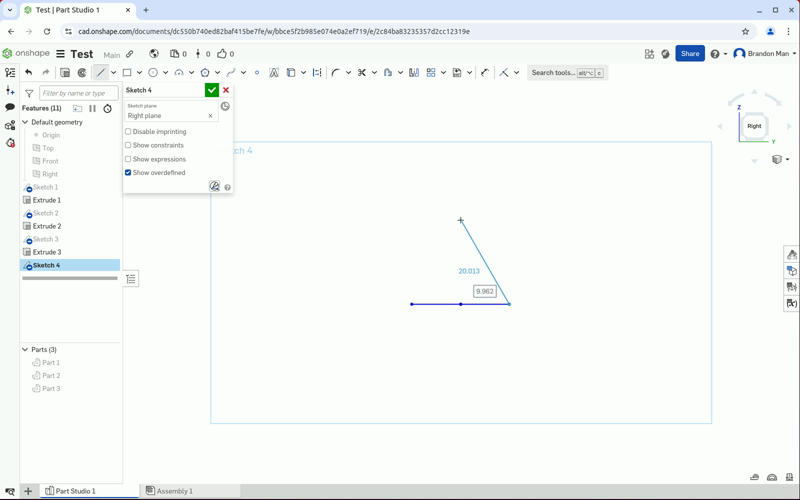
key_down(shift)
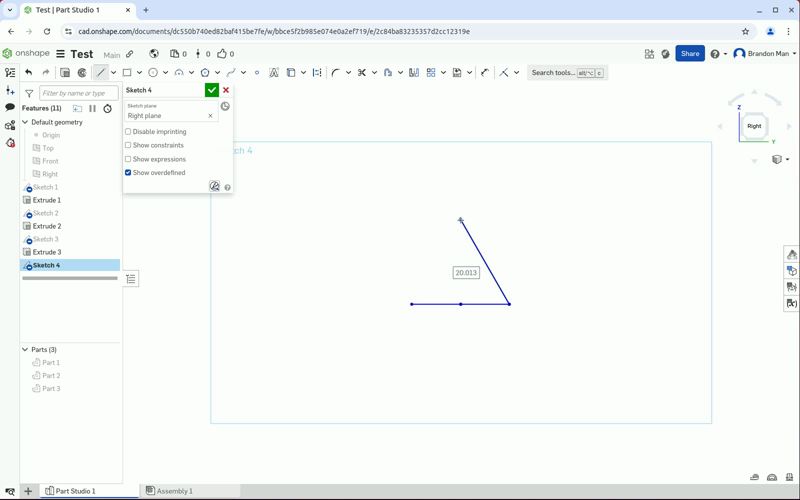
mouse_move(411, 304)
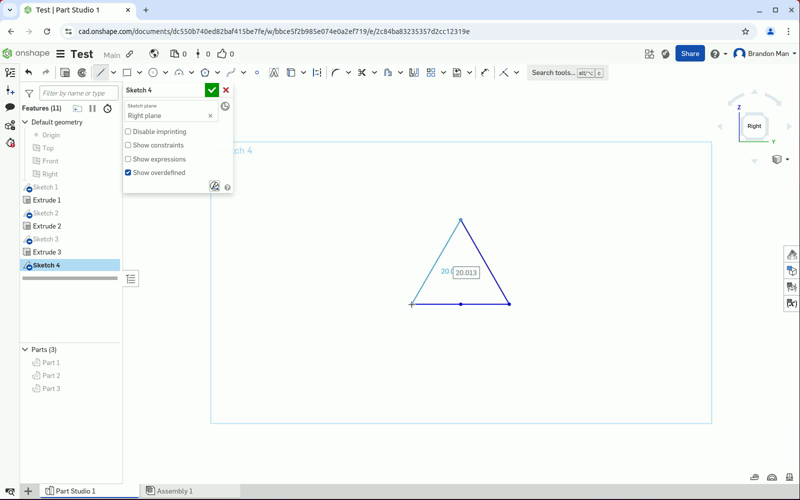
key_up(shift)
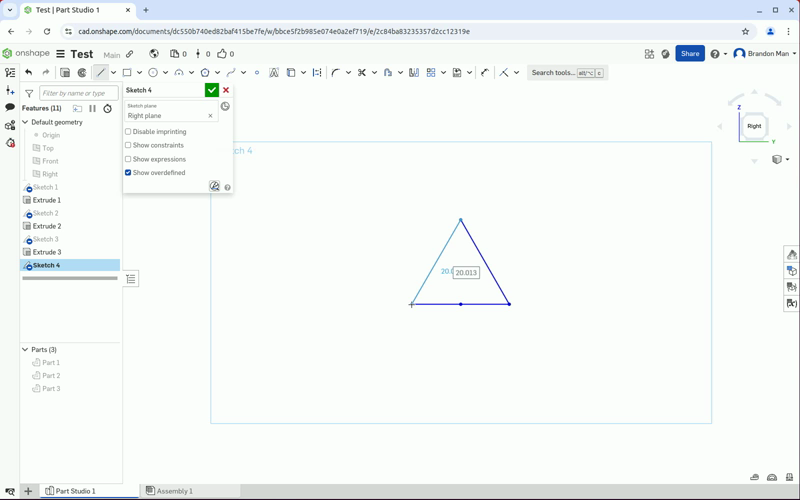
click(411, 304)
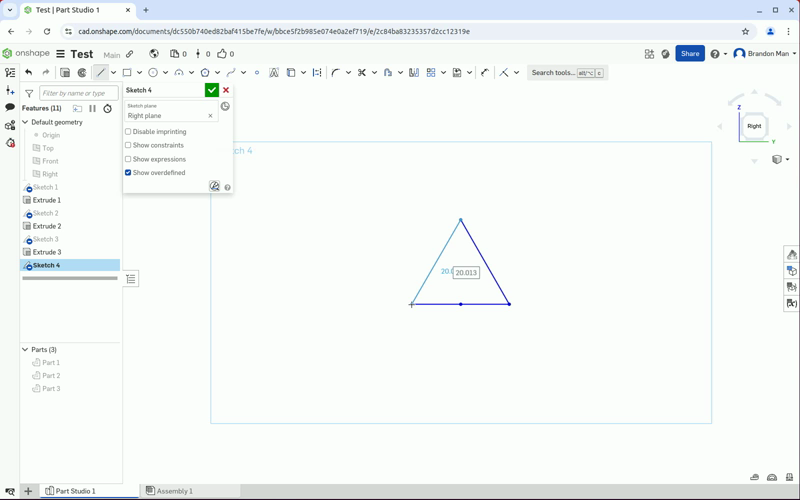
key(esc)
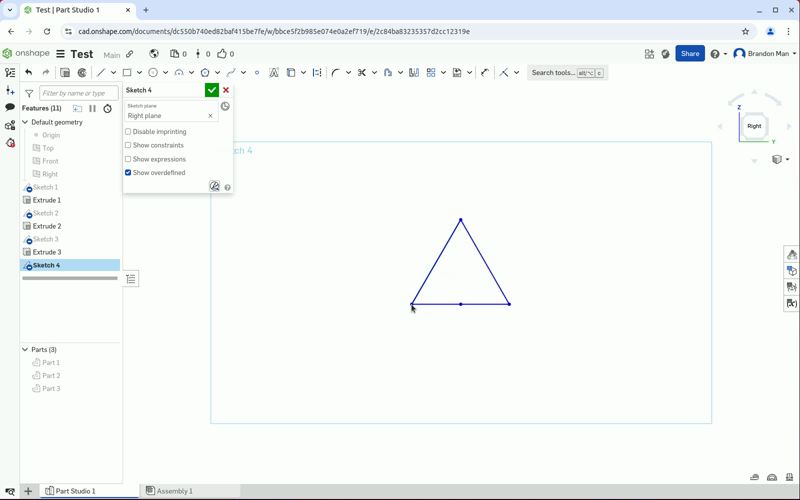
mouse_move(443, 292)
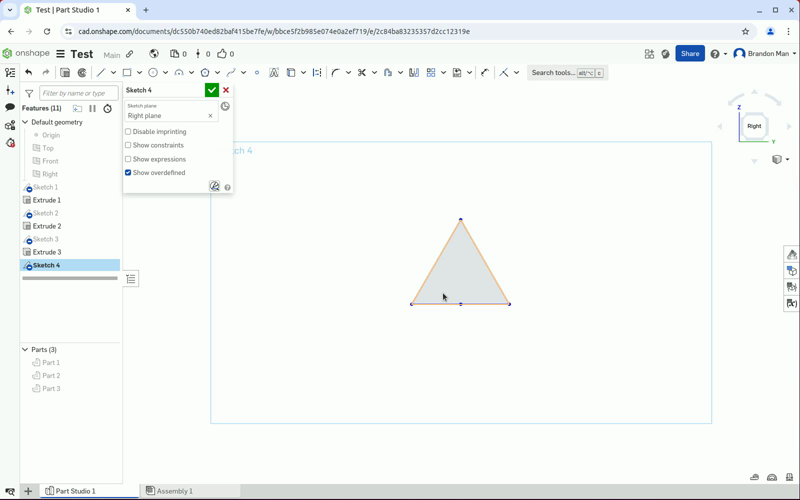
click(443, 292)
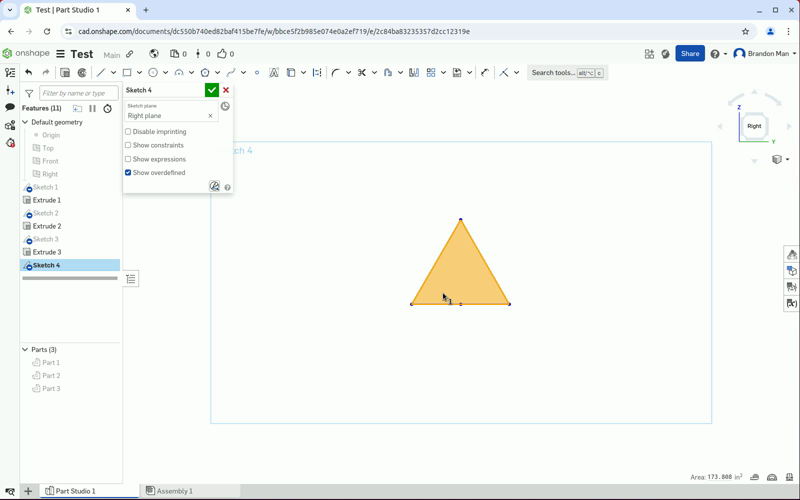
mouse_move(73, 352)
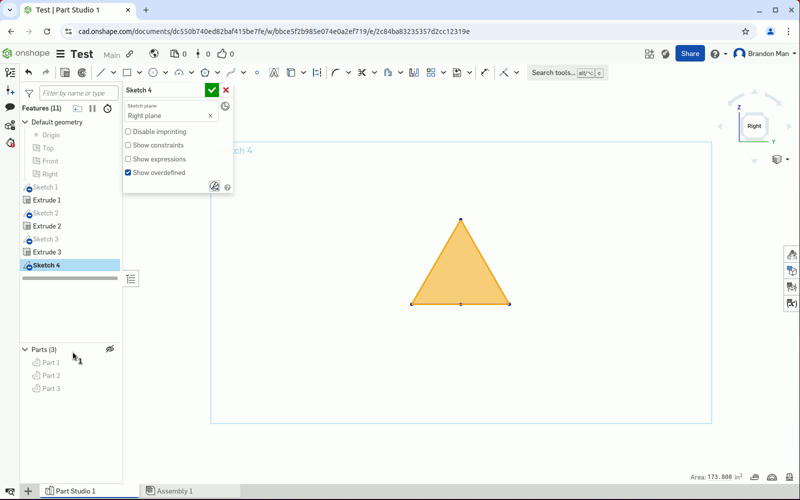
key(shift+y)
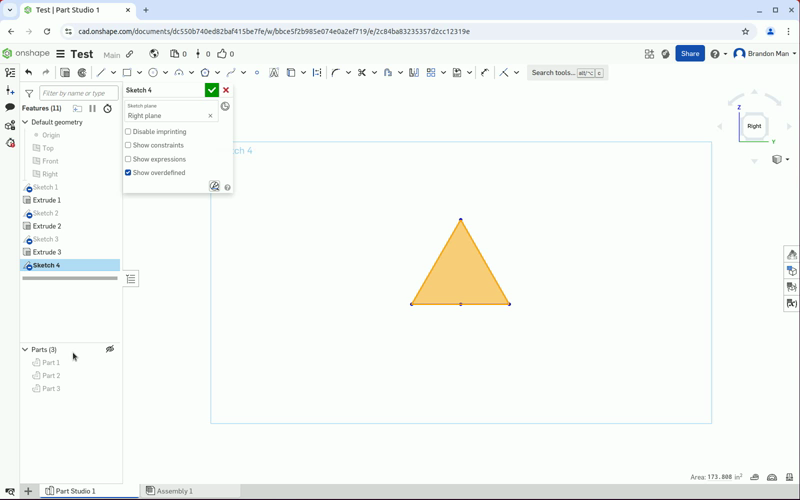
key(shift+e)
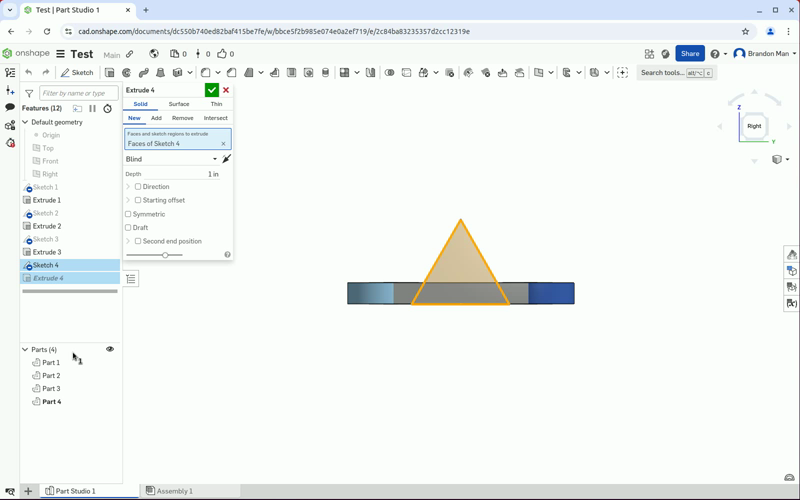
mouse_move(143, 106)
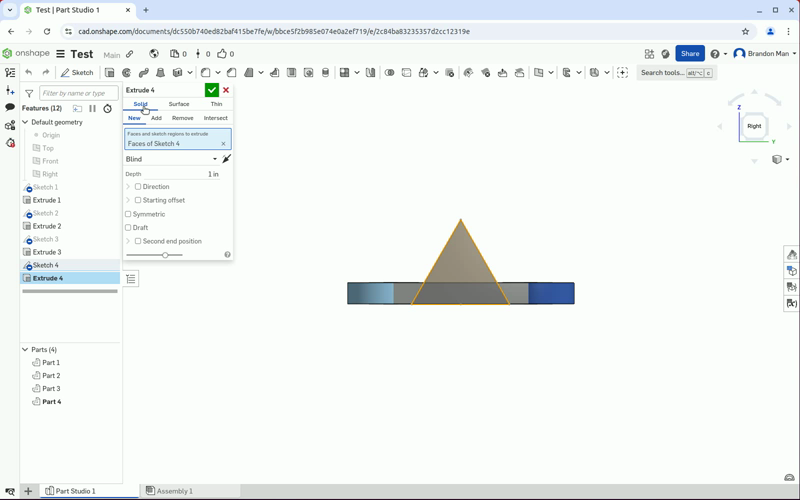
click(143, 106)
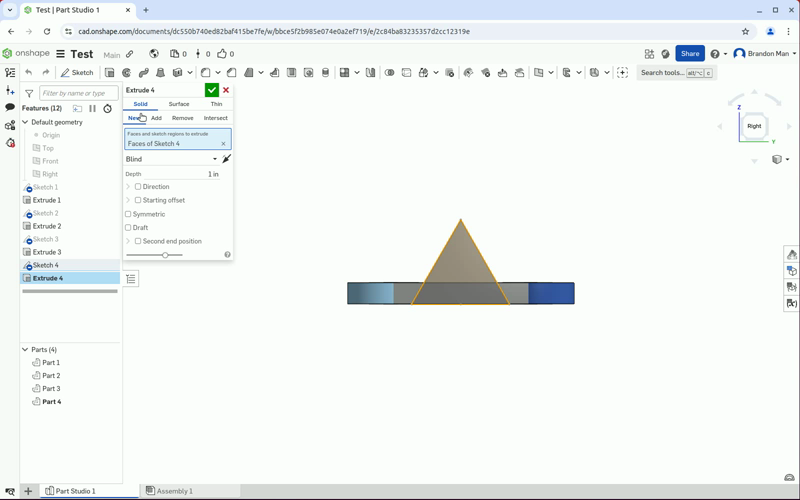
mouse_move(137, 120)
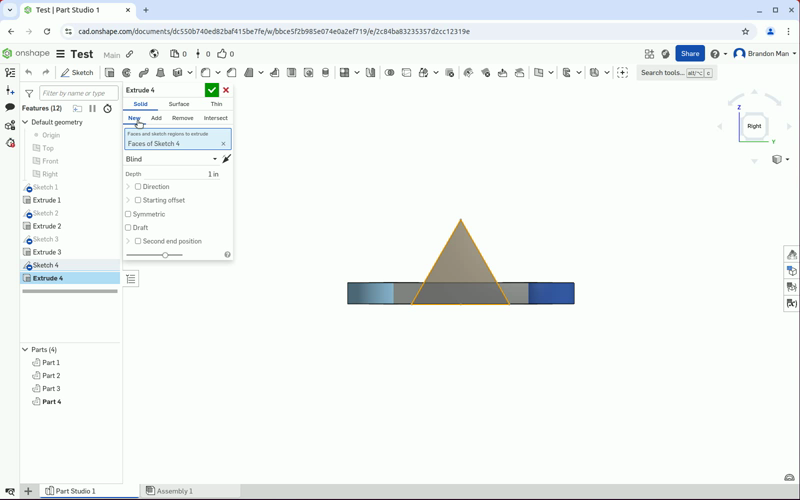
click(137, 120)
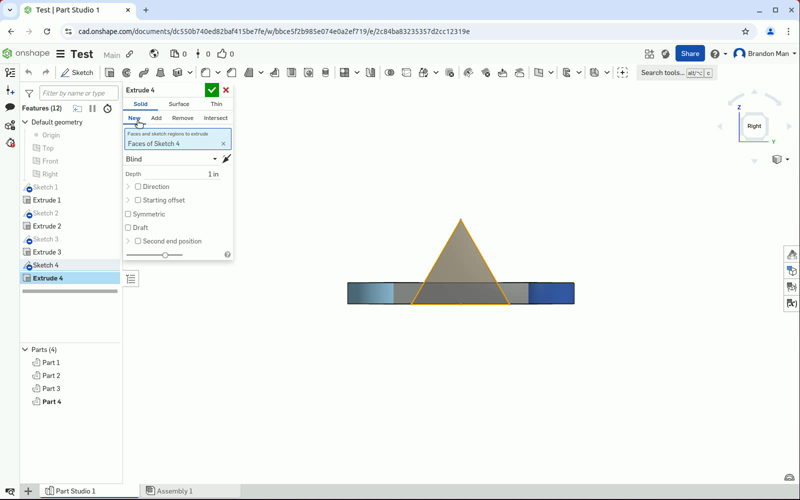
key(tab, 4)
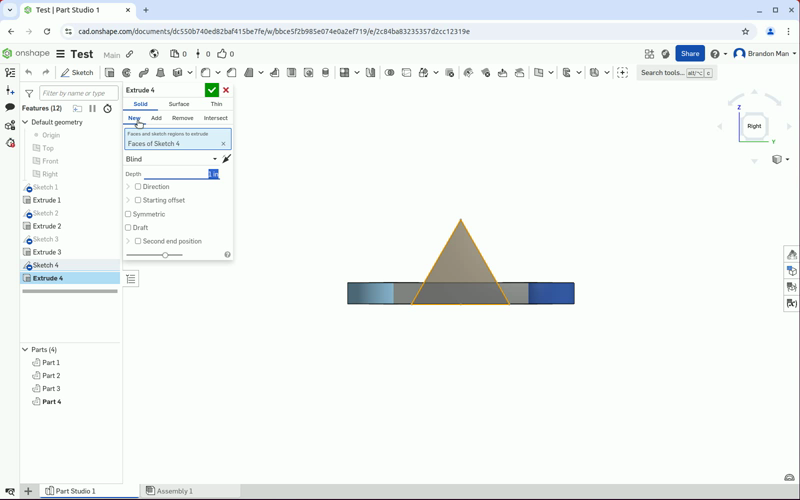
text(11.554)
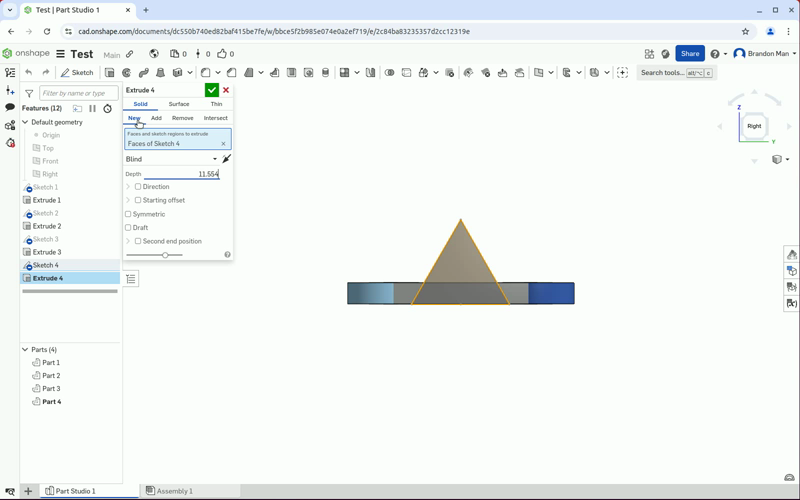
key(tab, 3)
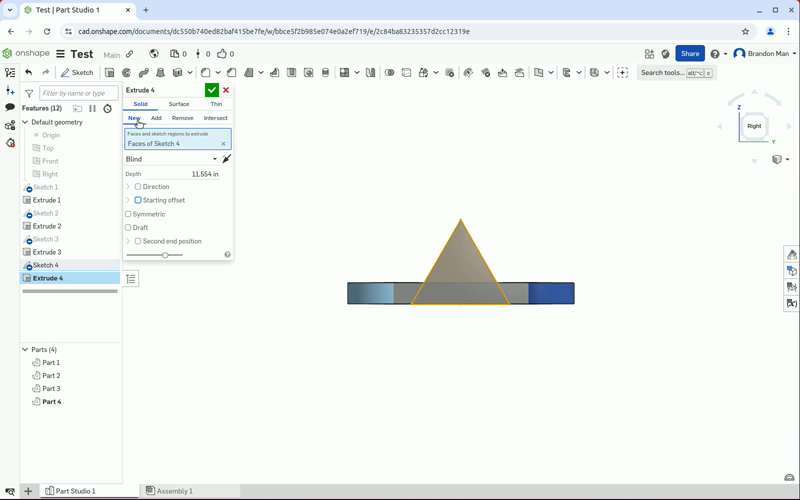
key(tab, 2)
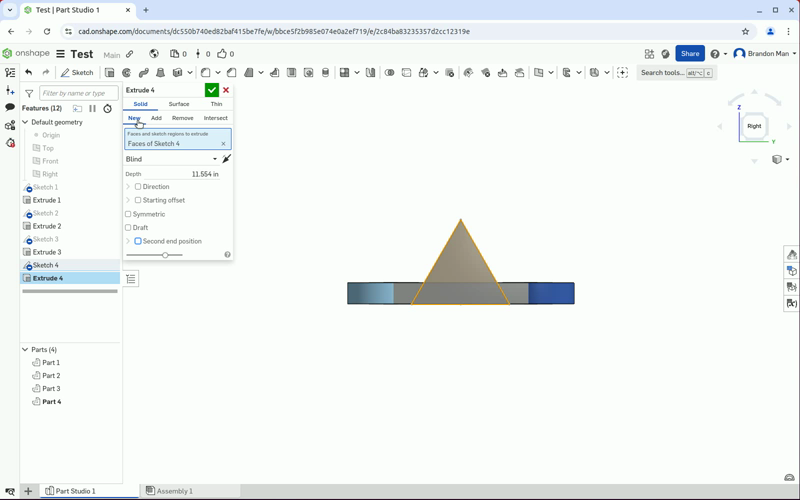
key(space)
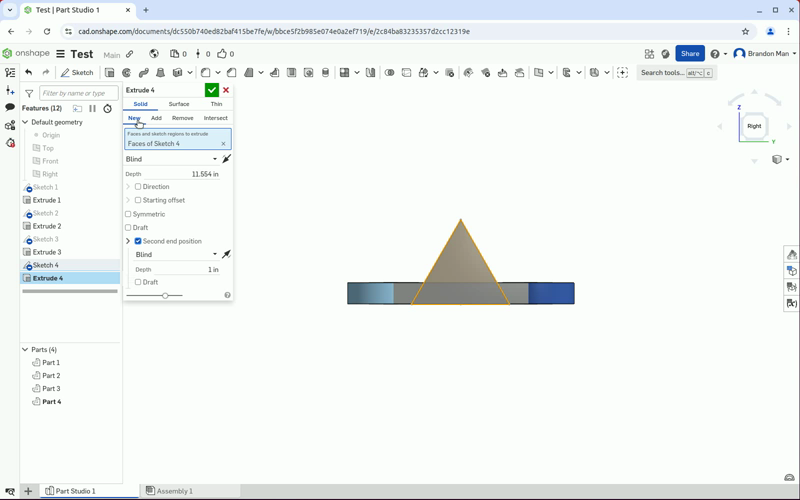
key(tab, 3)
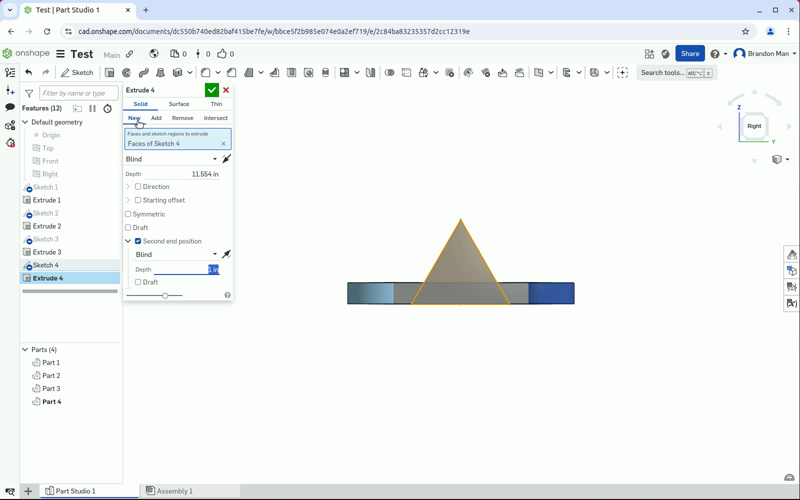
text(11.554)
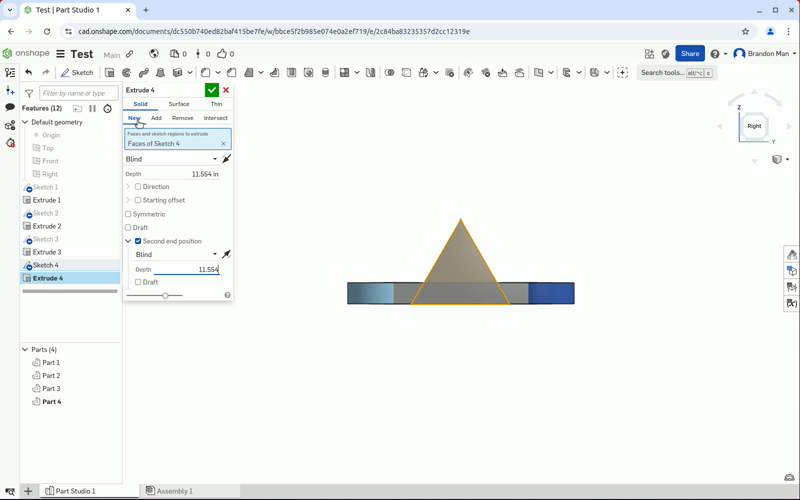
key(enter)
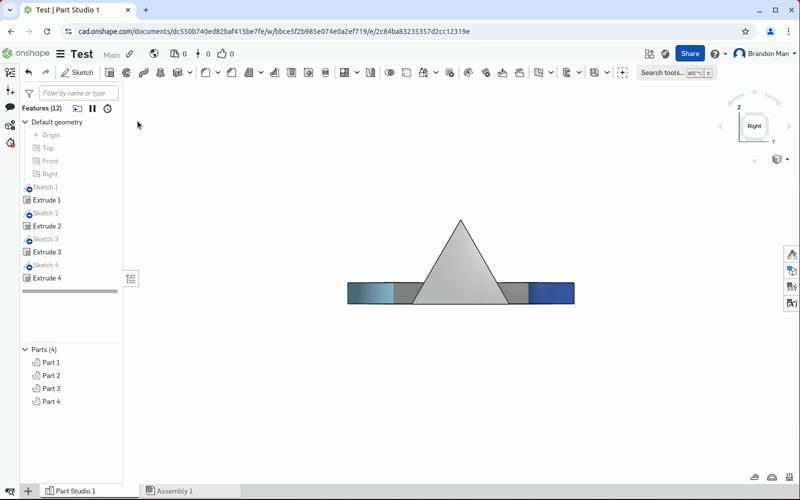
key(shift+h)
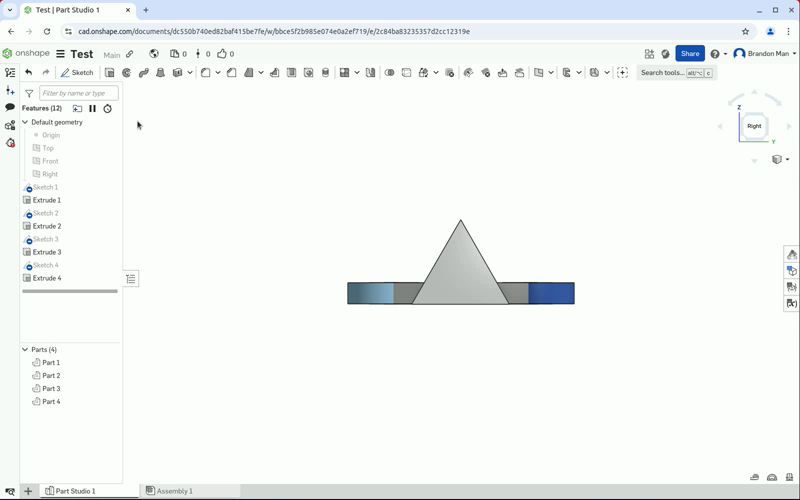
key(shift+h)
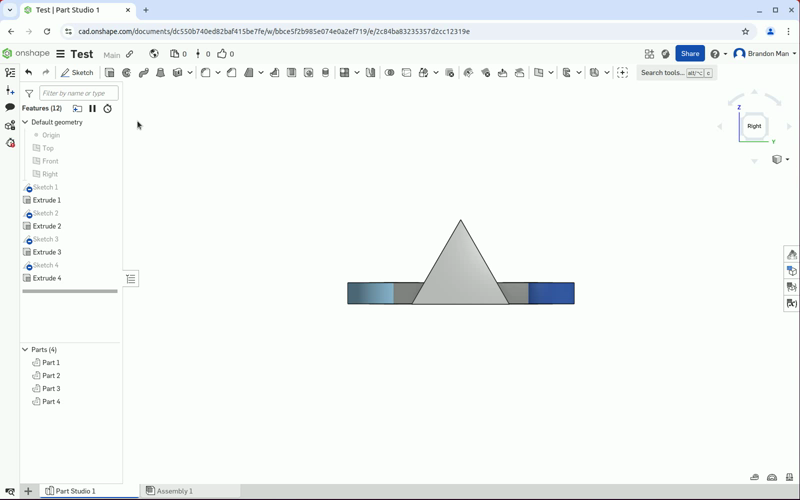
mouse_move(73, 189)
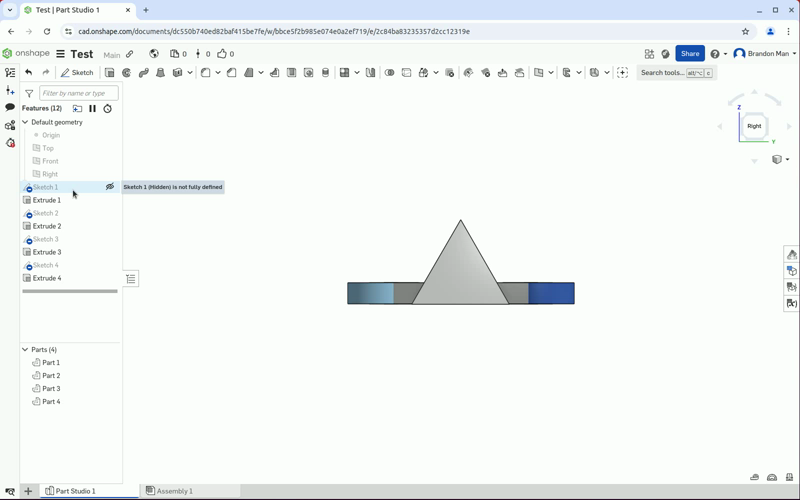
click(73, 189)
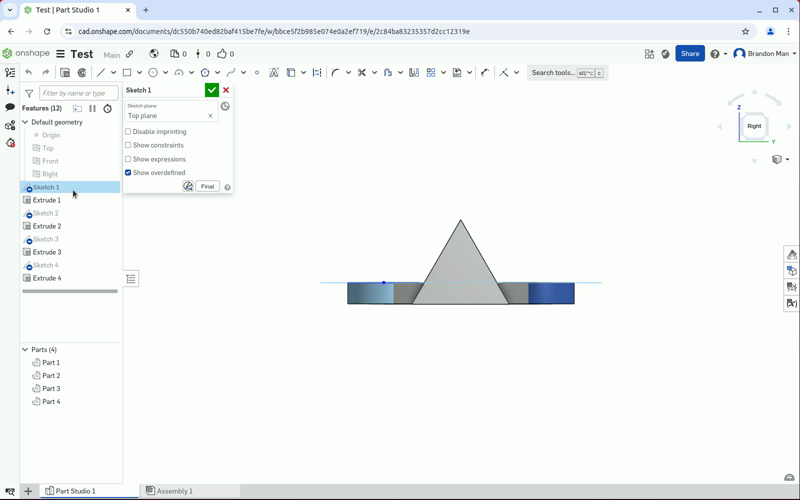
mouse_move(229, 92)
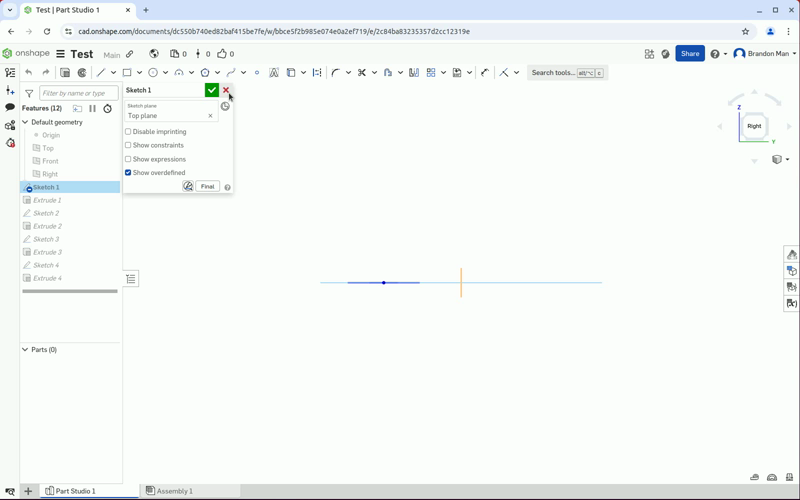
click(229, 92)
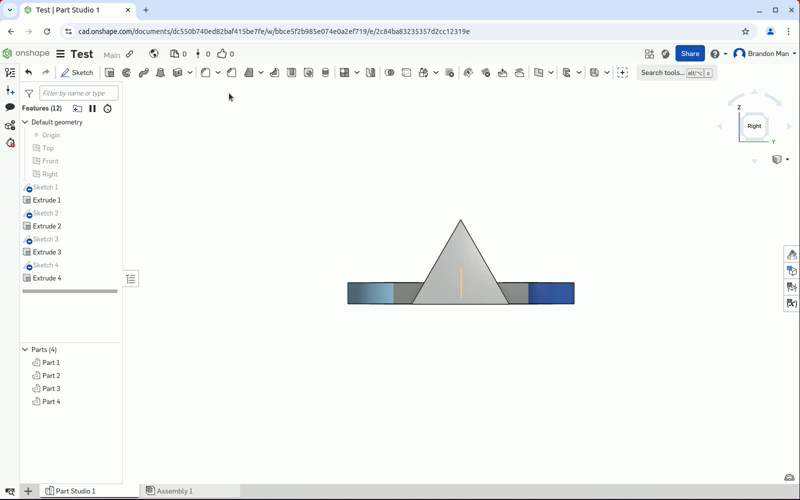
mouse_move(73, 352)
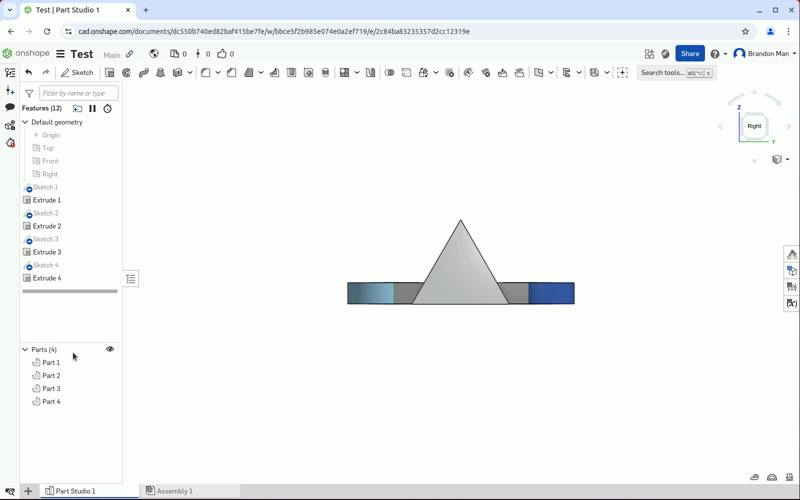
key(y)
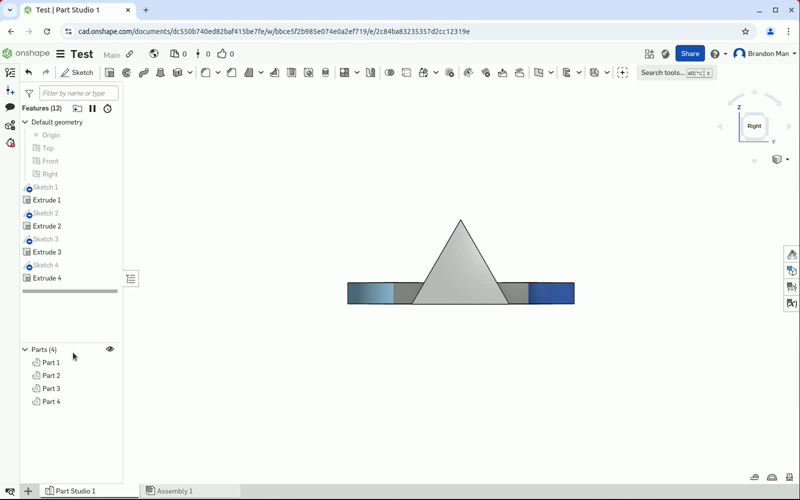
key(shift+p)
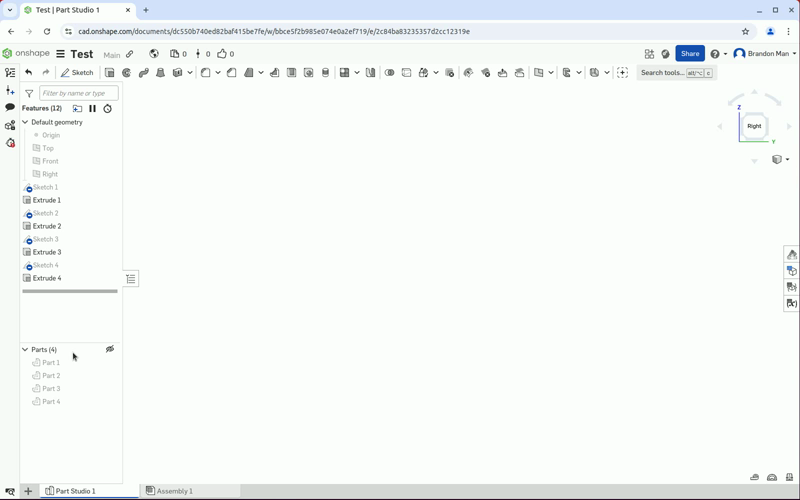
key(space)
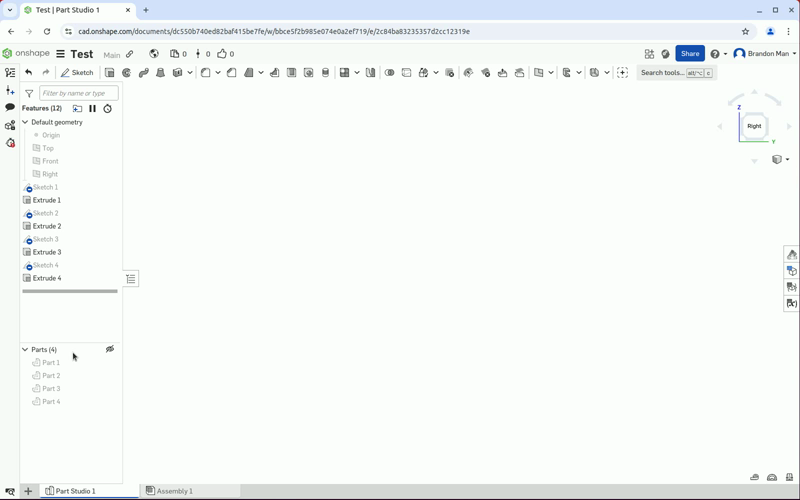
key_down(shift)
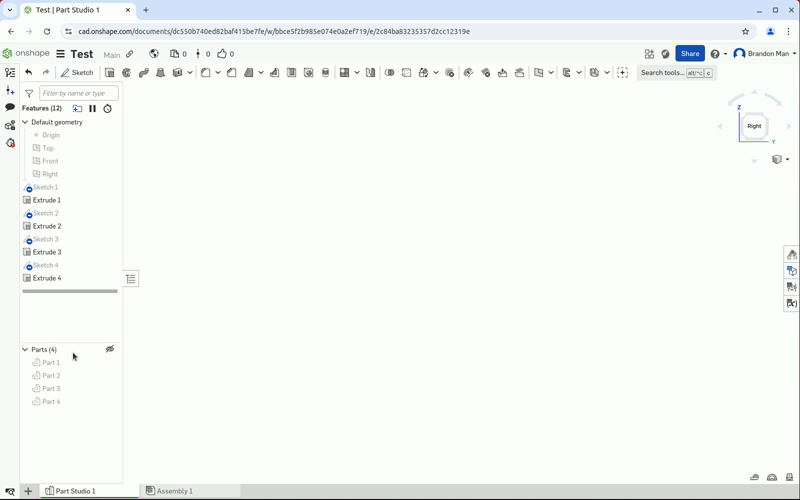
key(right)
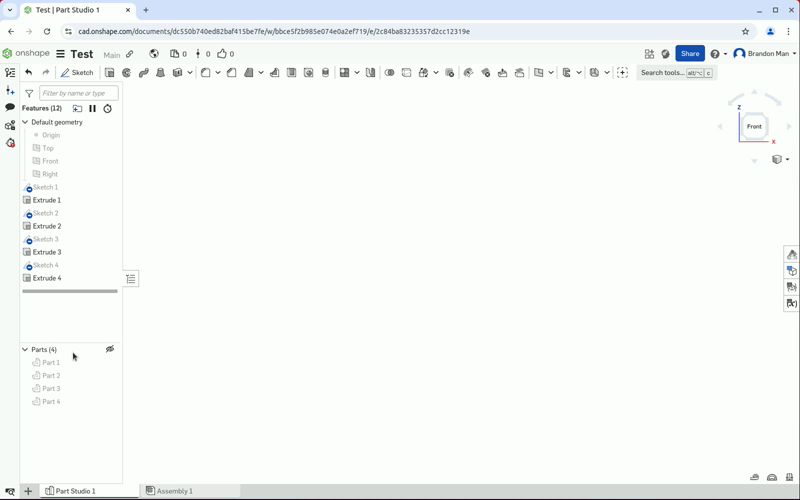
key_up(shift)
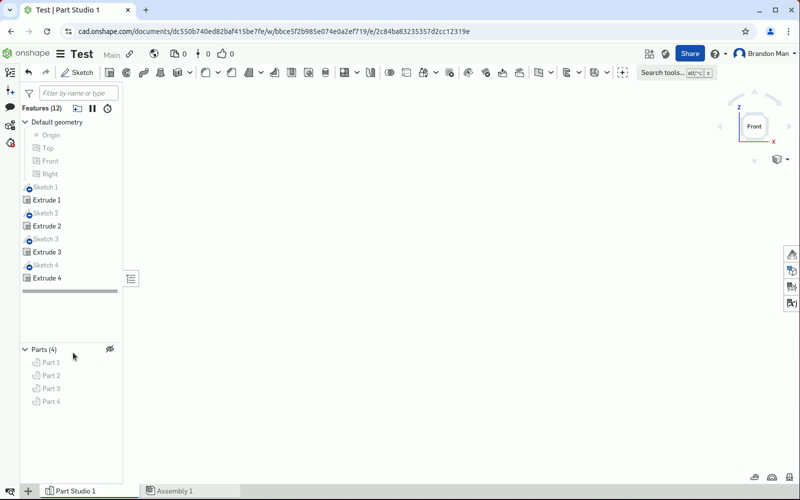
mouse_move(73, 352)
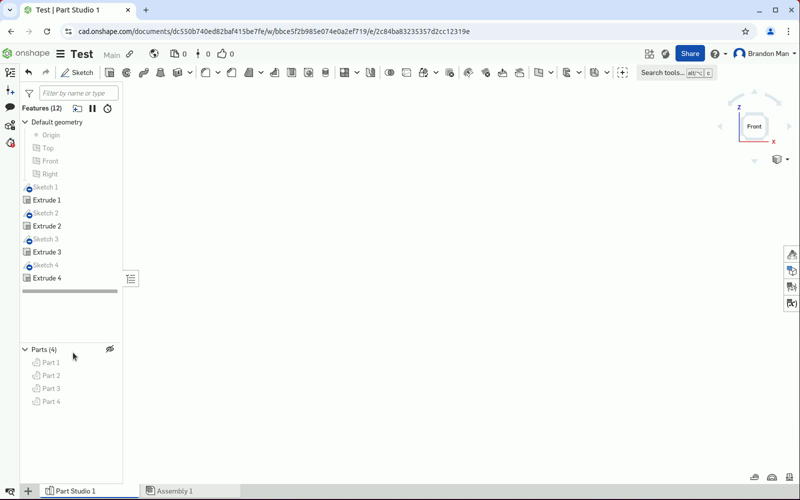
key(shift+y)
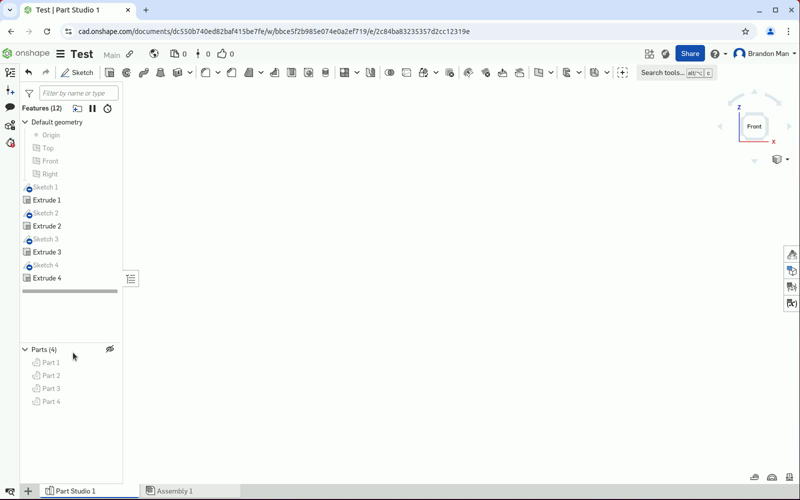
key(shift+s)
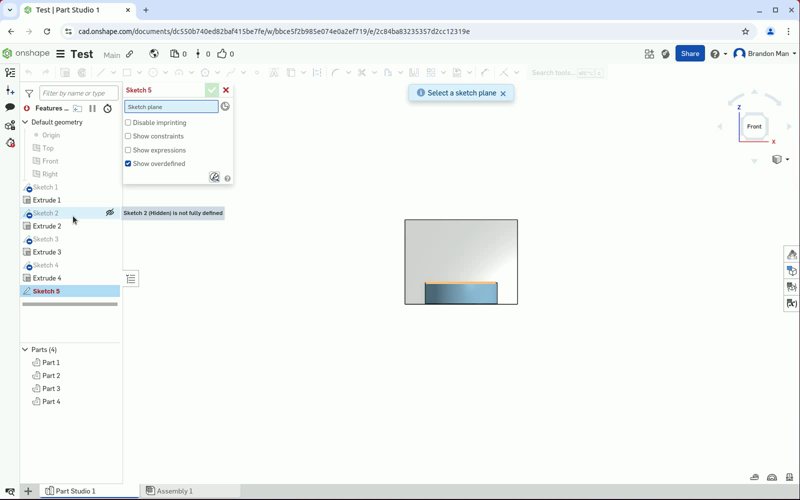
scroll(3)
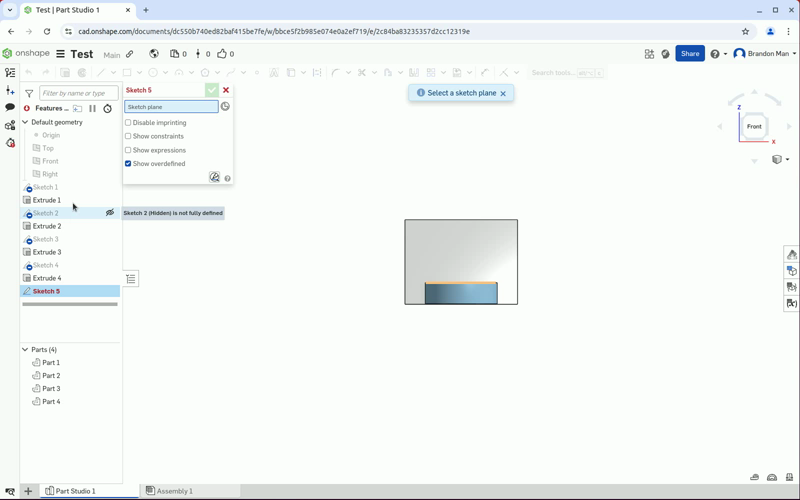
mouse_move(73, 163)
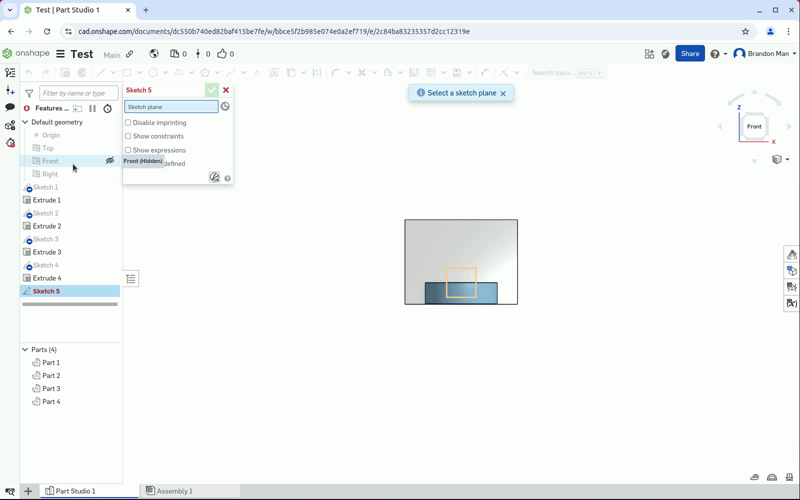
click(73, 163)
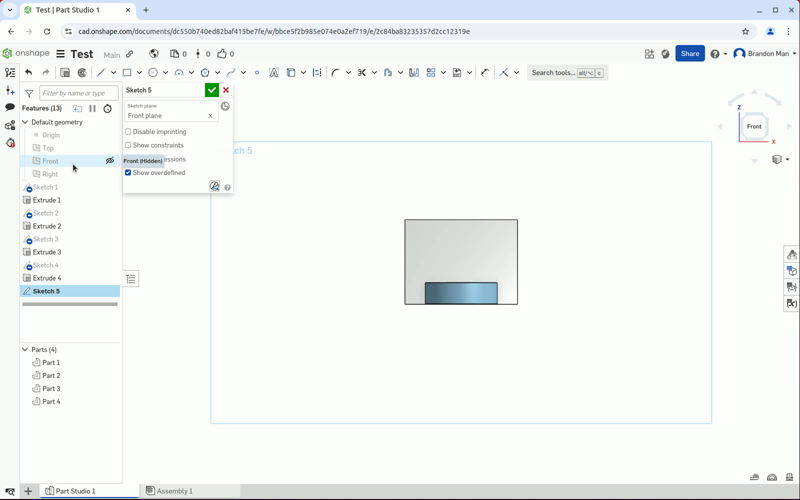
mouse_move(73, 352)
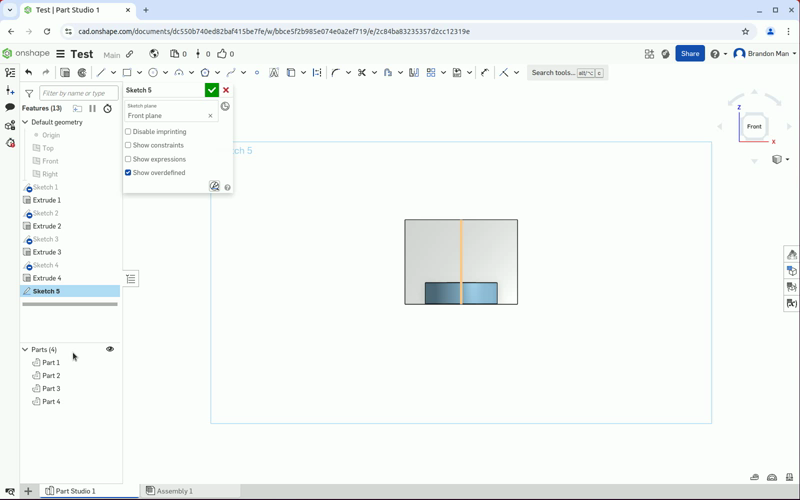
key(y)
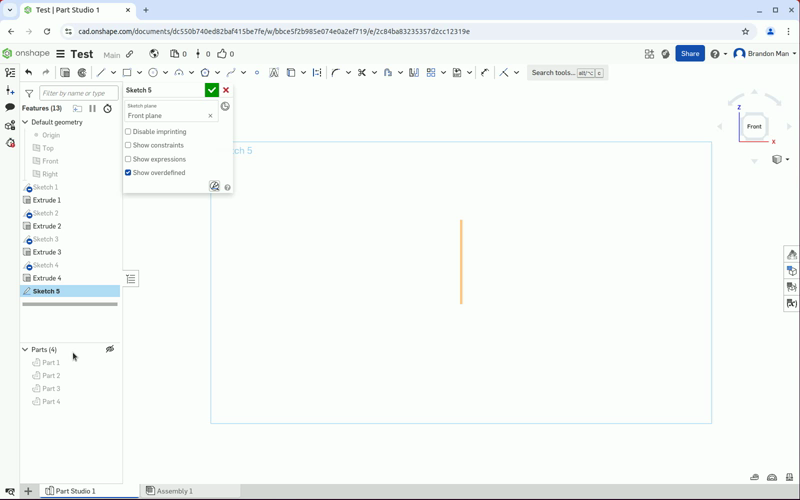
key(l)
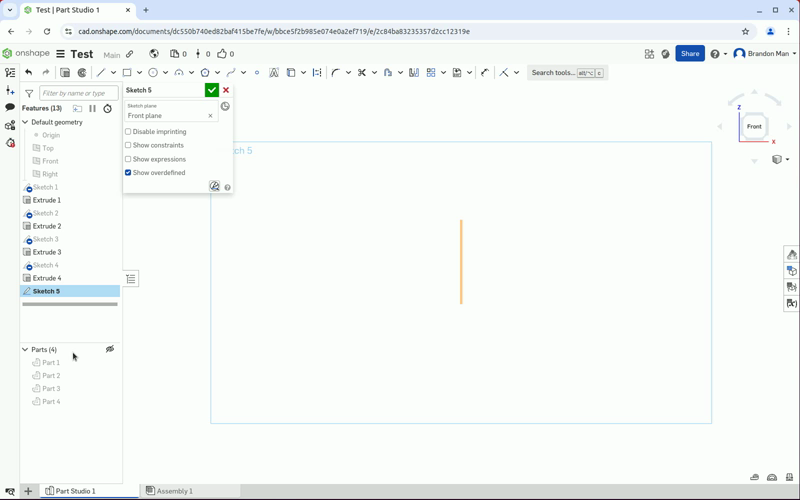
key_down(shift)
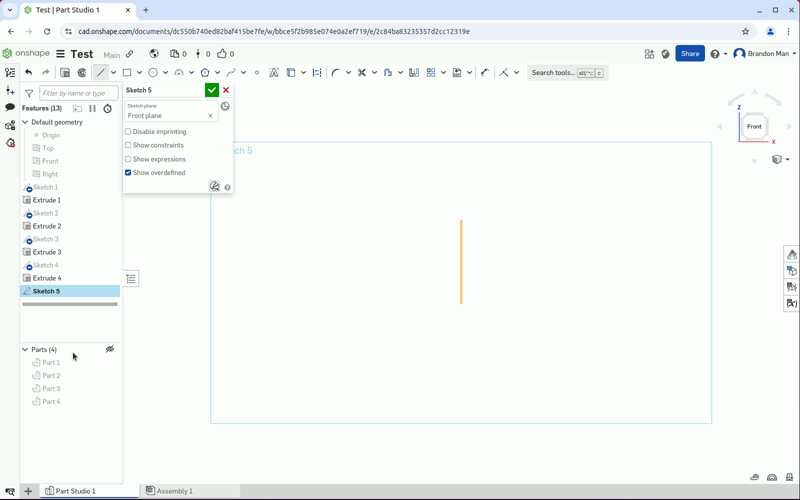
mouse_move(434, 261)
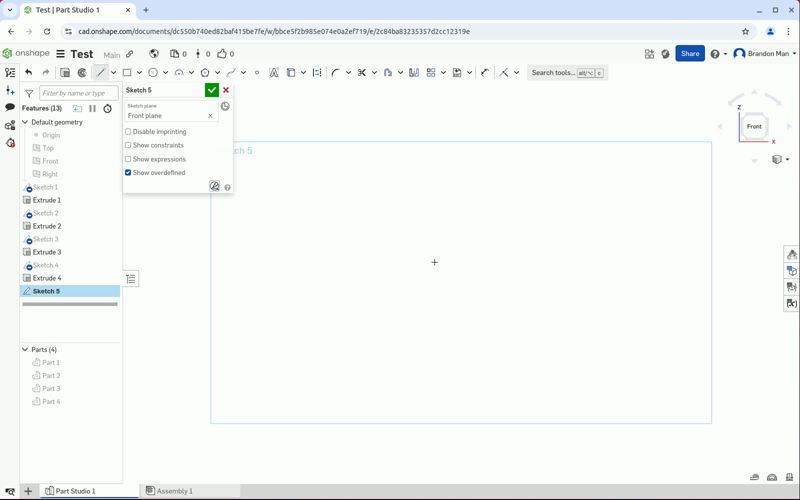
click(434, 261)
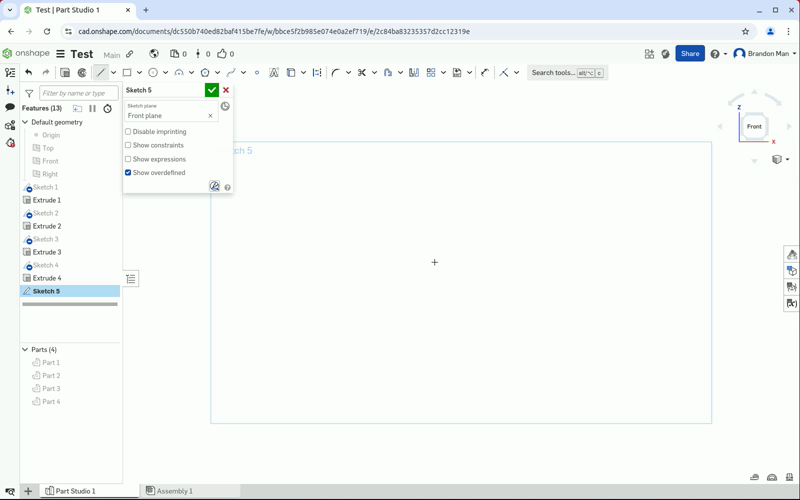
key_up(shift)
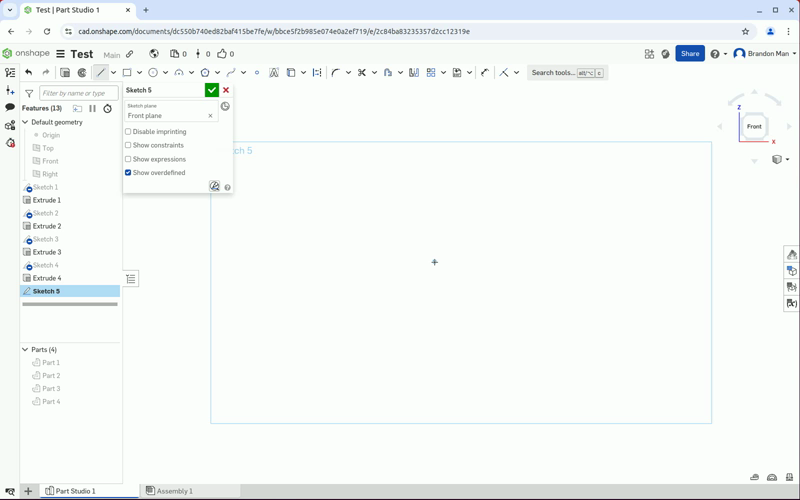
key_down(shift)
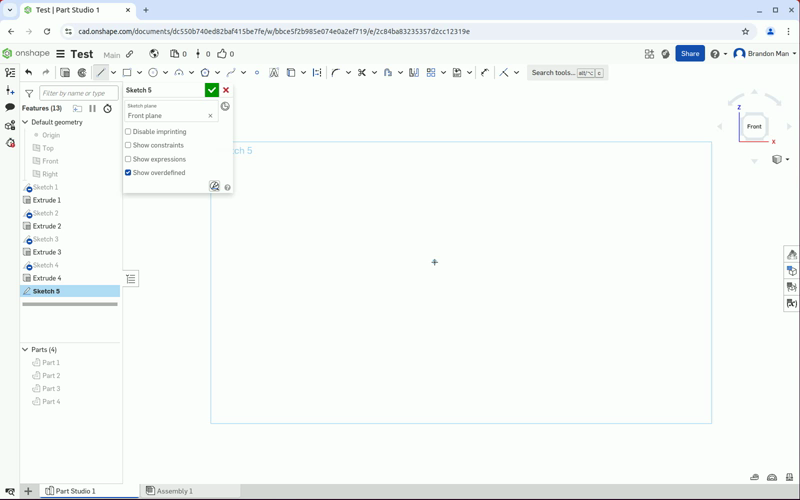
mouse_move(464, 261)
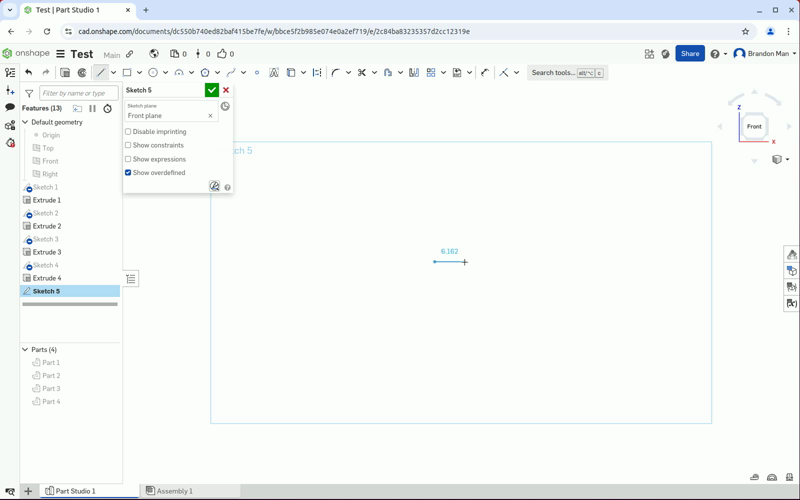
mouse_move(486, 261)
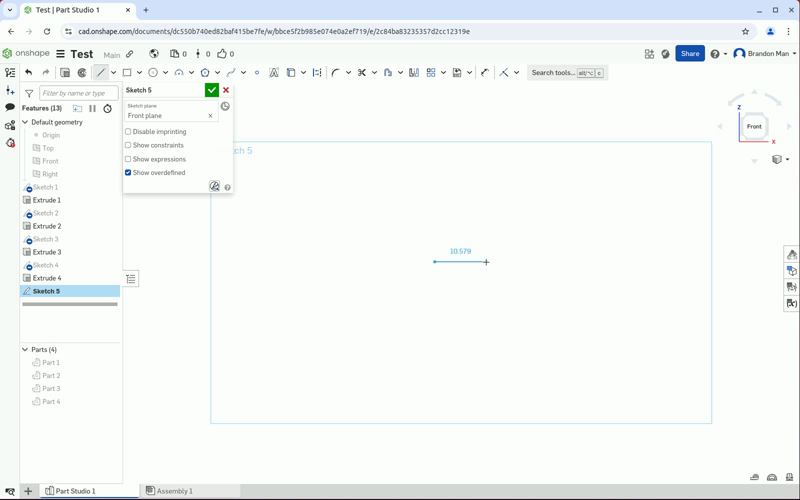
click(486, 261)
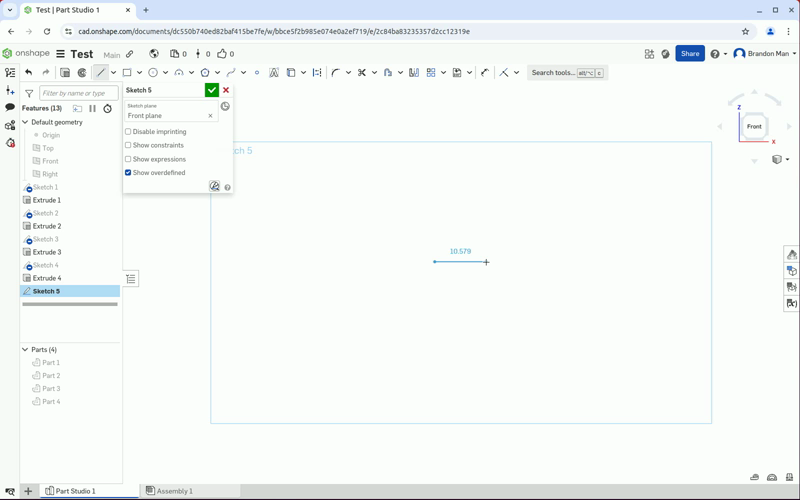
key_up(shift)
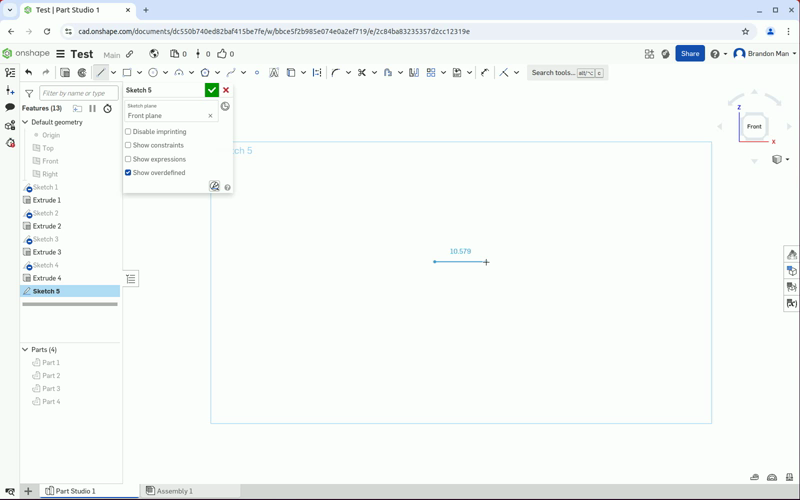
key_down(shift)
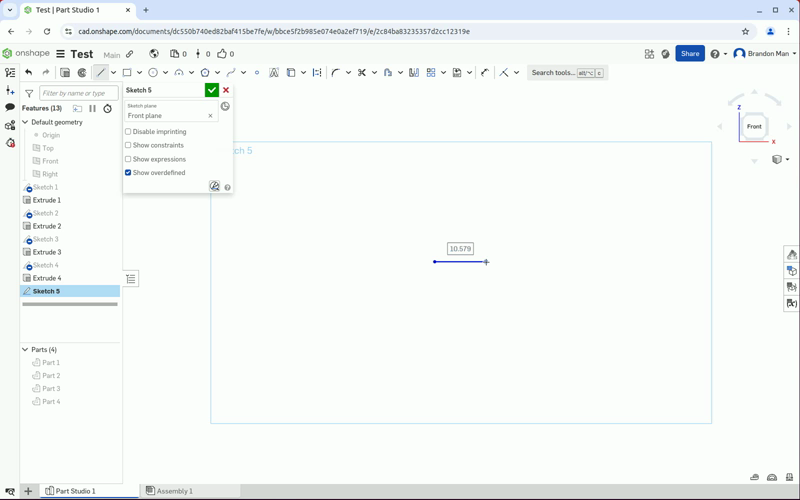
mouse_move(516, 261)
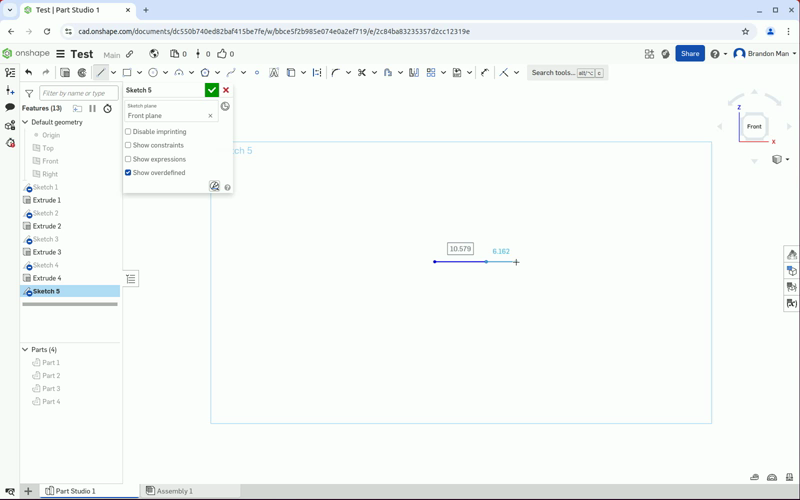
mouse_move(486, 219)
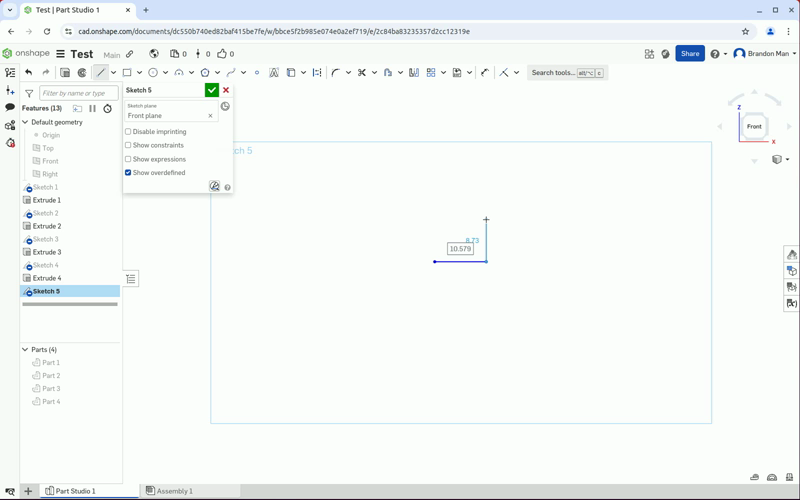
click(486, 219)
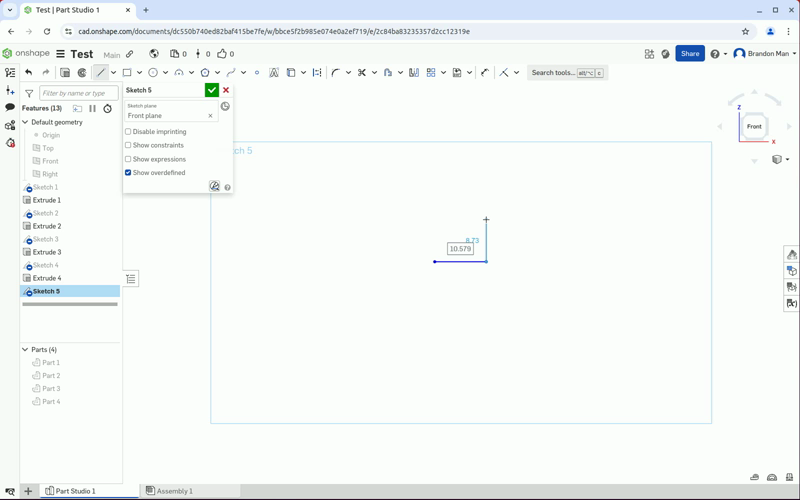
key_up(shift)
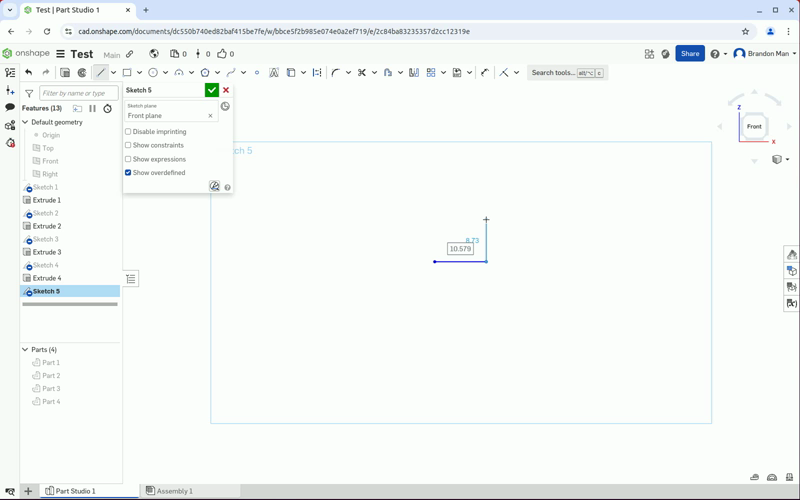
key_down(shift)
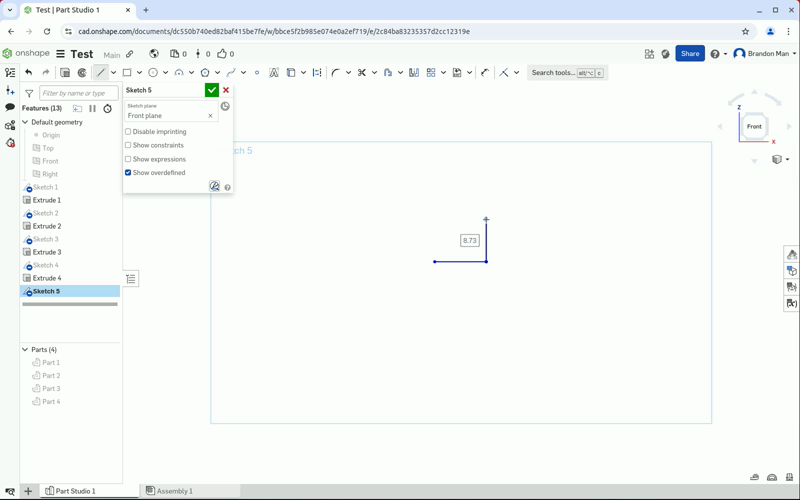
mouse_move(516, 219)
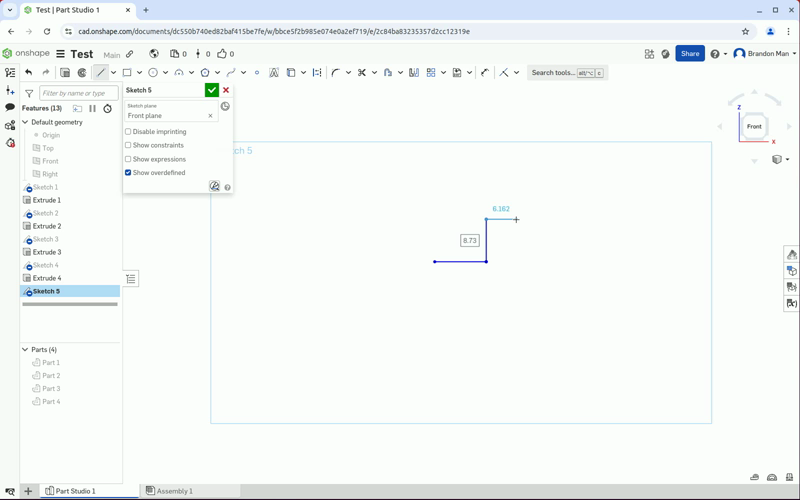
mouse_move(434, 219)
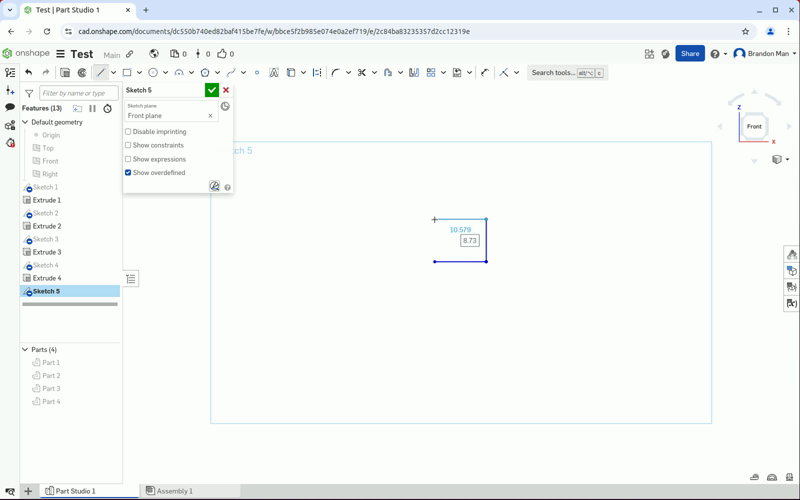
click(434, 219)
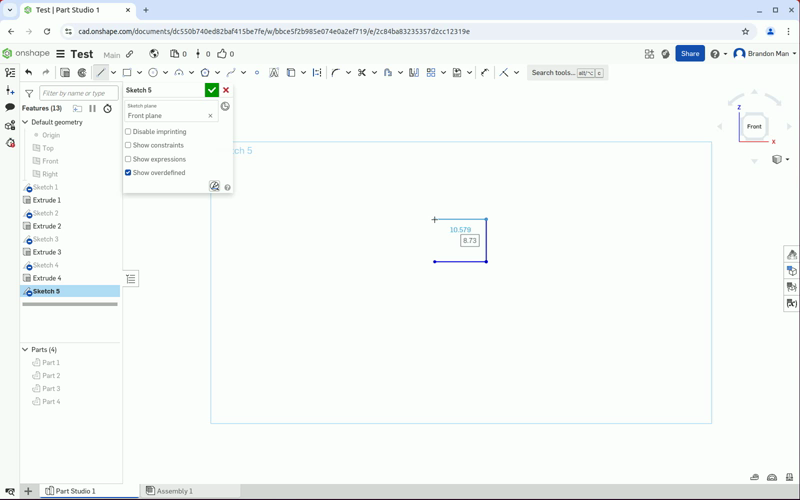
key_up(shift)
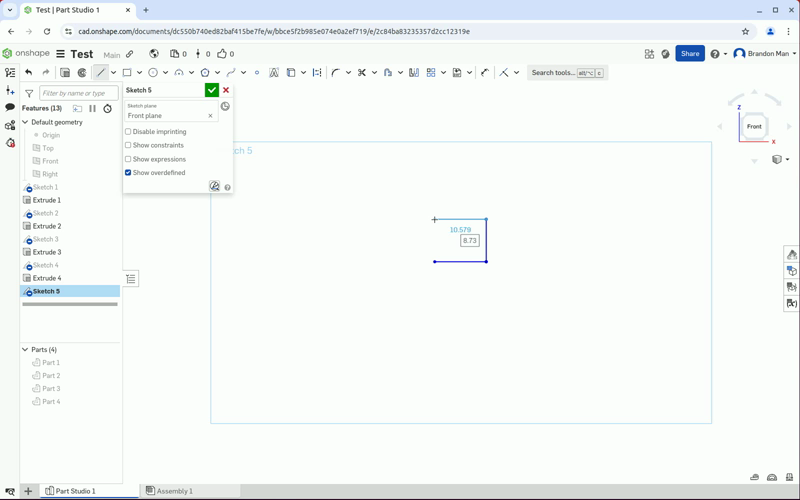
mouse_move(464, 219)
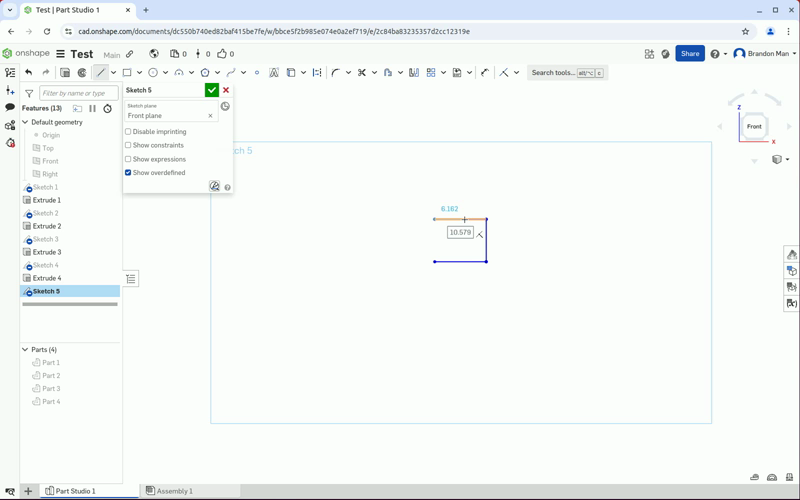
key_down(shift)
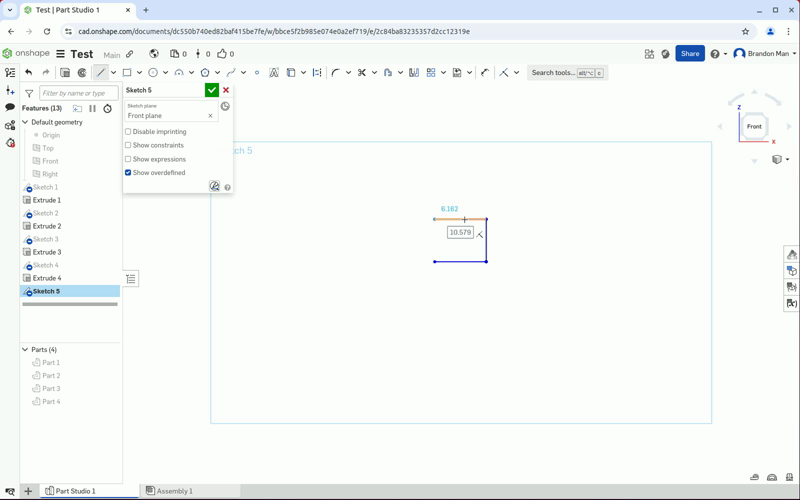
mouse_move(434, 261)
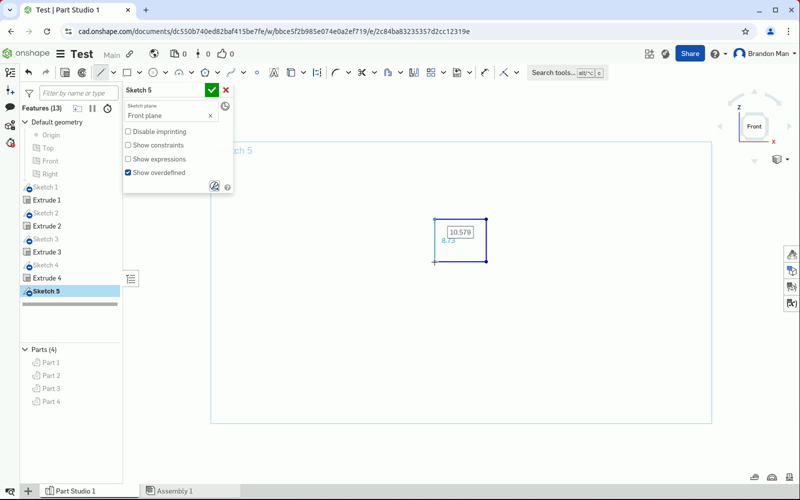
key_up(shift)
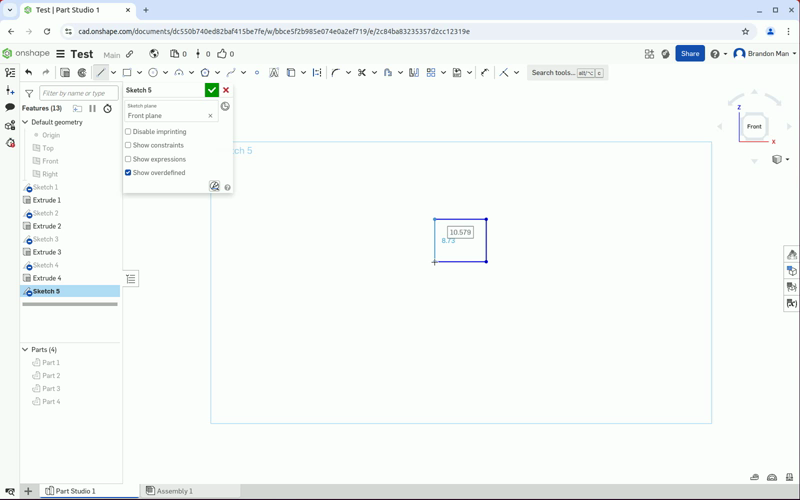
click(434, 261)
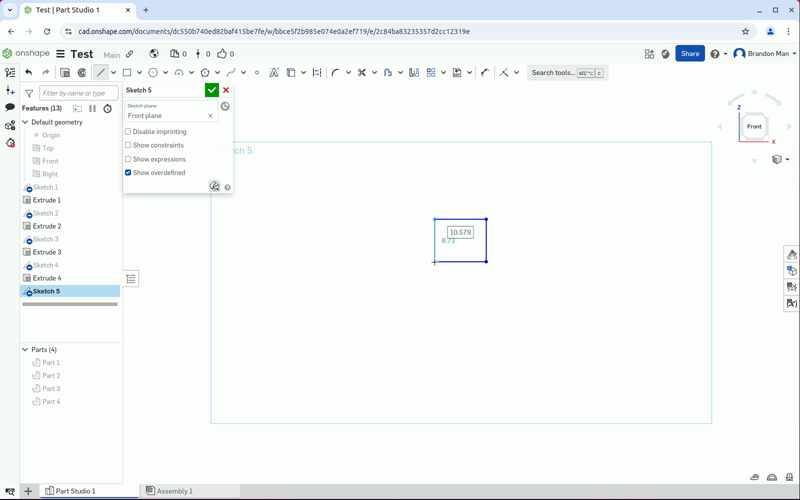
key(esc)
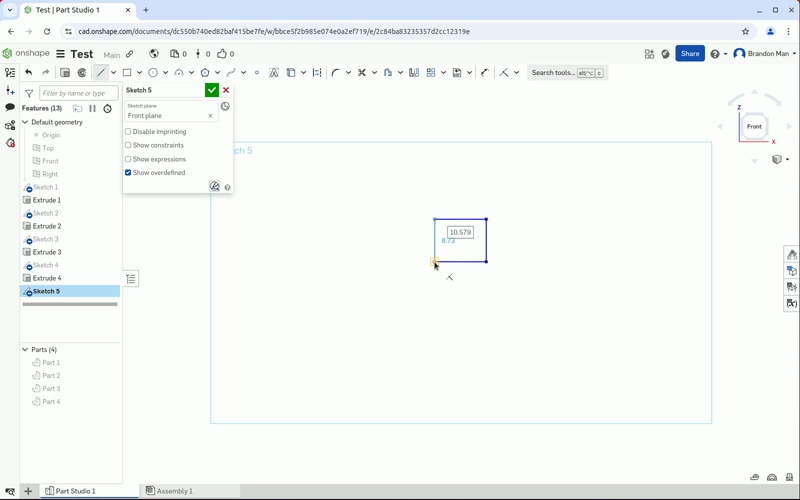
mouse_move(459, 229)
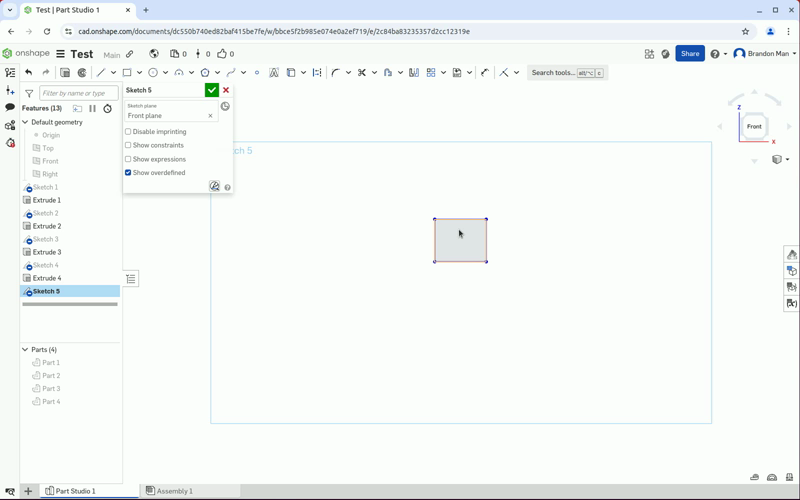
click(459, 229)
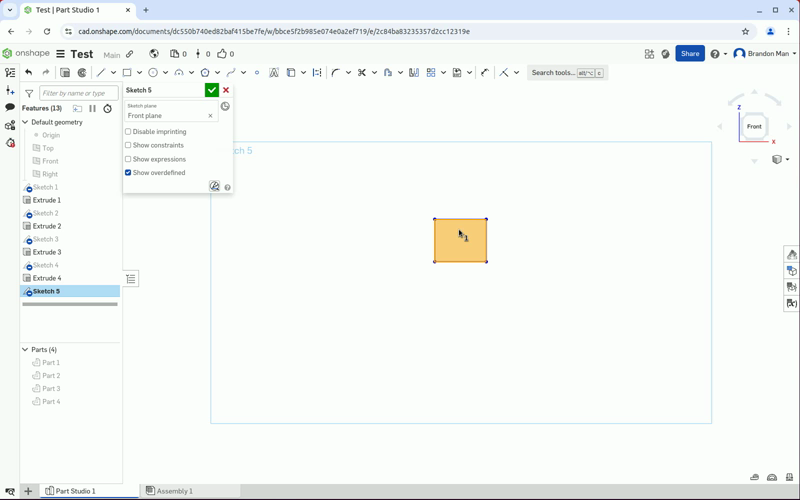
mouse_move(73, 352)
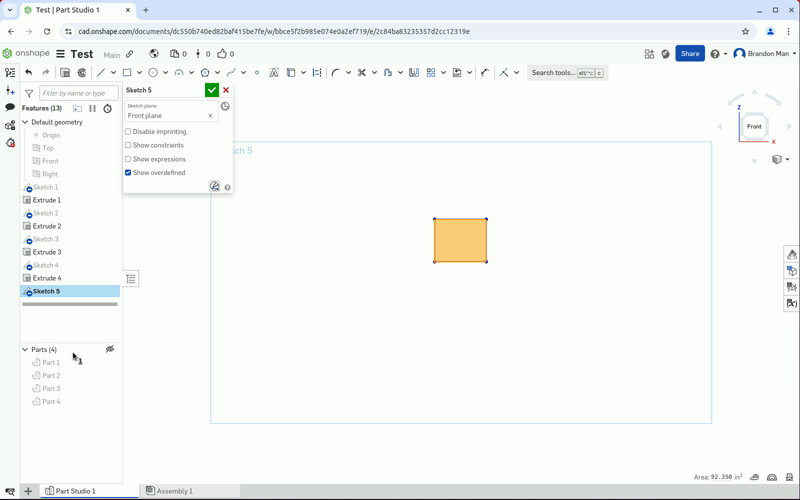
key(shift+y)
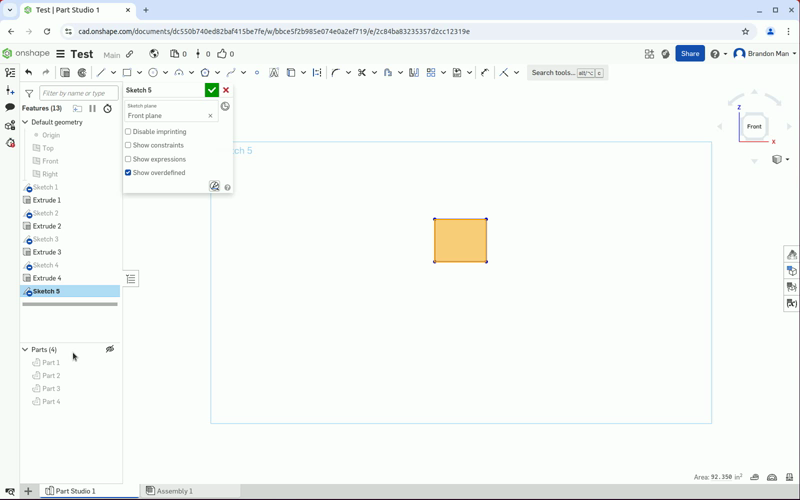
key(shift+e)
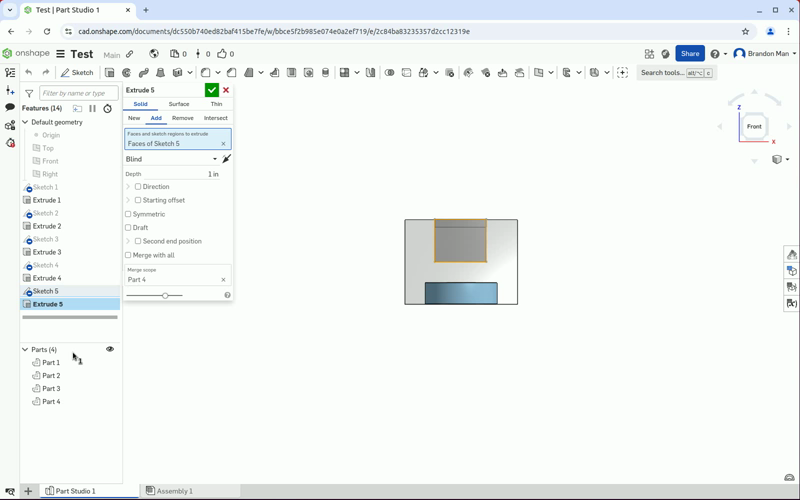
mouse_move(143, 106)
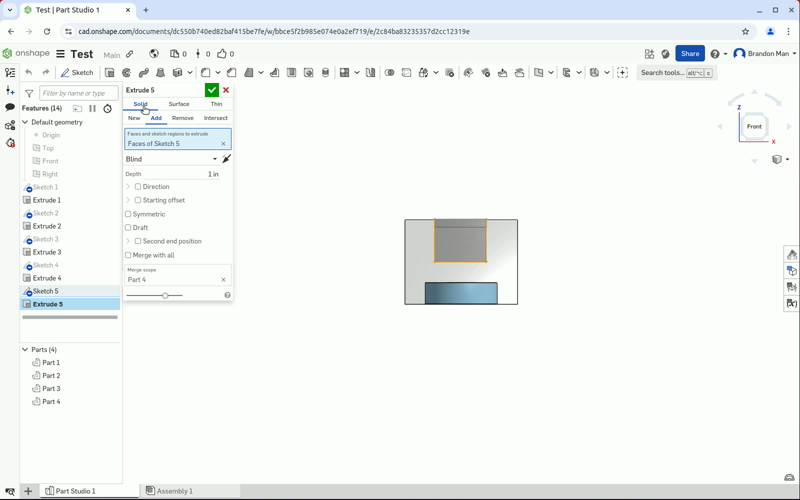
click(143, 106)
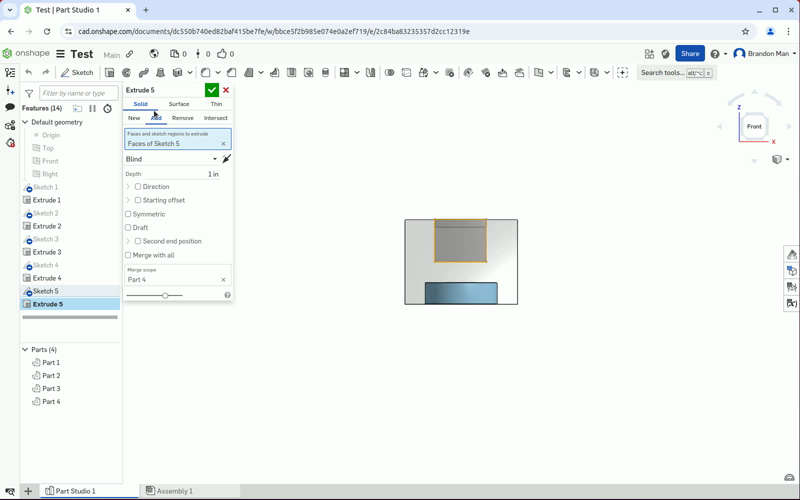
mouse_move(186, 120)
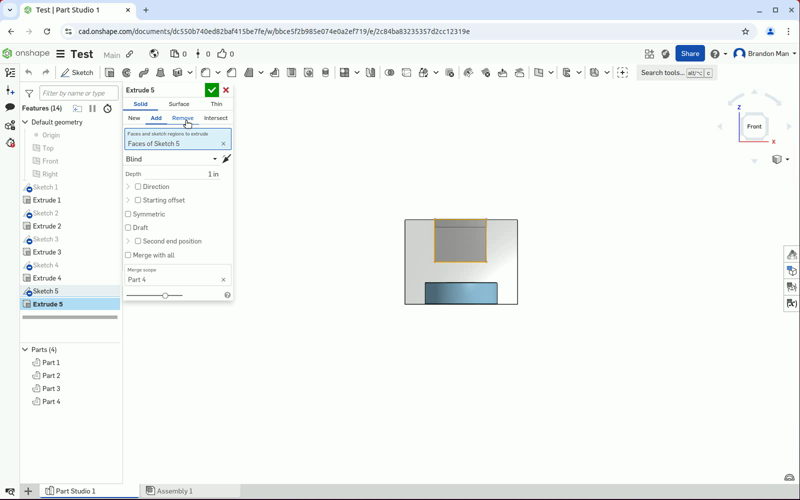
click(186, 120)
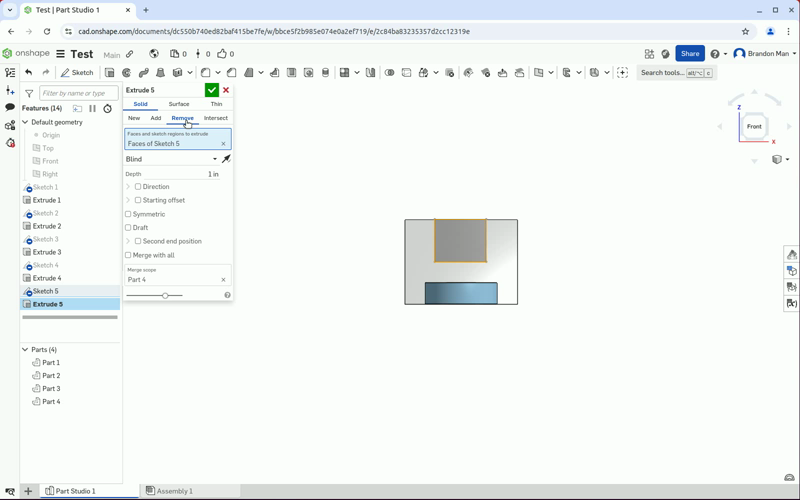
key(tab, 4)
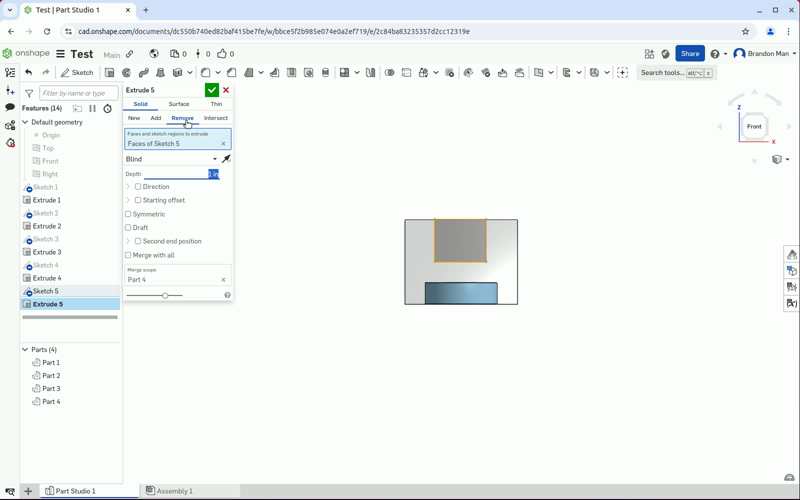
text(14.443)
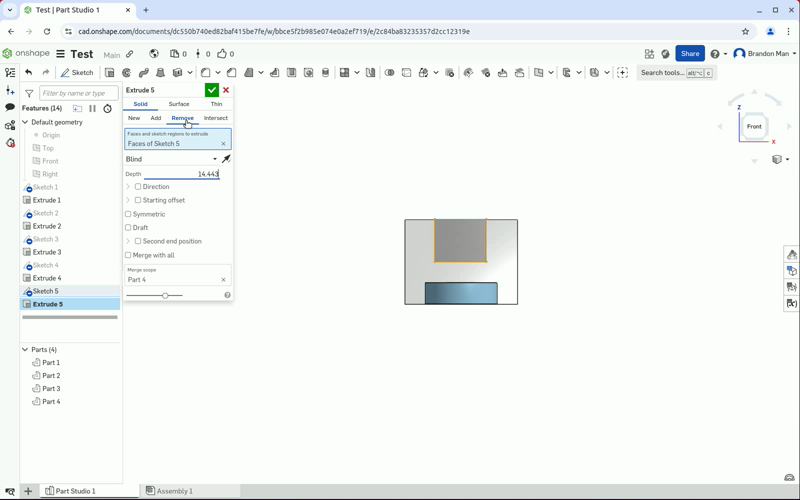
key(tab, 3)
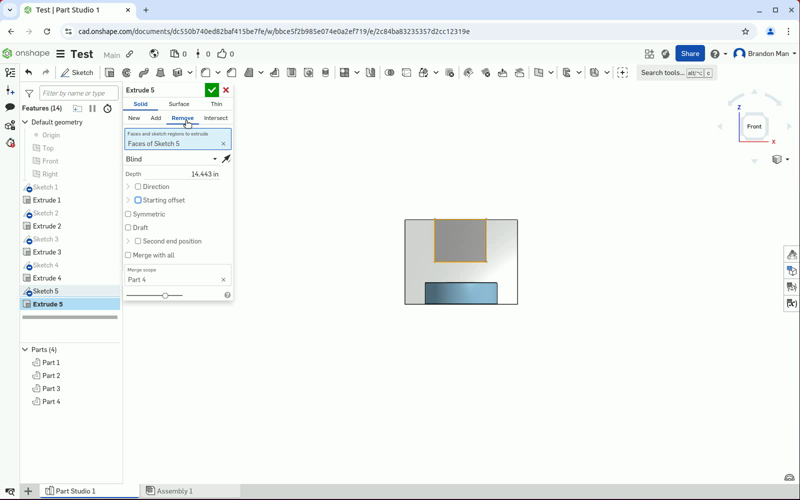
key(tab, 2)
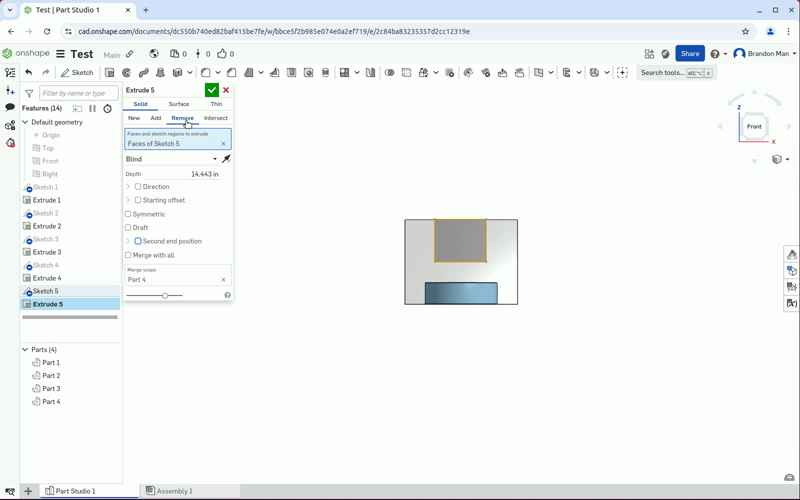
key(space)
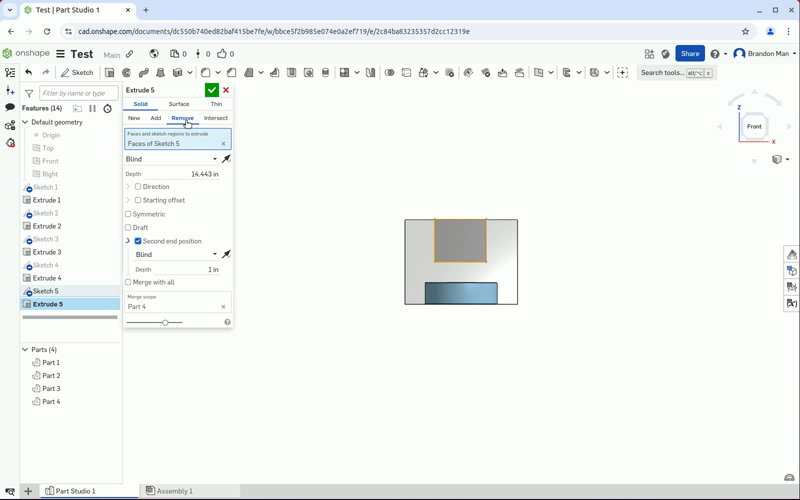
key(tab, 3)
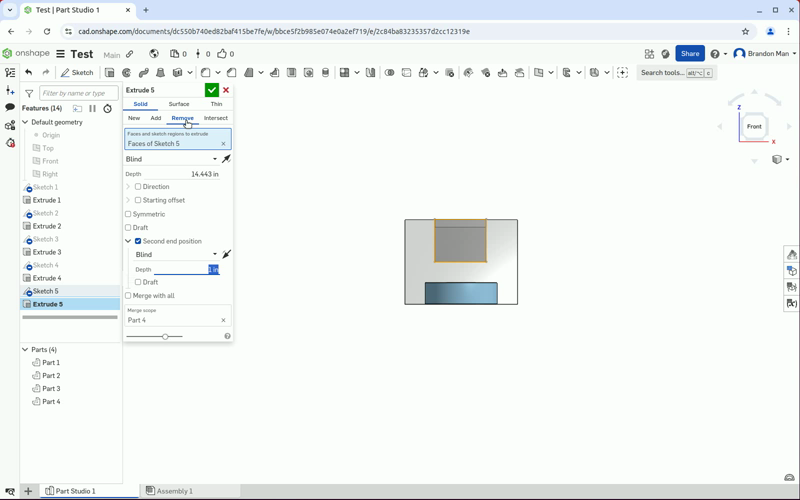
text(7.221)
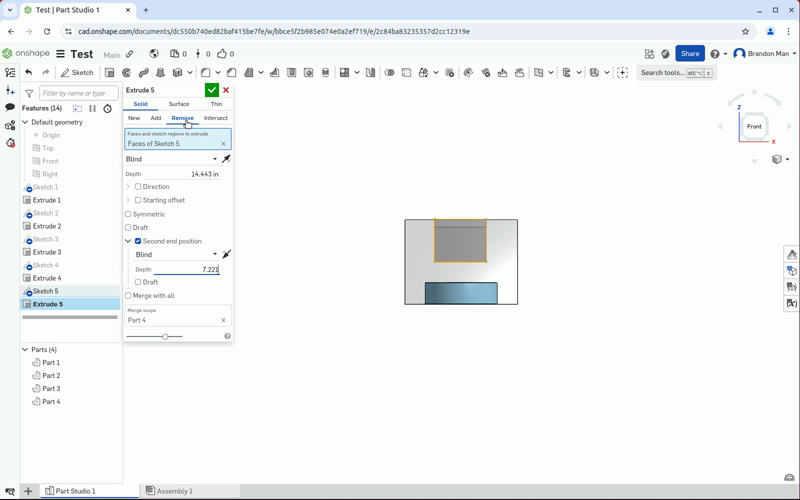
key(tab, 2)
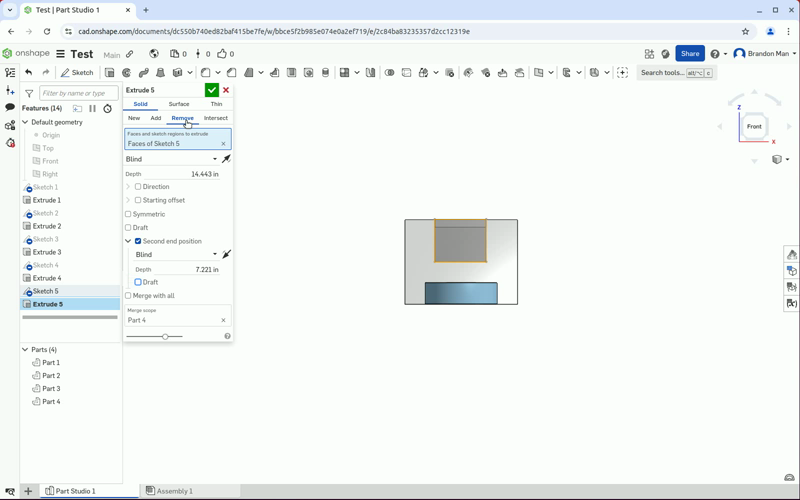
key(space)
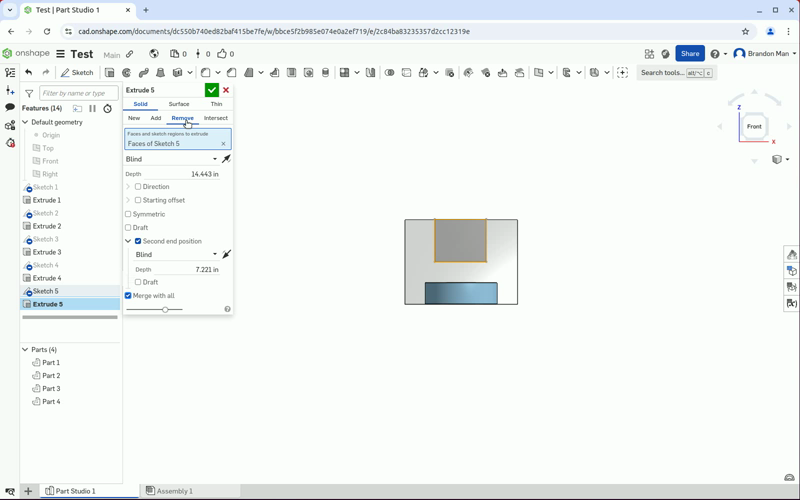
key(enter)
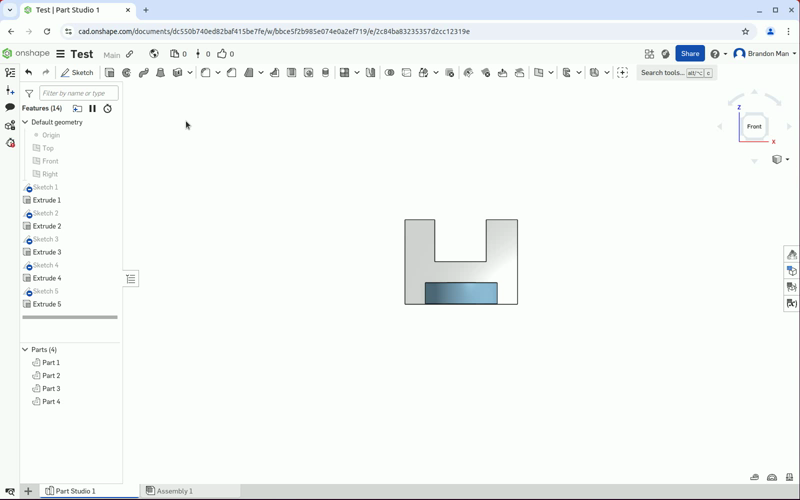
key(shift+h)
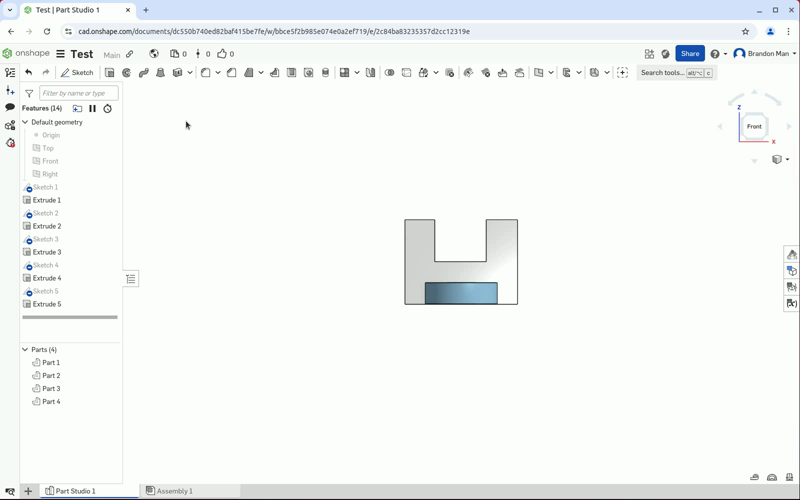
key(shift+h)
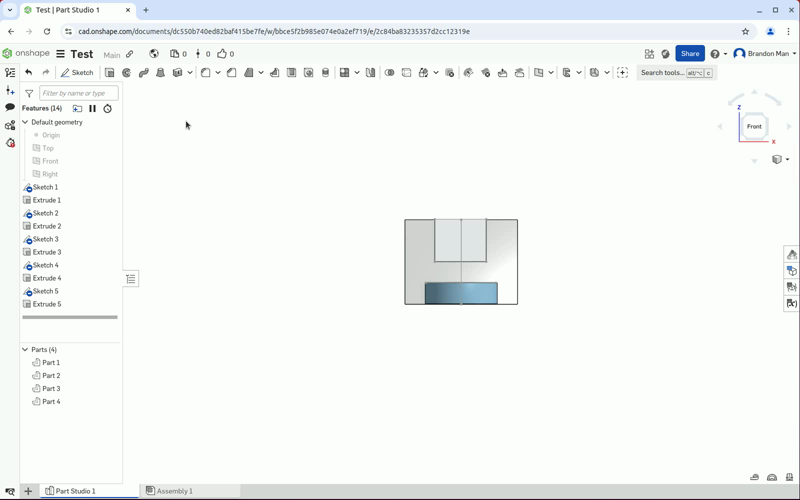
key(shift+7)
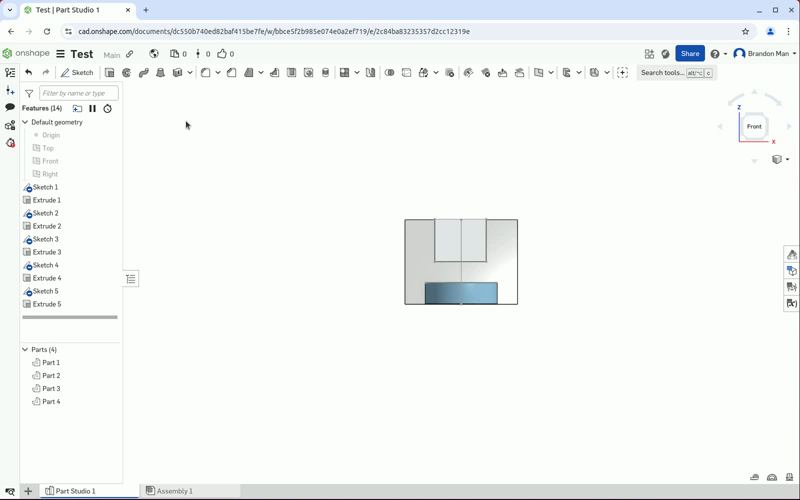
key(left, 2)
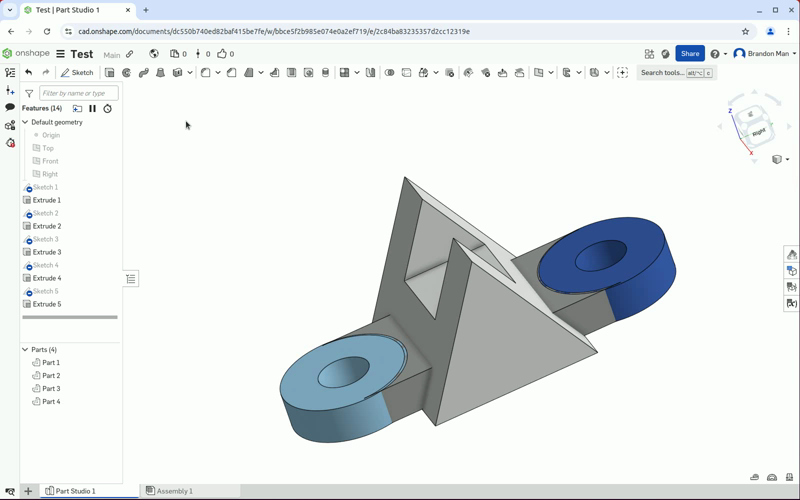
key(down, 2)
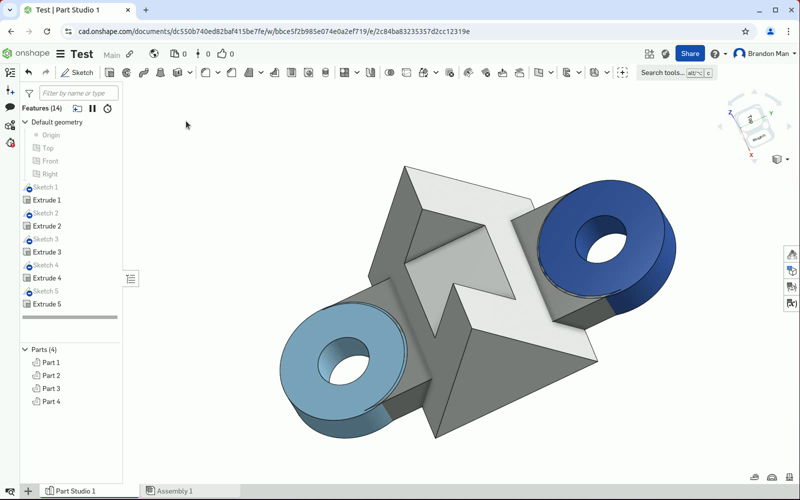
key(up, 2)
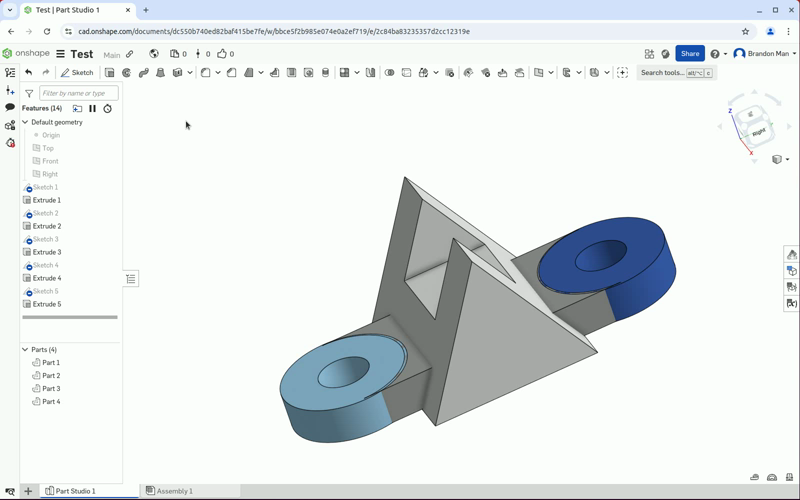
key(right, 2)
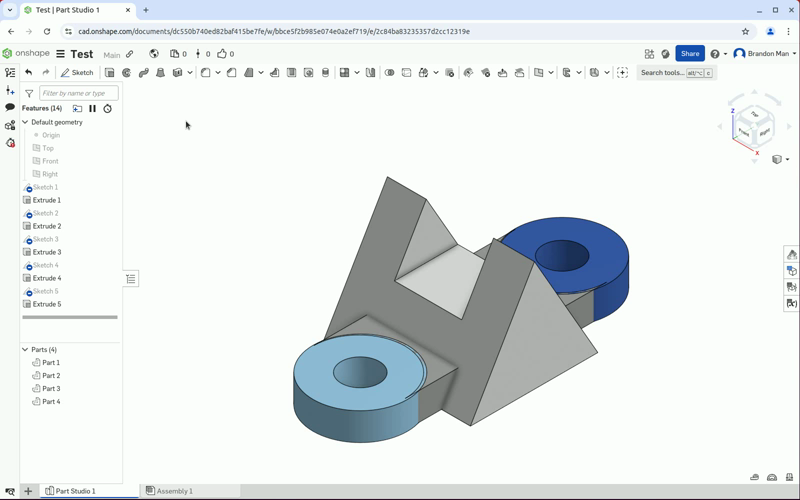
mouse_move(73, 189)
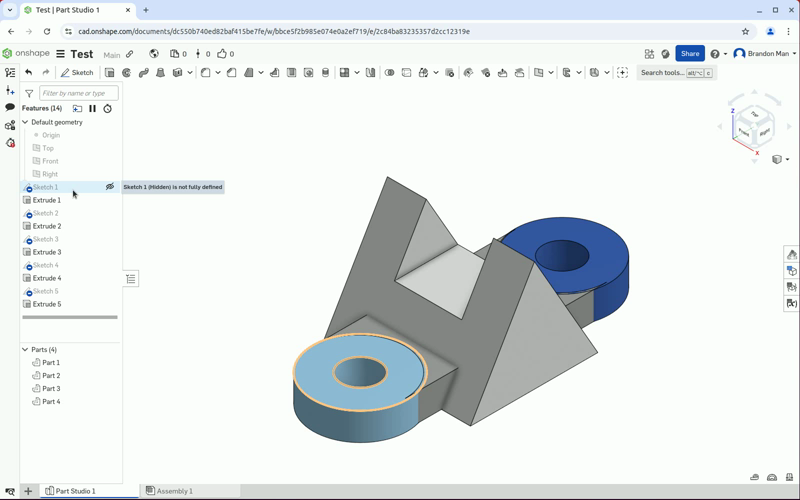
click(73, 189)